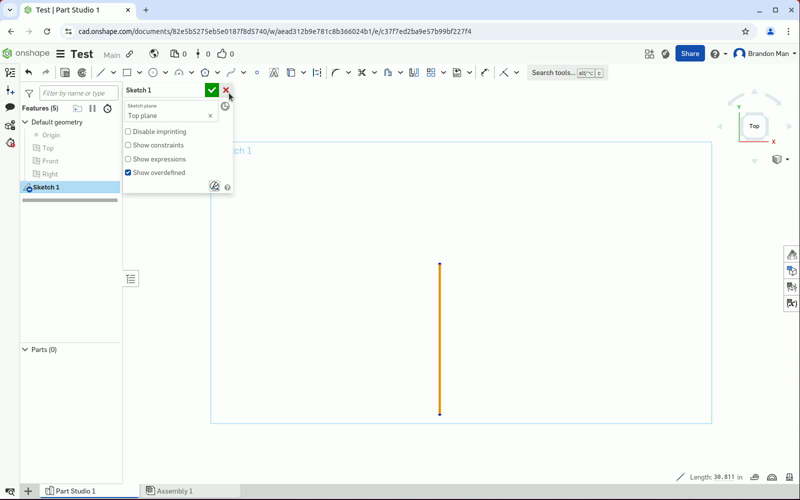
key(shift+h)
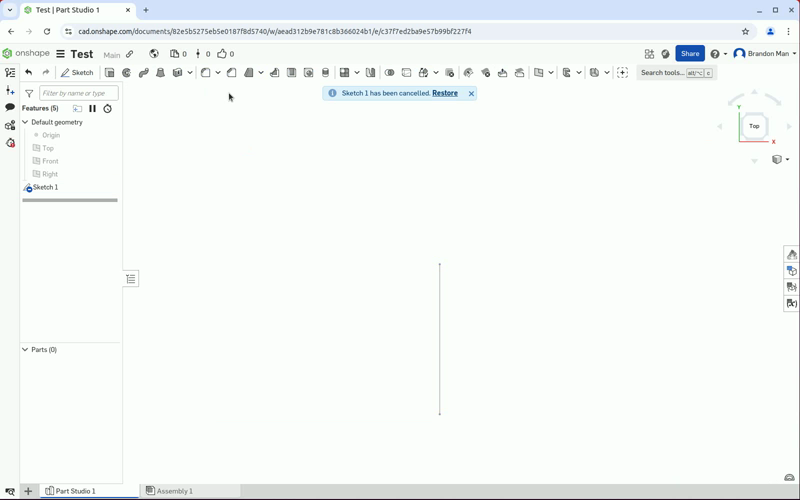
key(shift+s)
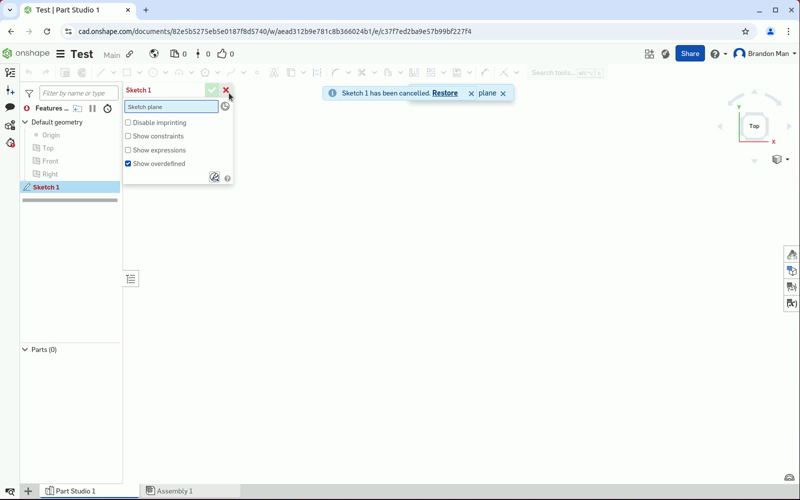
mouse_move(73, 150)
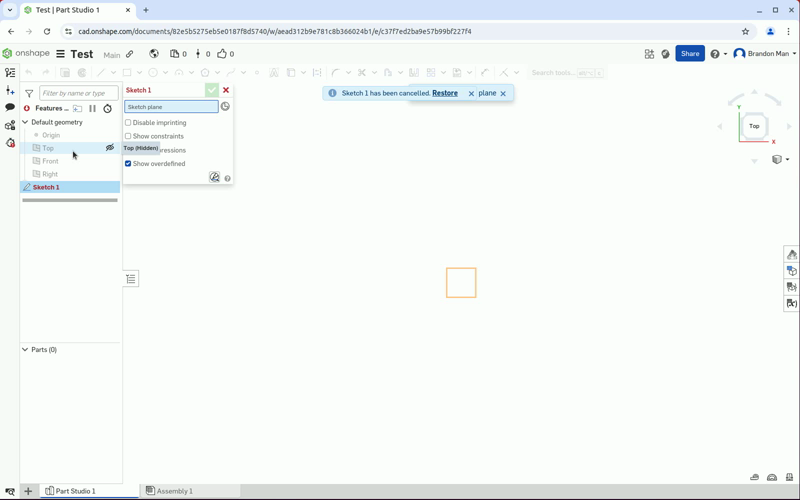
click(73, 150)
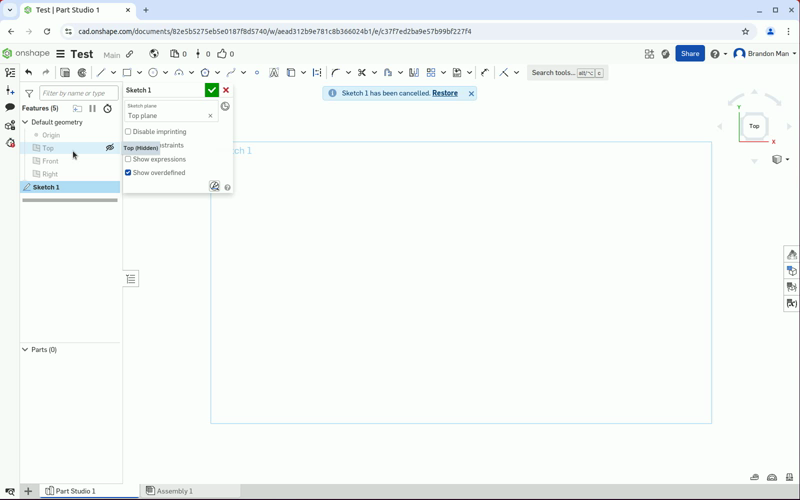
mouse_move(73, 352)
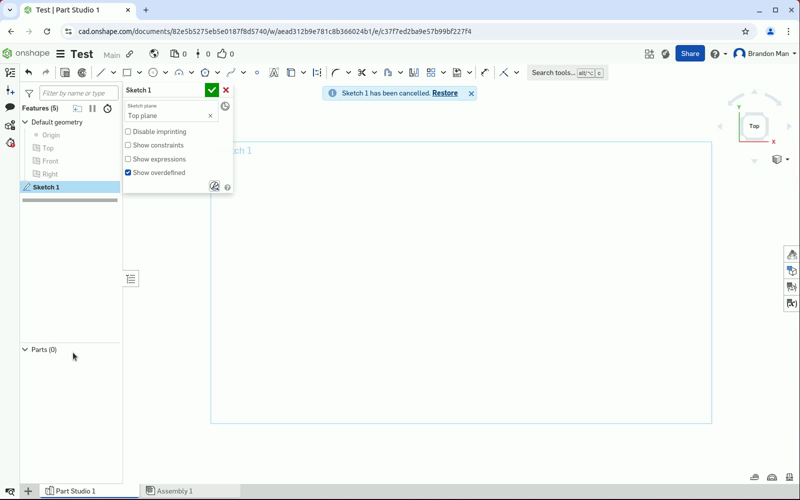
key(y)
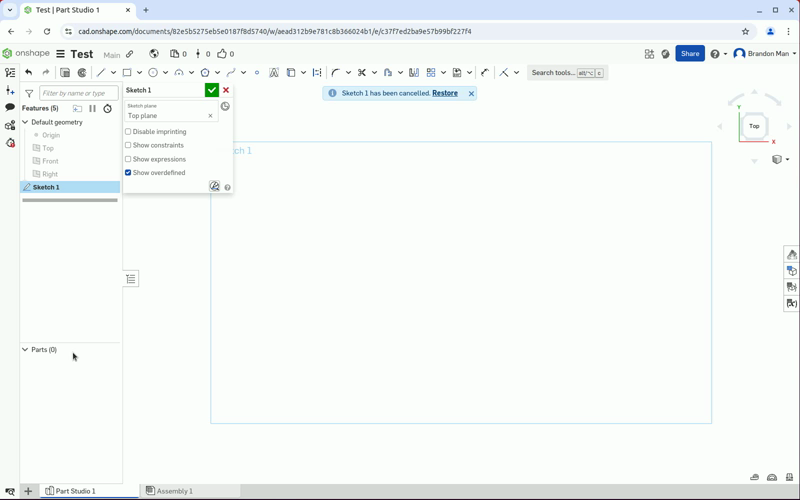
key(l)
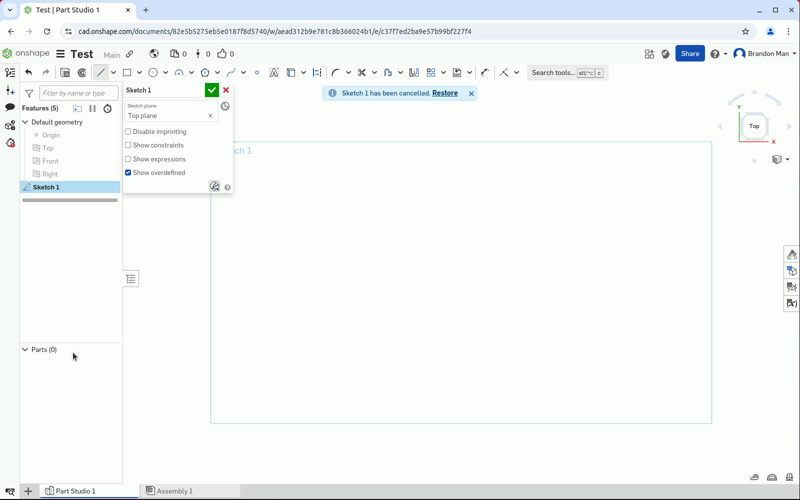
key_down(shift)
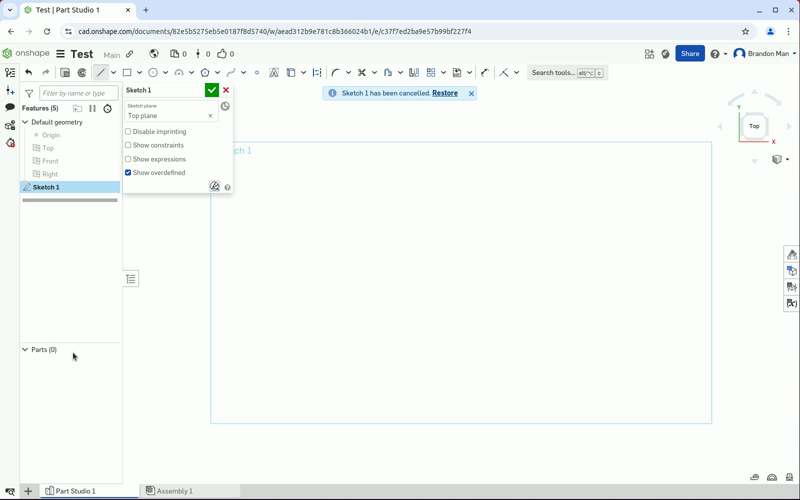
mouse_move(460, 282)
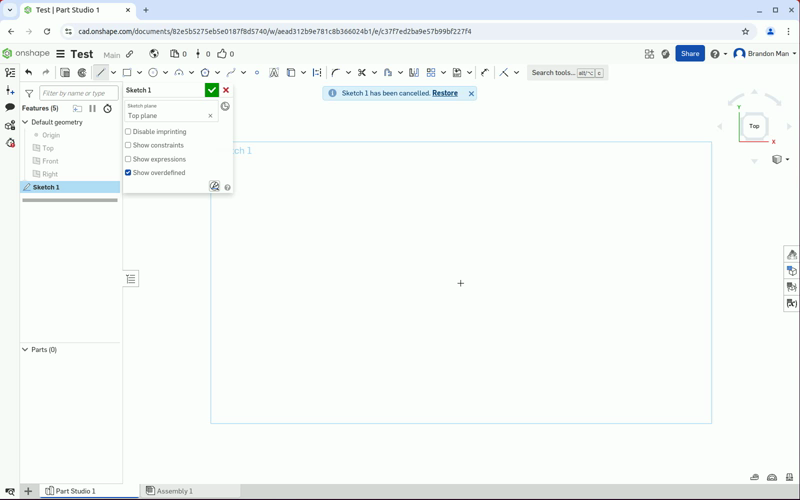
click(460, 282)
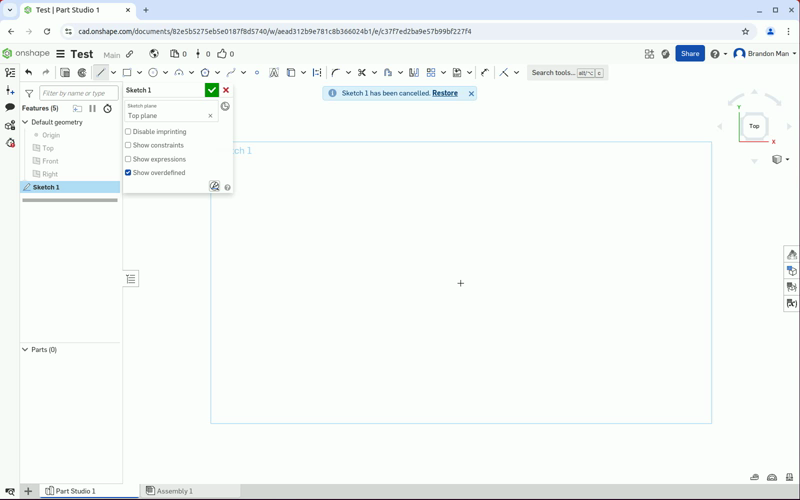
key_up(shift)
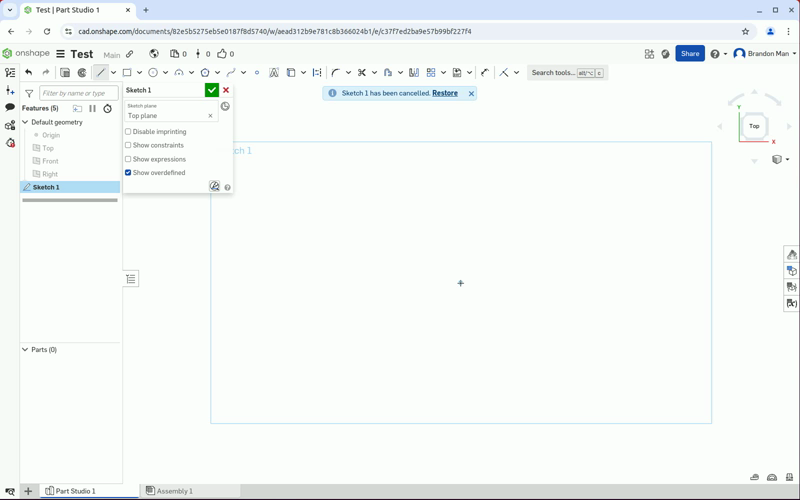
key_down(shift)
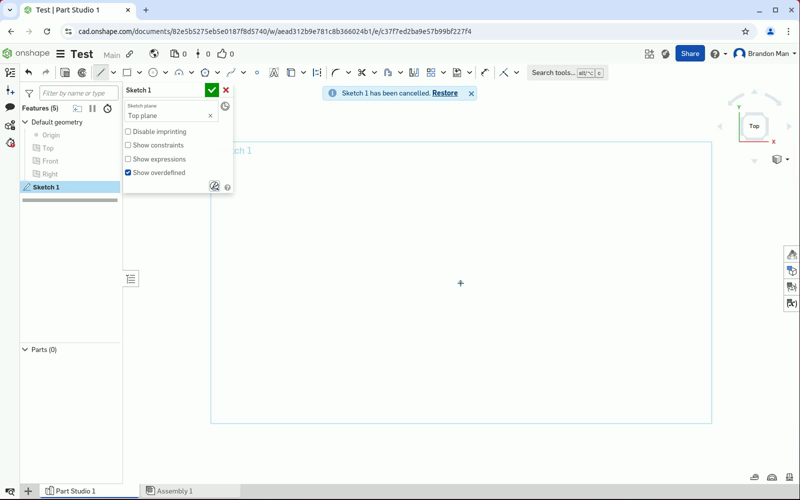
mouse_move(573, 282)
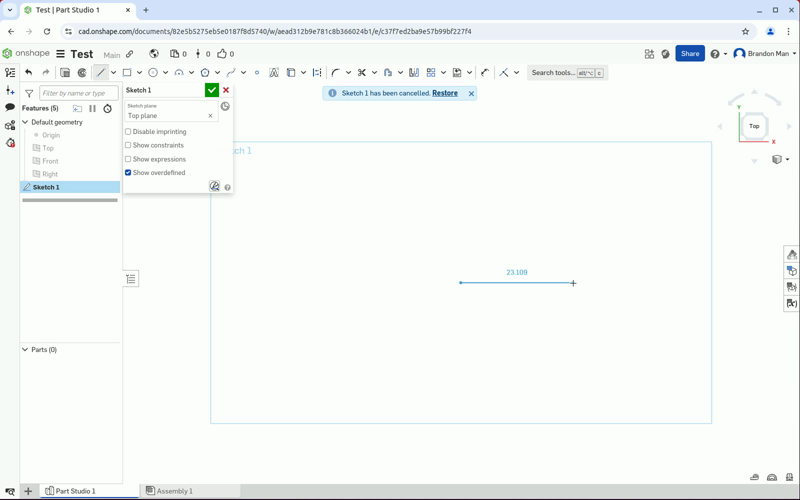
click(573, 282)
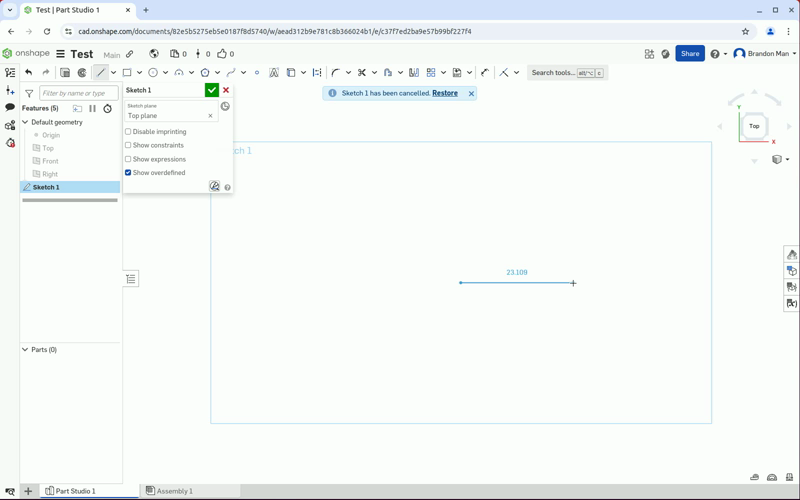
key_up(shift)
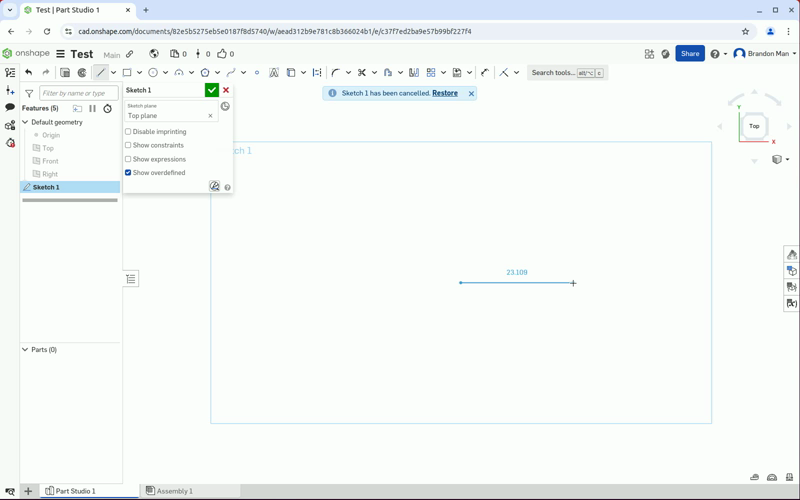
key_down(shift)
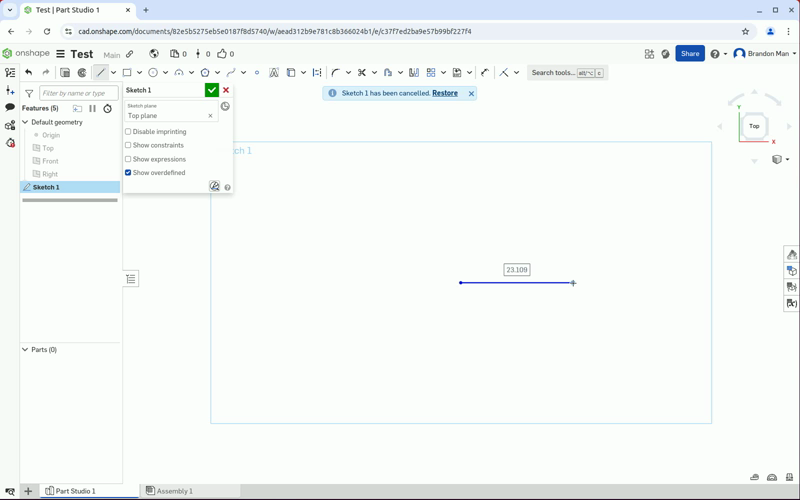
mouse_move(573, 170)
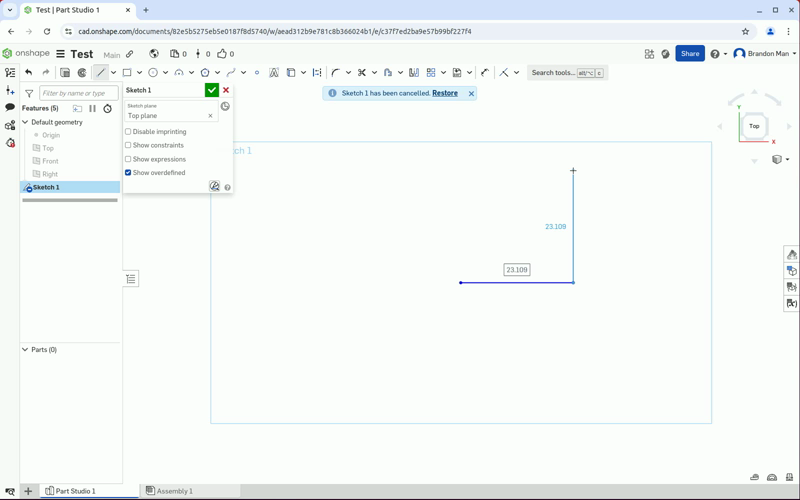
click(573, 170)
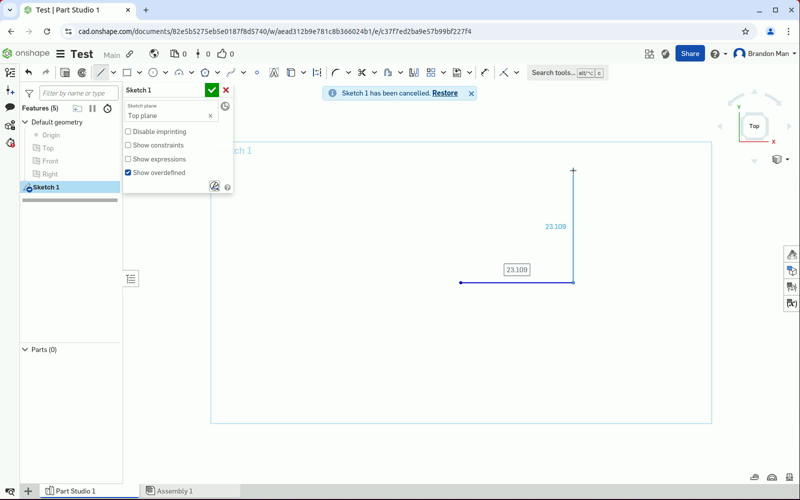
key_up(shift)
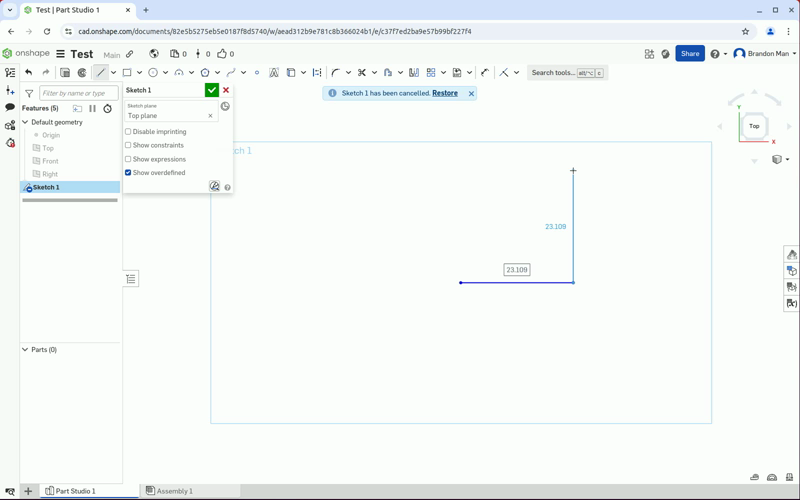
key_down(shift)
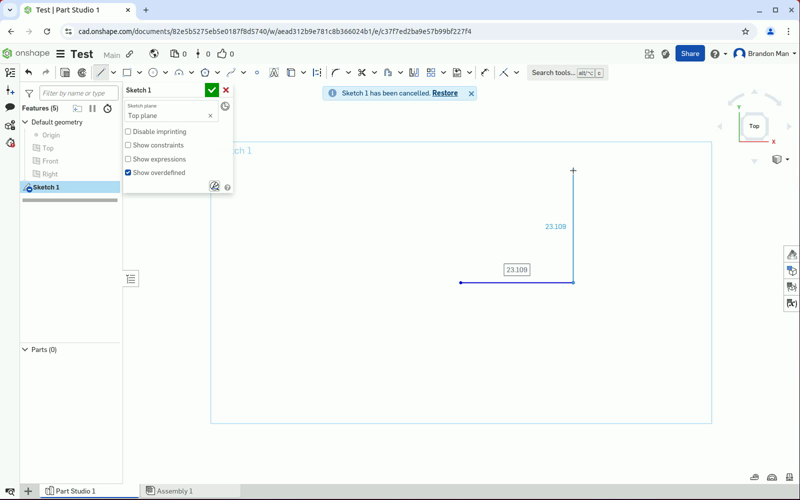
mouse_move(460, 170)
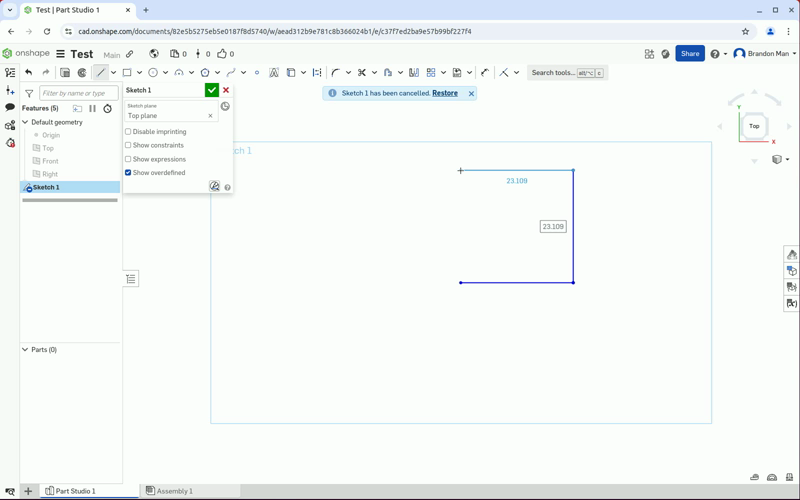
click(460, 170)
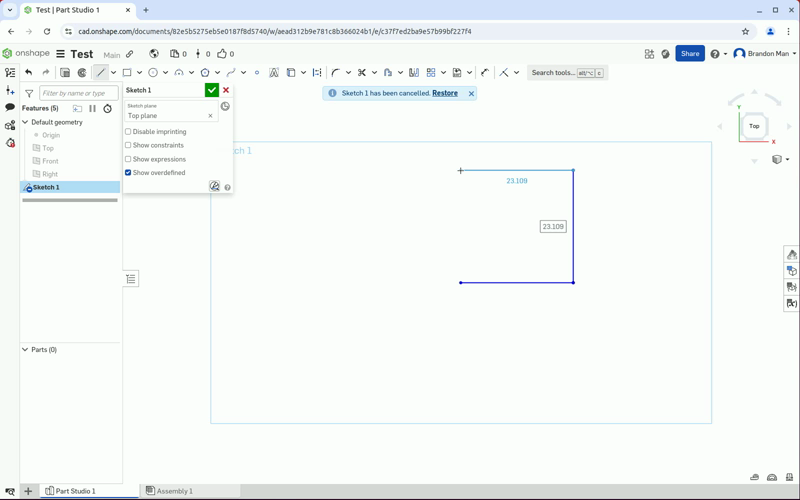
key_up(shift)
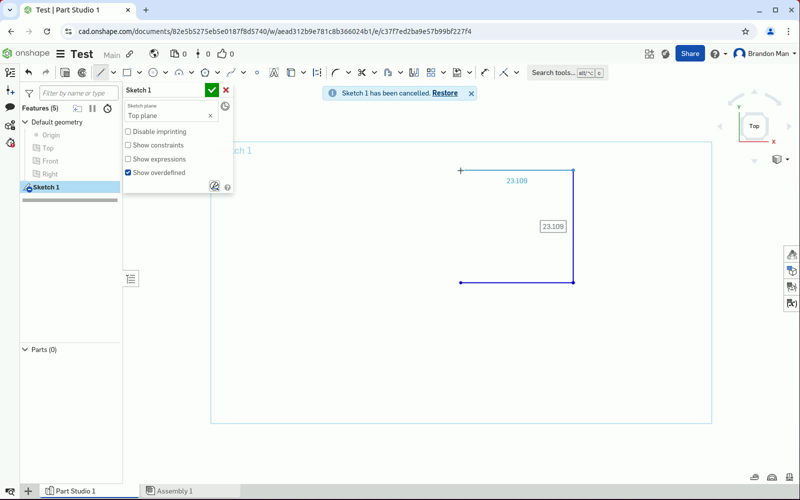
key_down(shift)
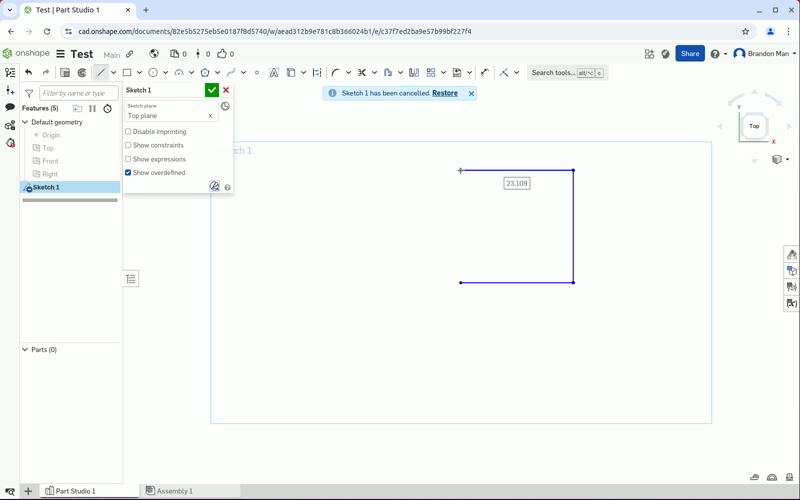
mouse_move(460, 282)
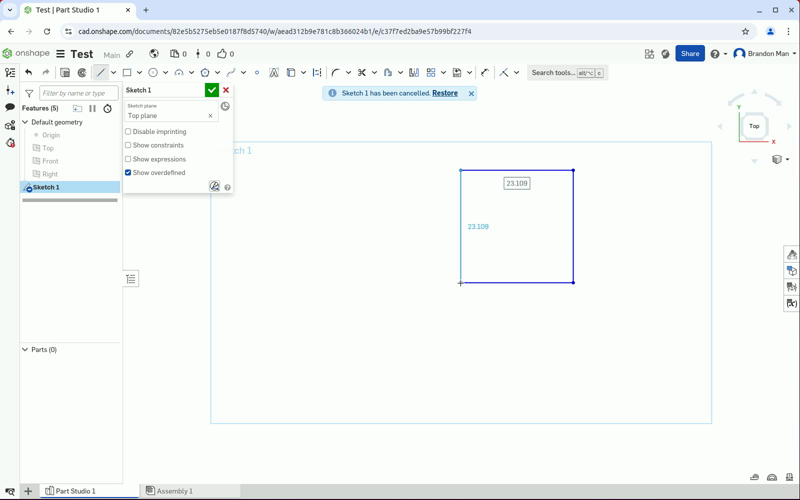
key_up(shift)
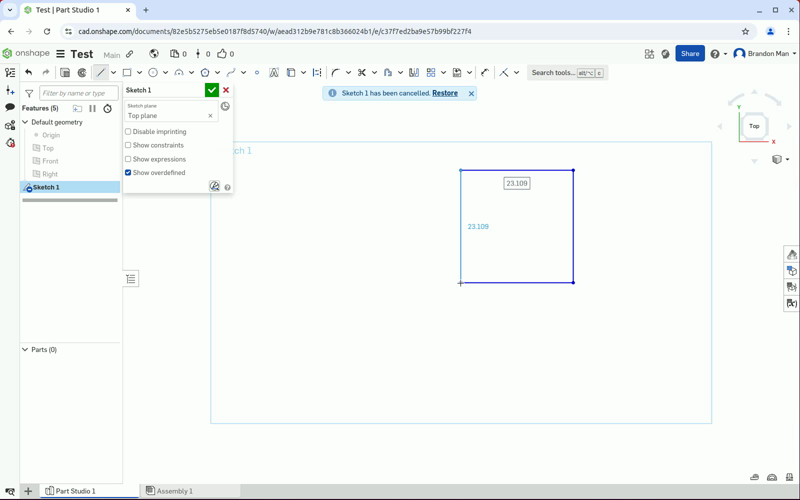
click(460, 282)
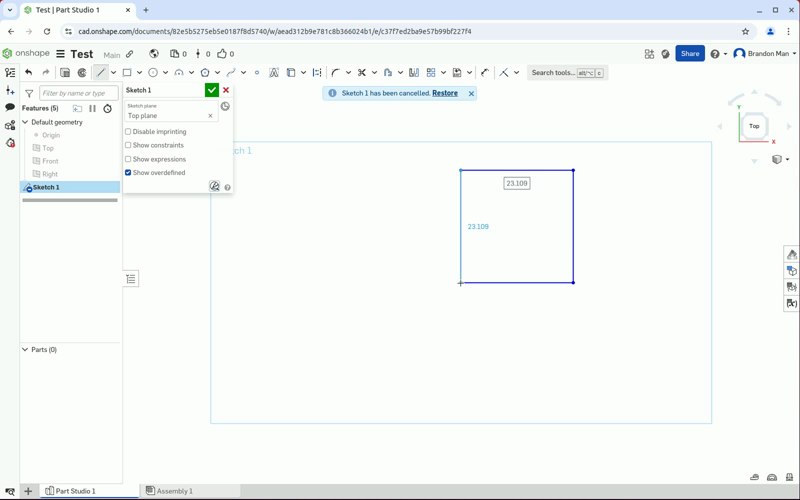
key(esc)
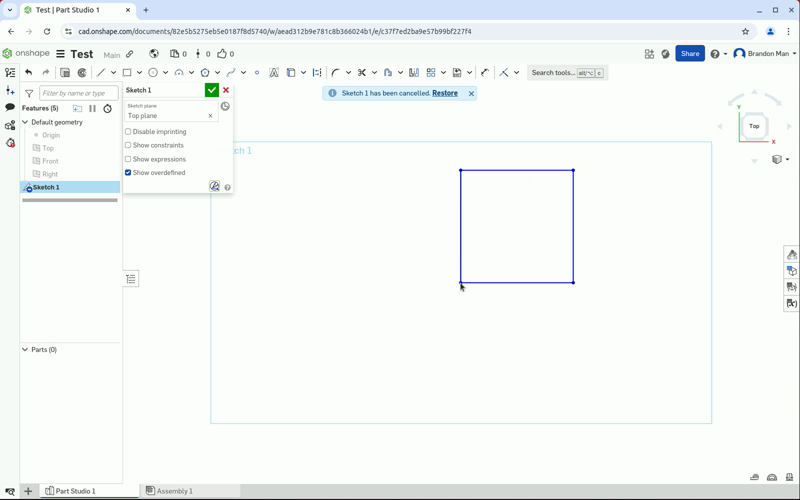
mouse_move(541, 198)
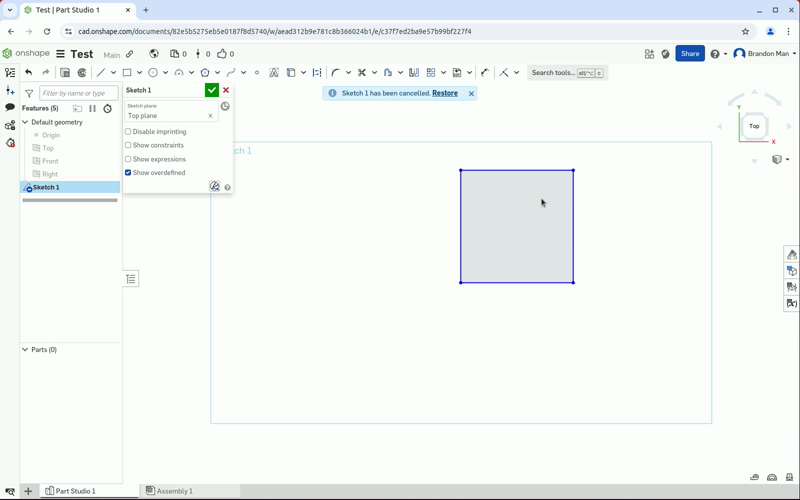
click(541, 198)
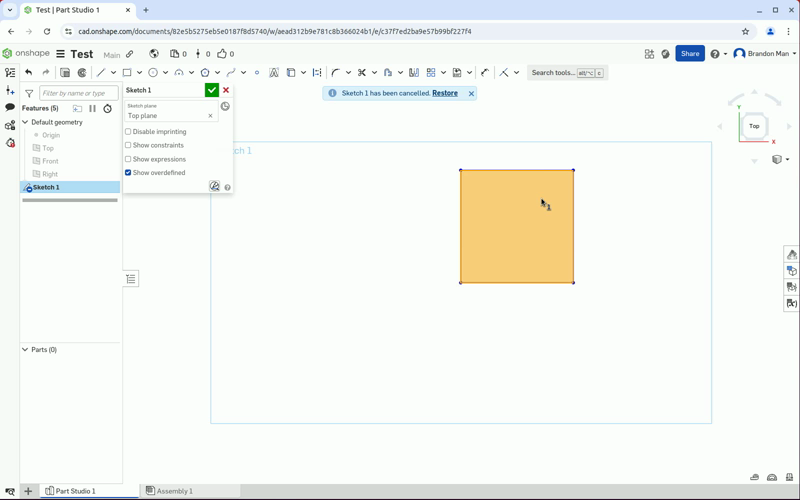
mouse_move(73, 352)
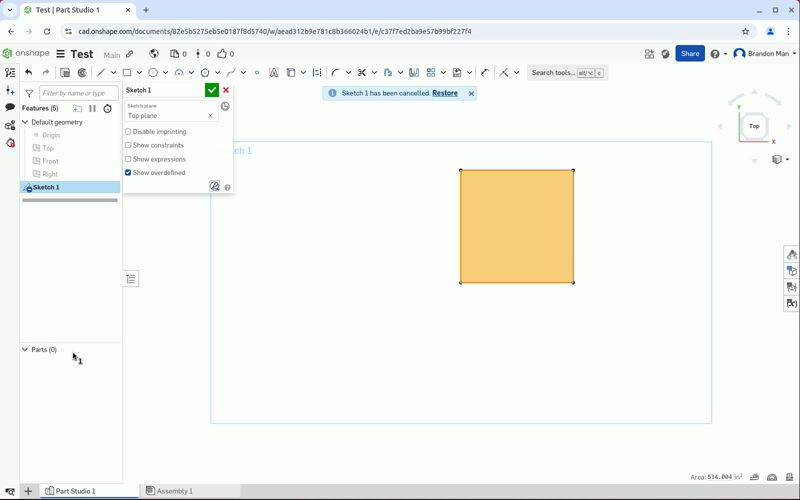
key(shift+y)
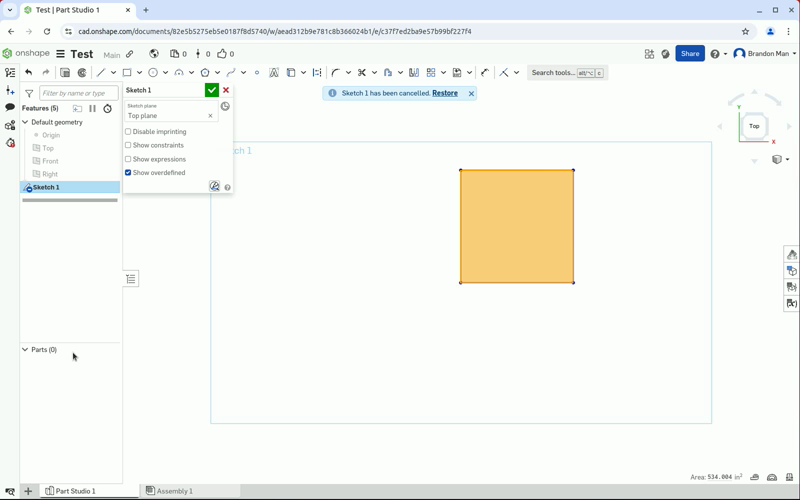
key(shift+e)
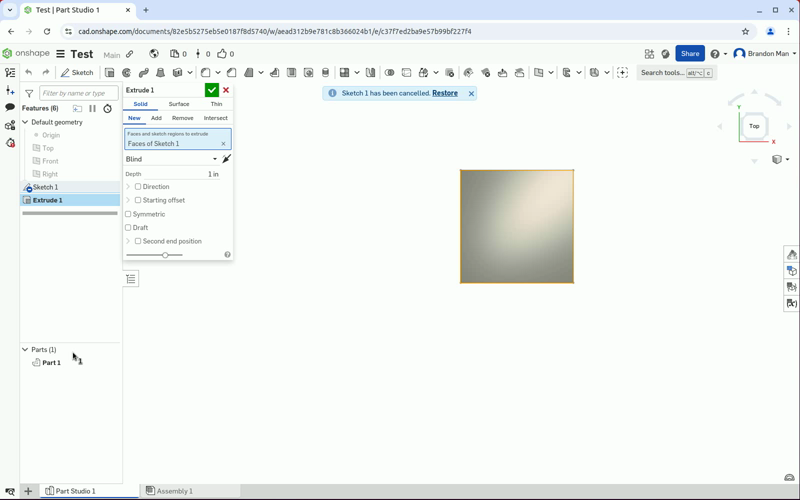
mouse_move(143, 106)
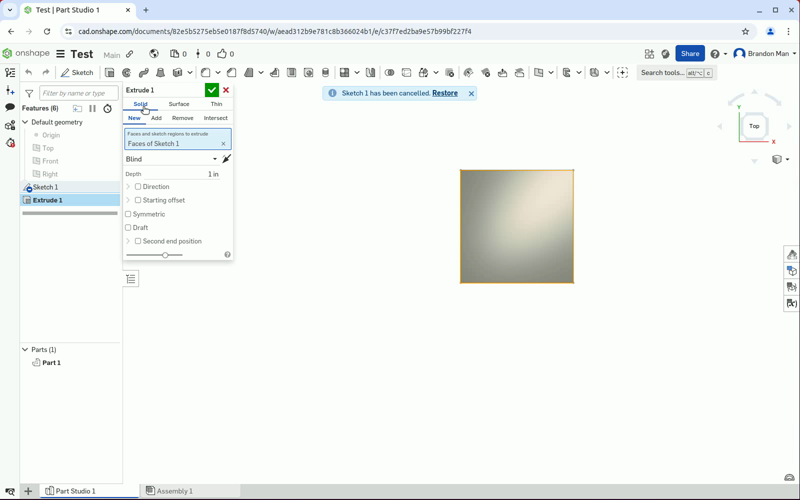
click(143, 106)
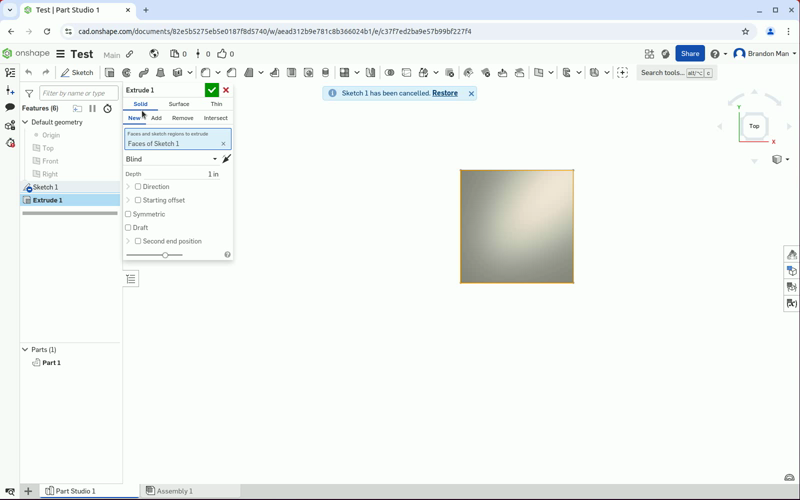
mouse_move(137, 120)
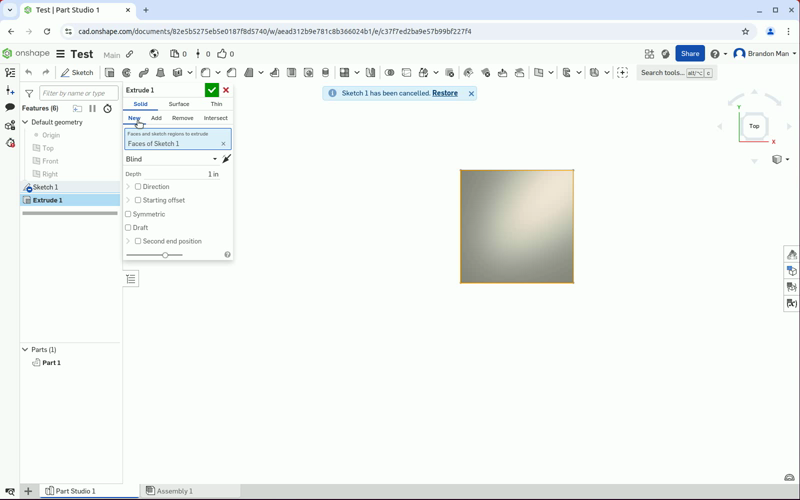
click(137, 120)
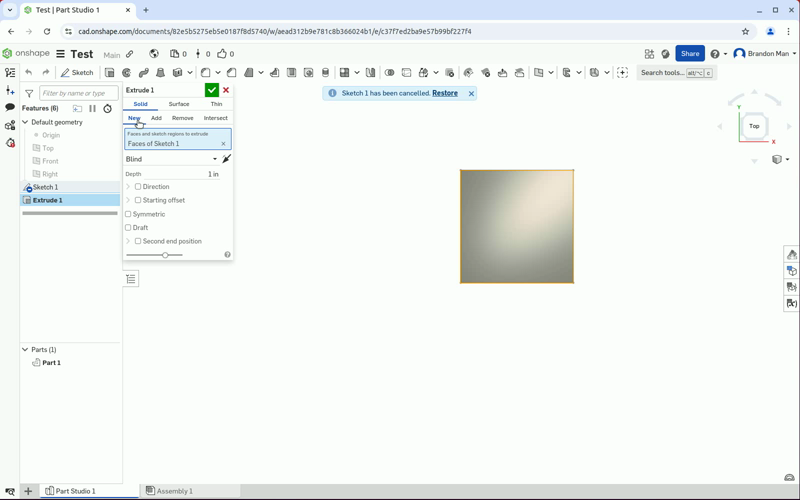
key(tab, 4)
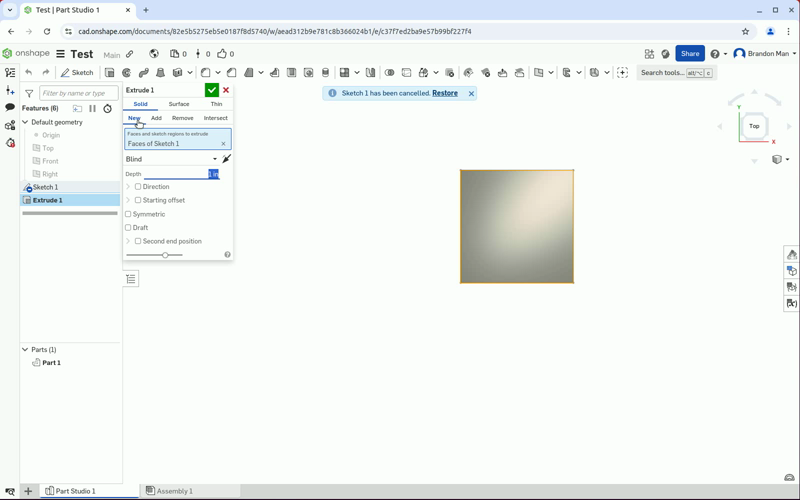
text(2.889)
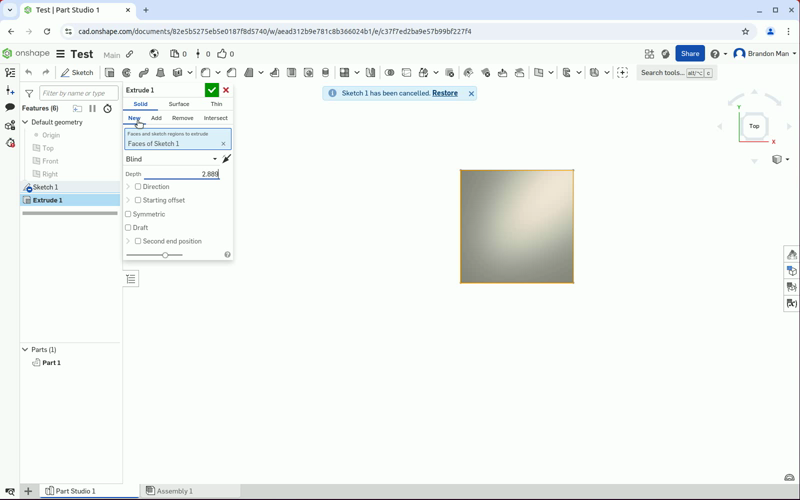
key(enter)
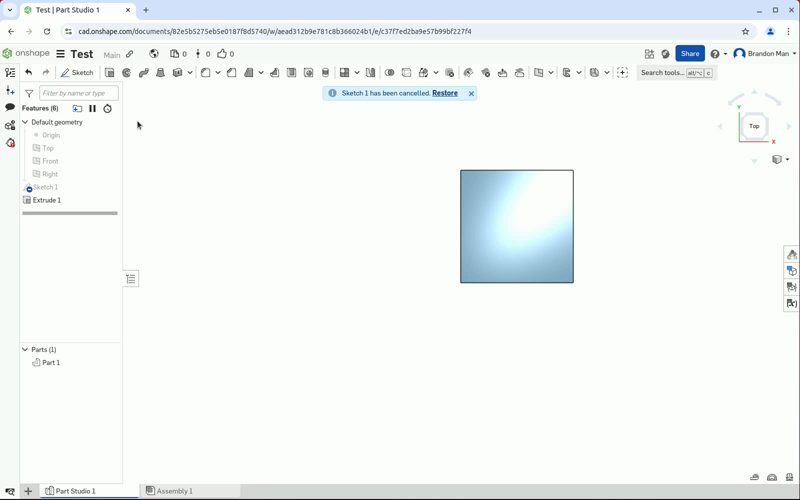
key(shift+h)
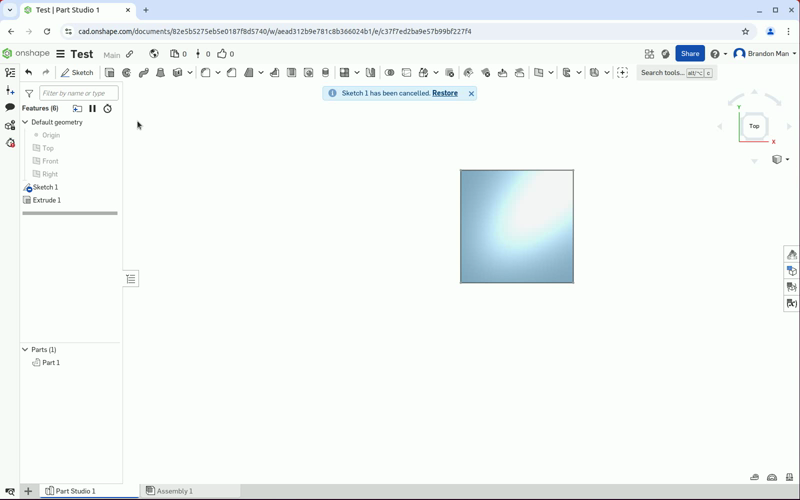
key(shift+h)
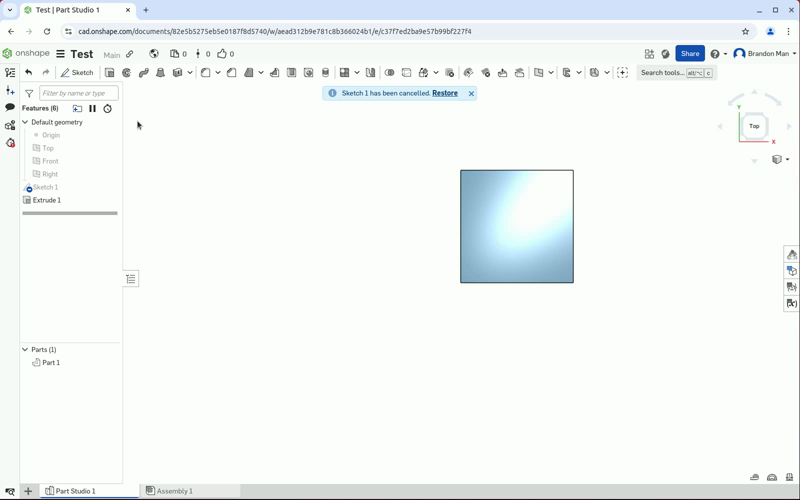
mouse_move(73, 189)
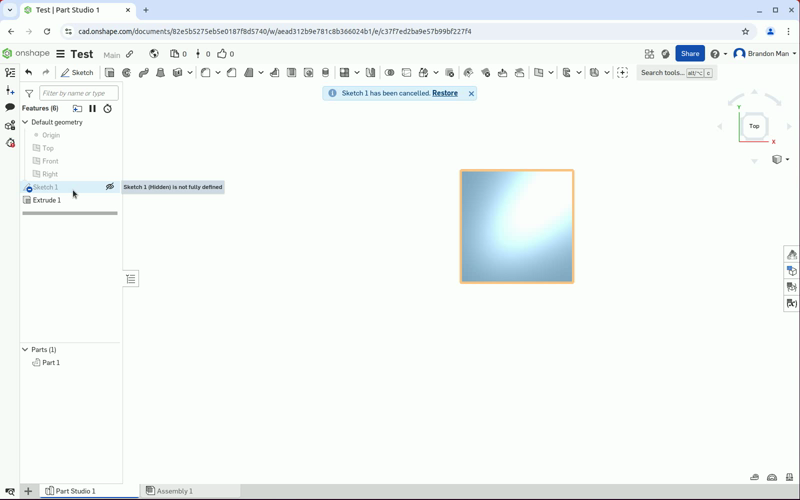
click(73, 189)
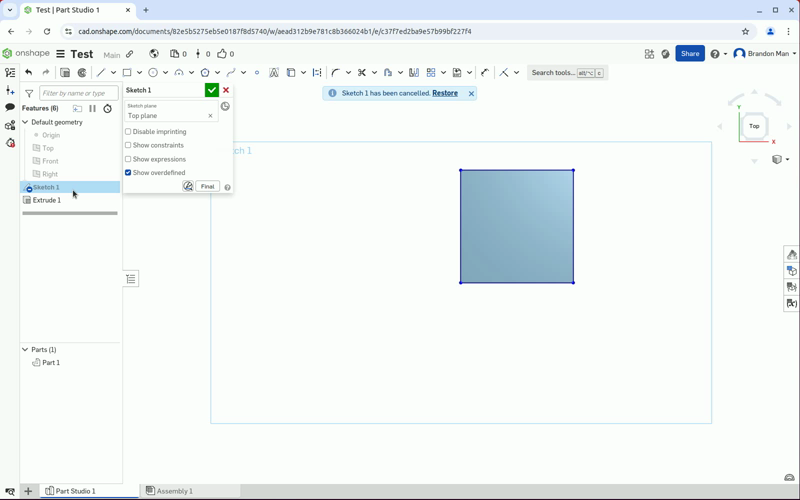
mouse_move(229, 92)
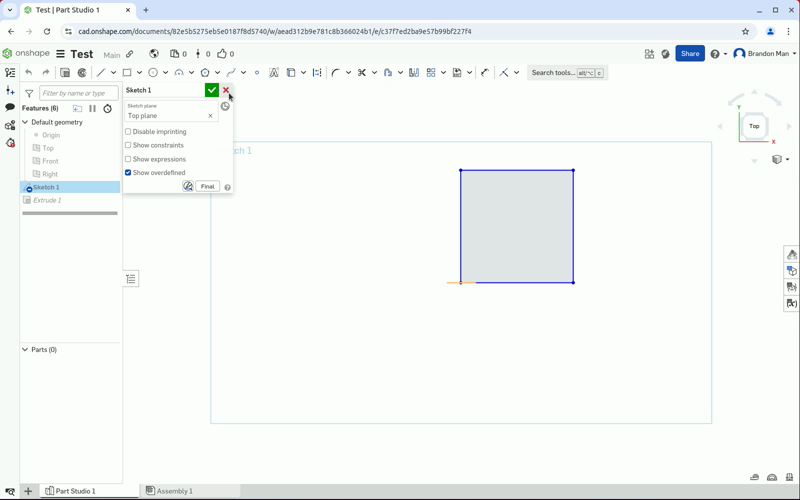
click(229, 92)
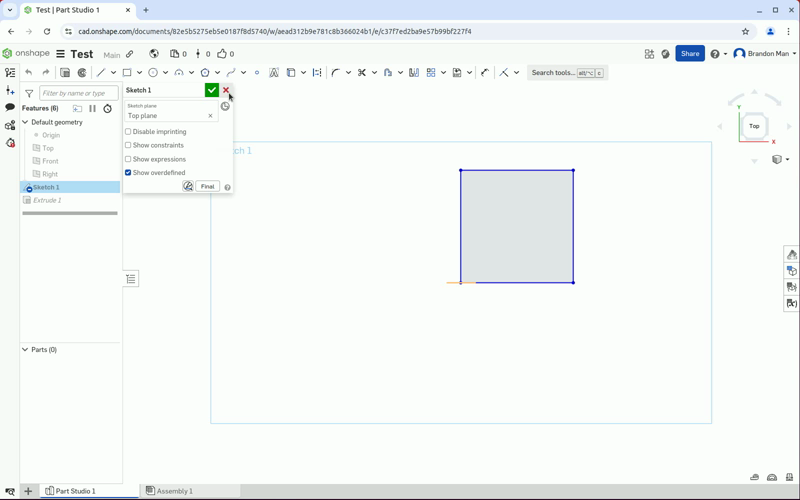
key(shift+s)
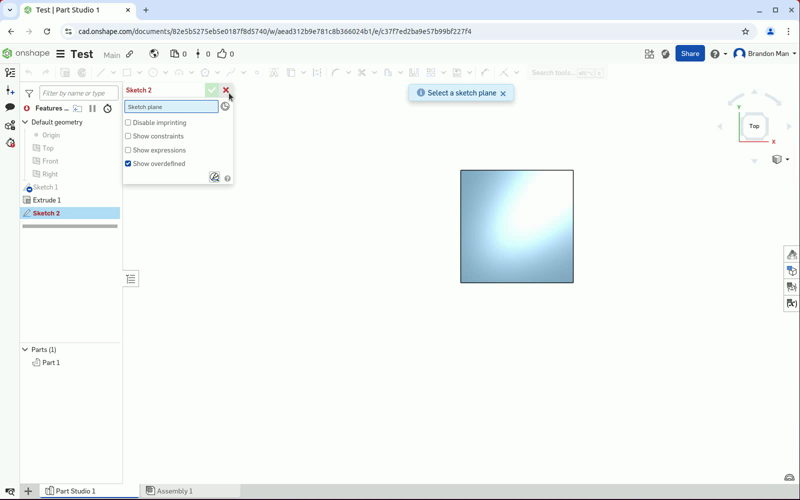
mouse_move(73, 150)
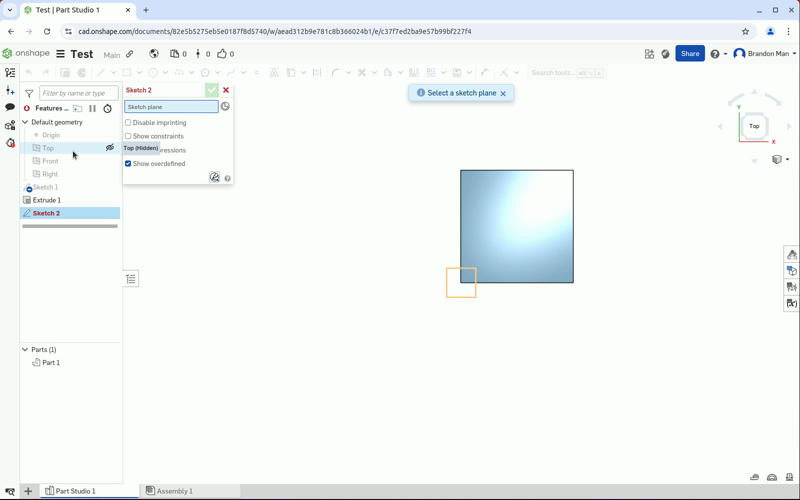
click(73, 150)
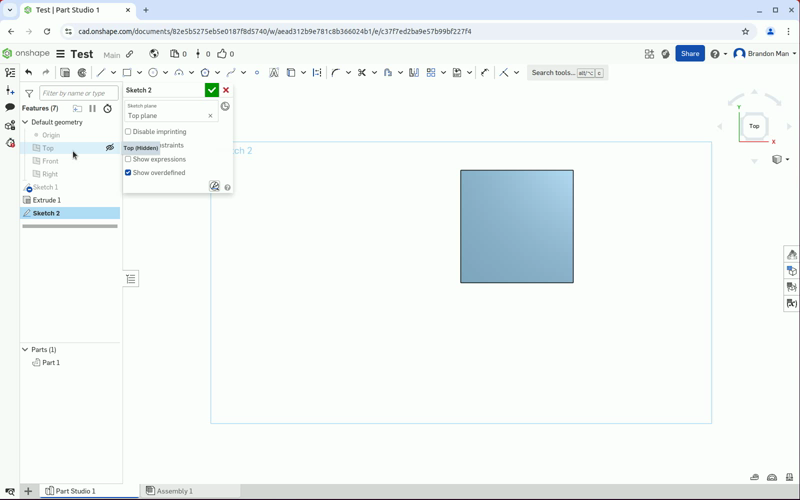
mouse_move(73, 352)
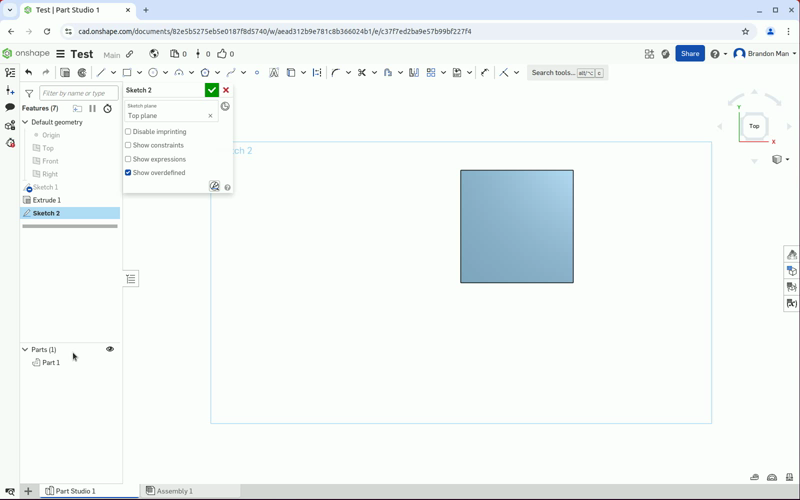
key(y)
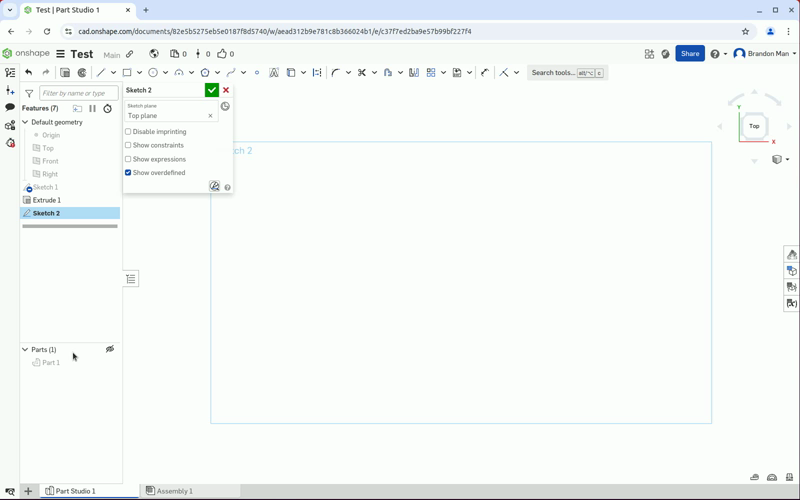
key(l)
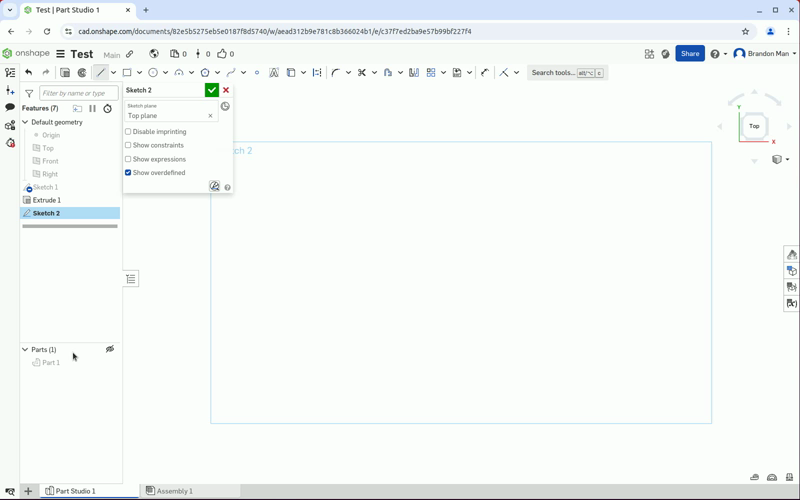
key_down(shift)
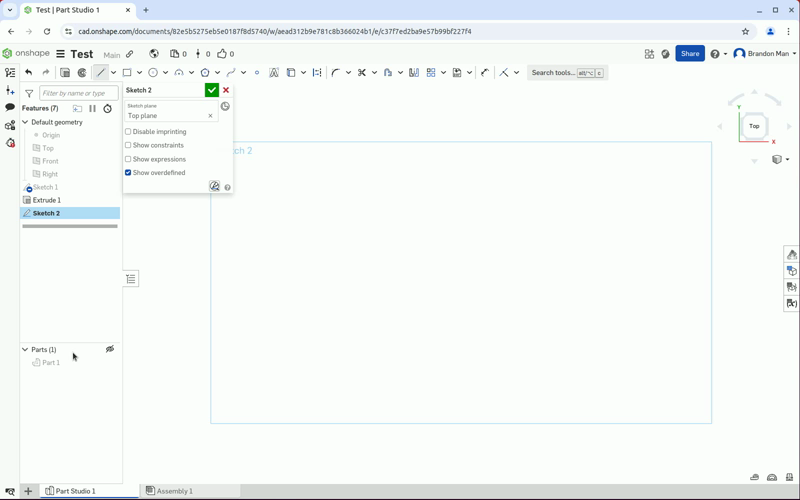
mouse_move(460, 282)
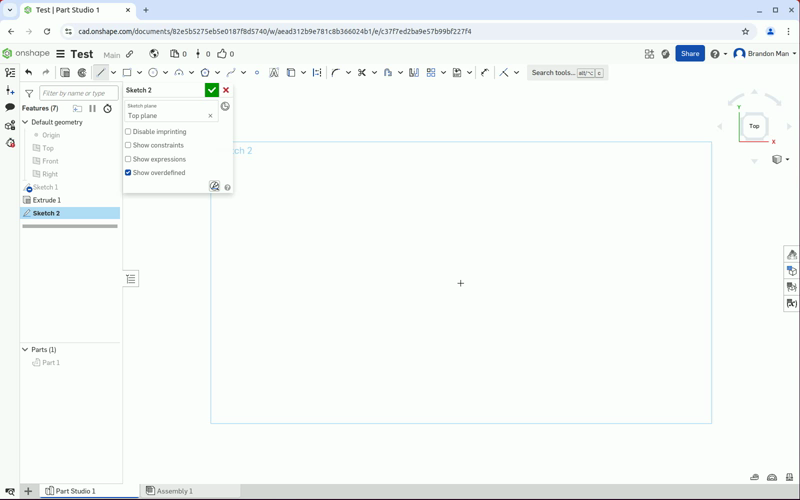
click(460, 282)
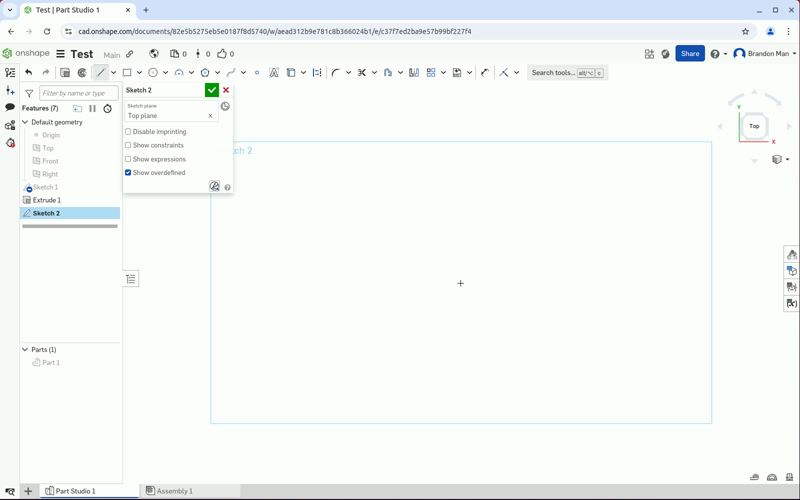
key_up(shift)
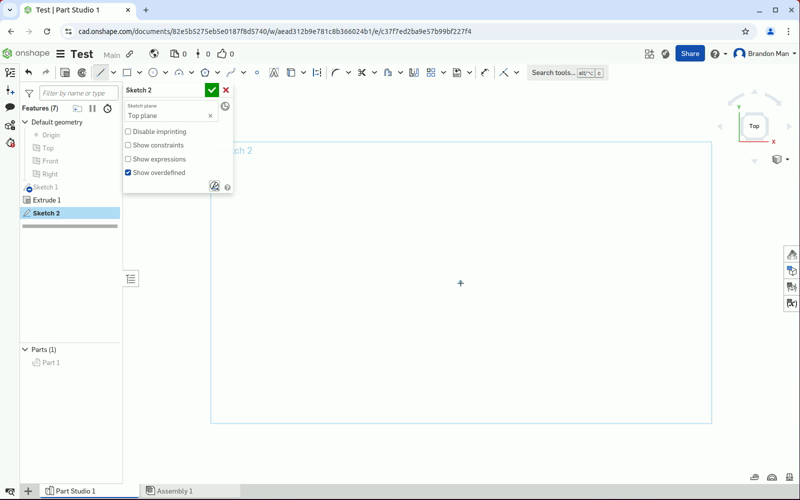
key_down(shift)
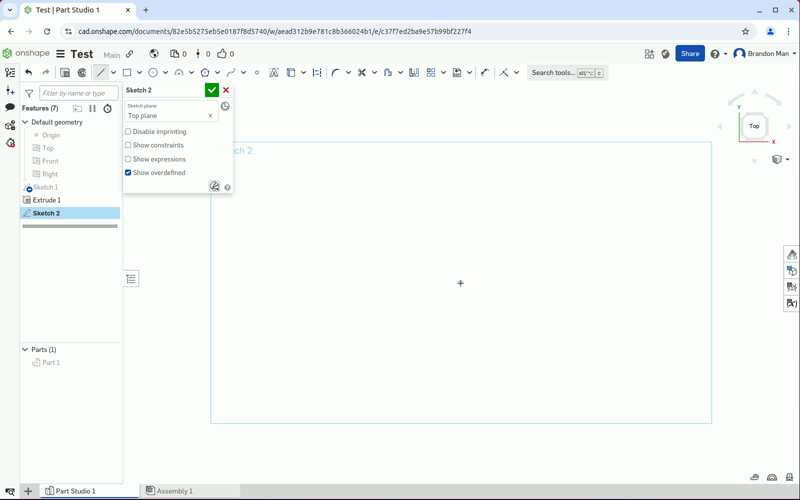
mouse_move(490, 282)
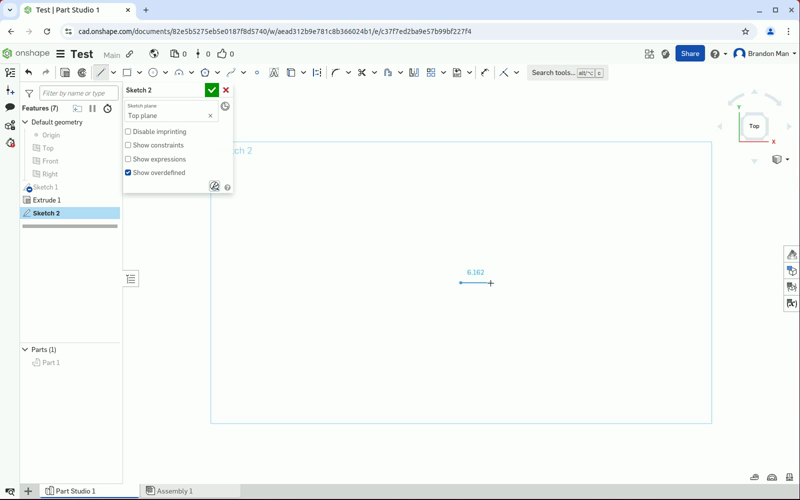
mouse_move(475, 282)
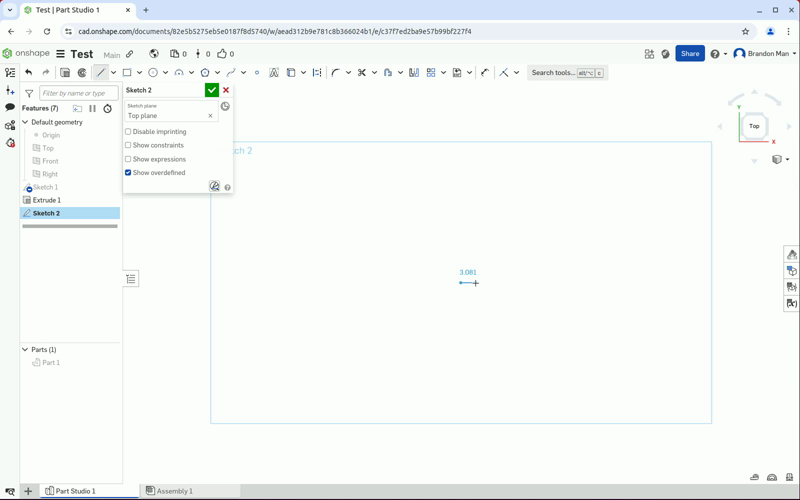
click(475, 282)
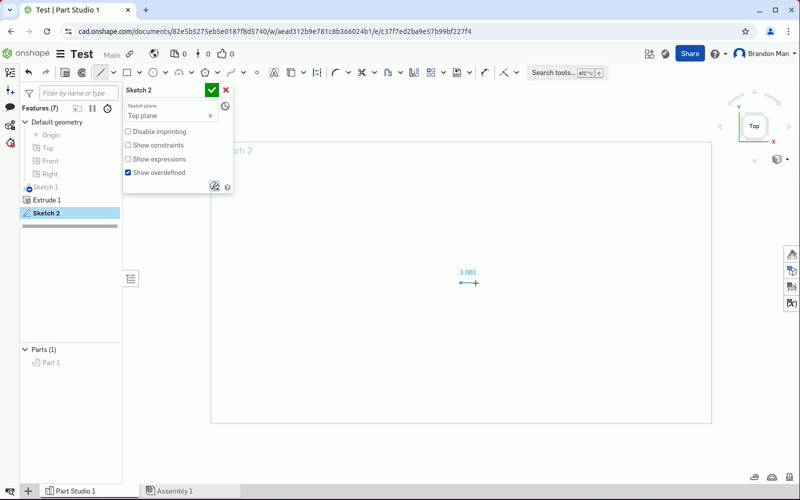
key_up(shift)
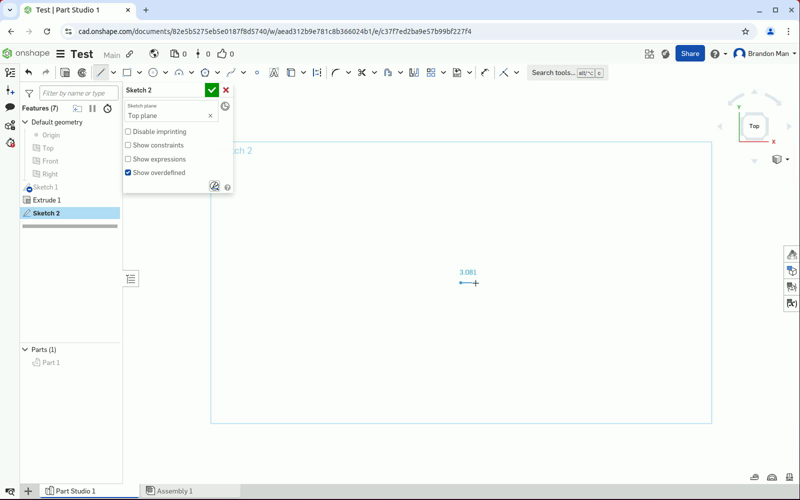
key_down(shift)
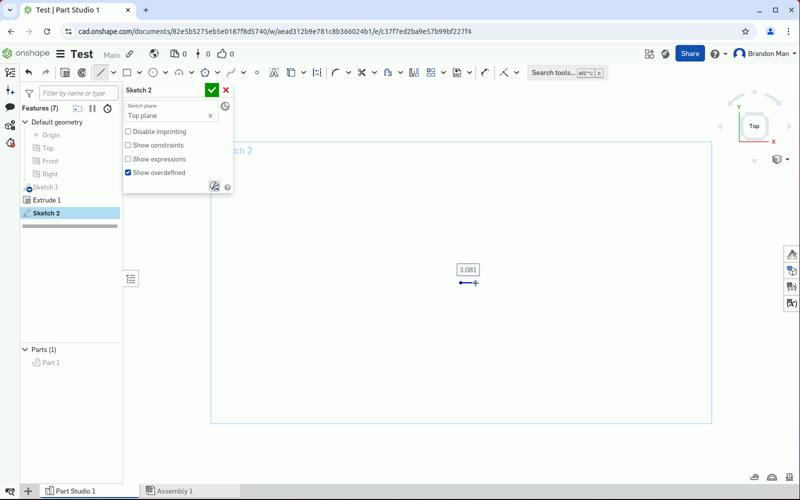
mouse_move(505, 282)
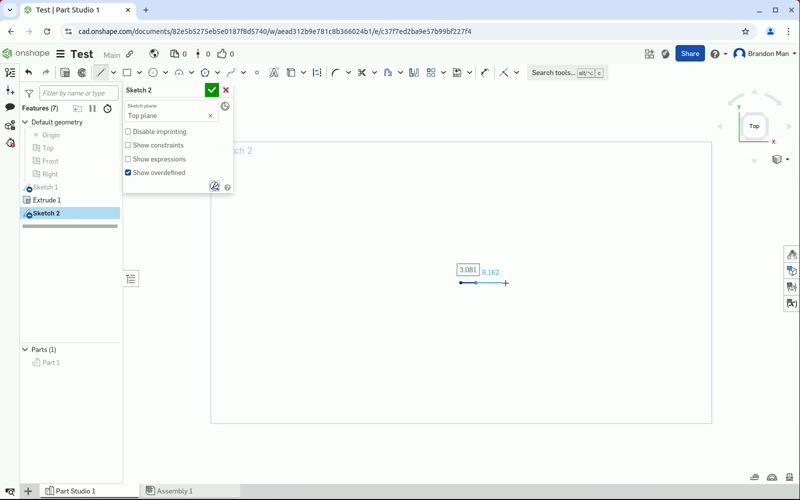
mouse_move(475, 267)
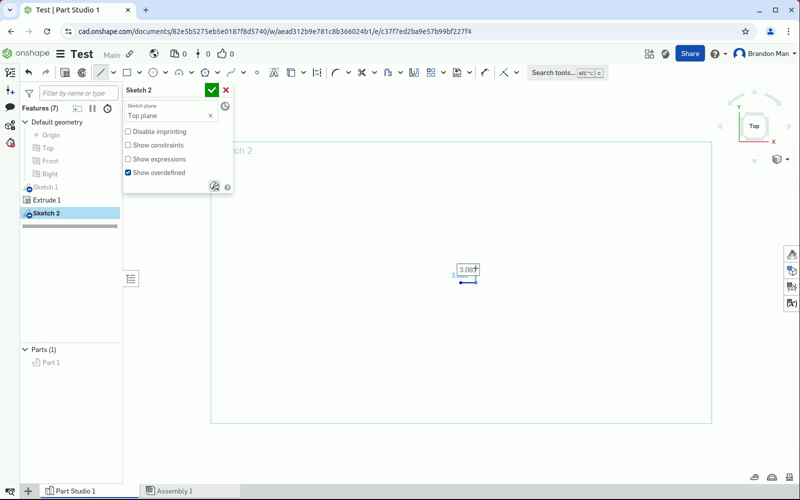
click(475, 267)
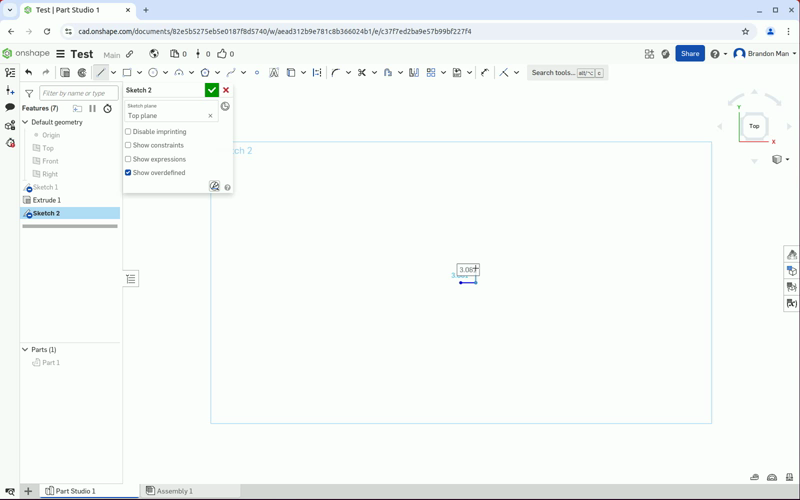
key_up(shift)
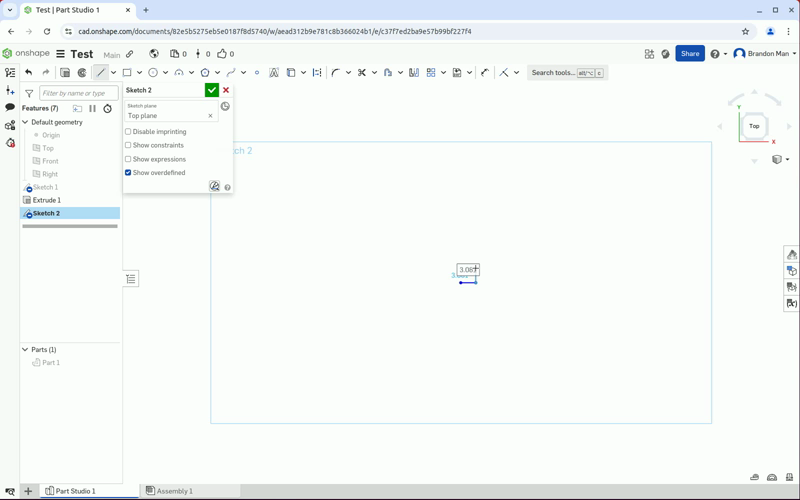
key_down(shift)
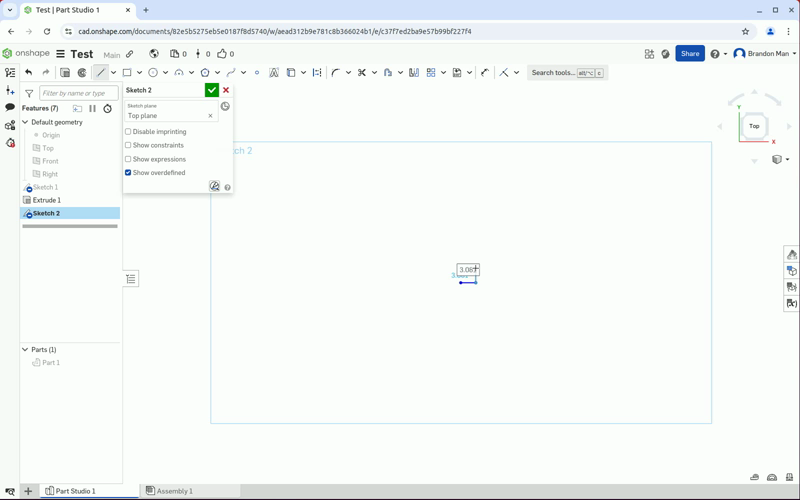
mouse_move(505, 267)
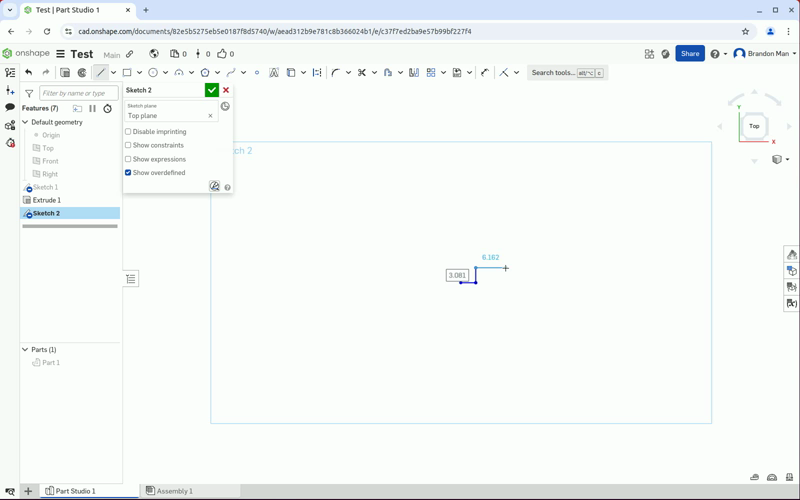
mouse_move(460, 267)
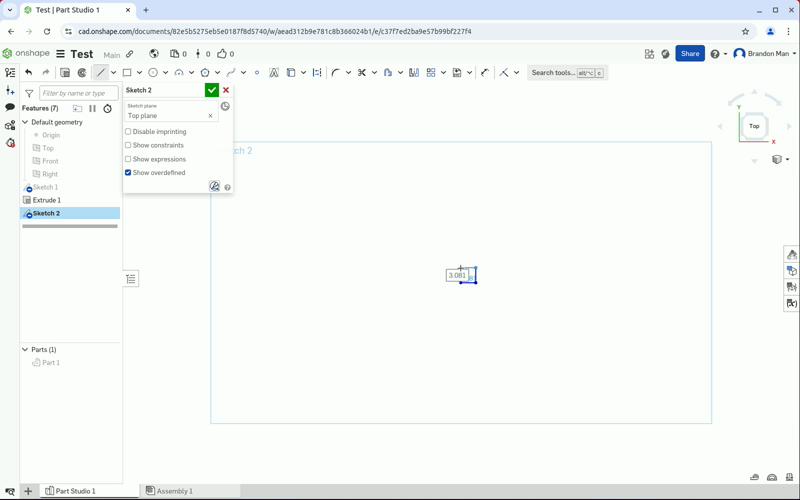
click(460, 267)
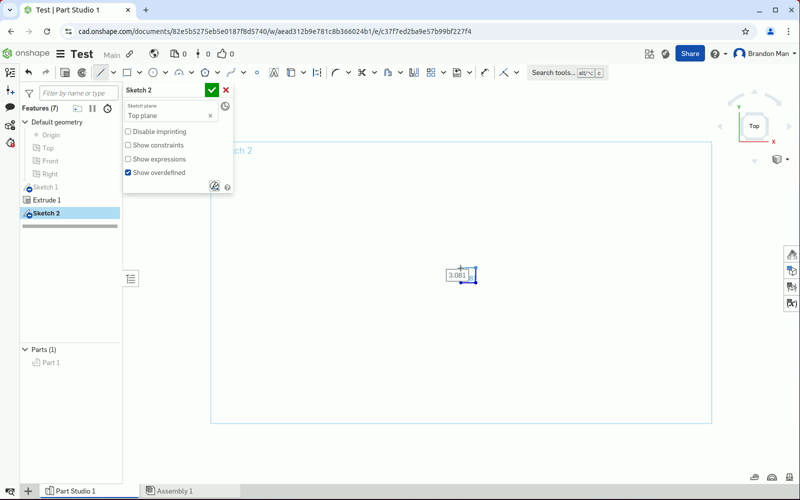
key_up(shift)
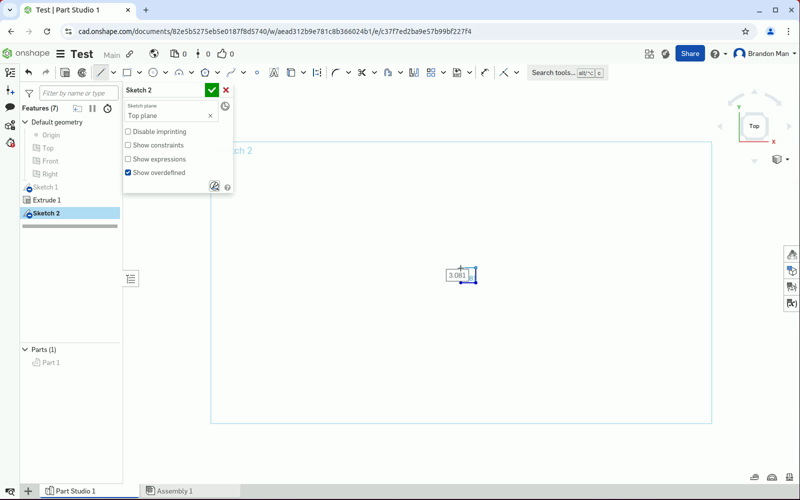
mouse_move(490, 267)
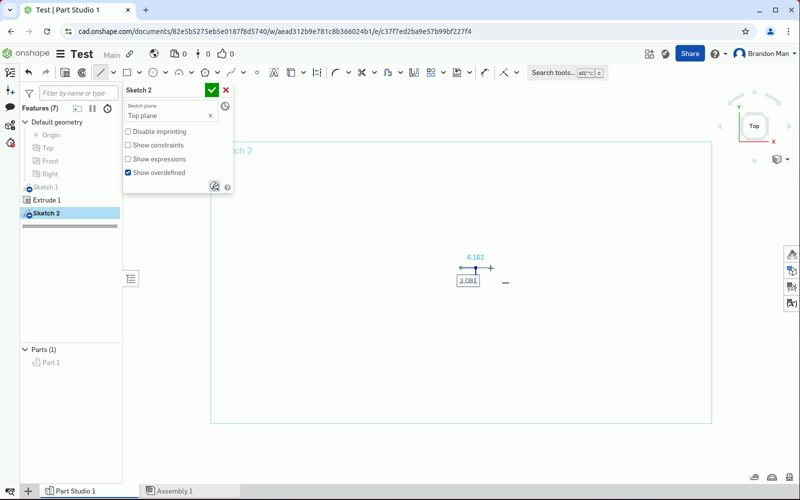
key_down(shift)
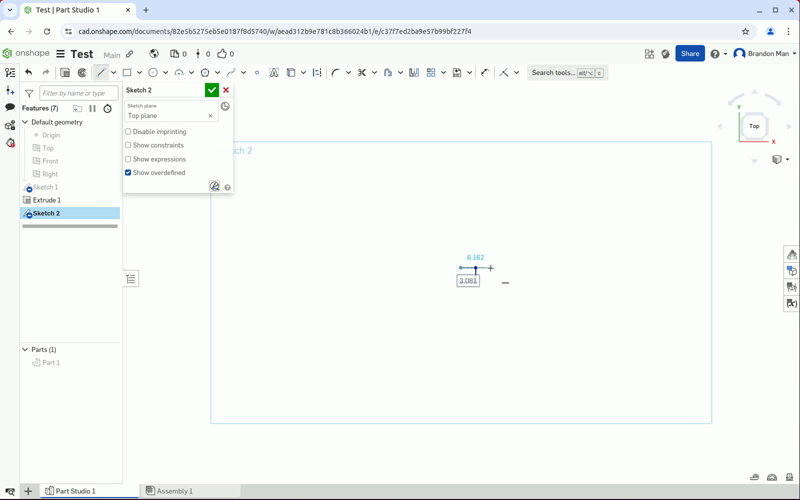
mouse_move(460, 282)
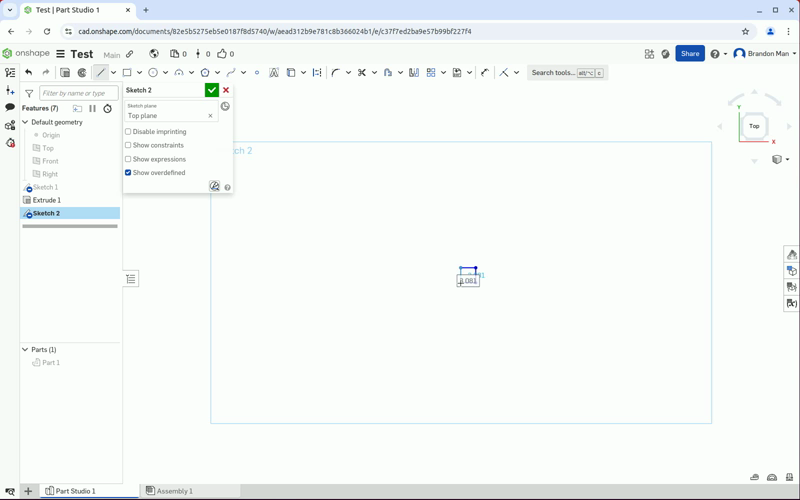
key_up(shift)
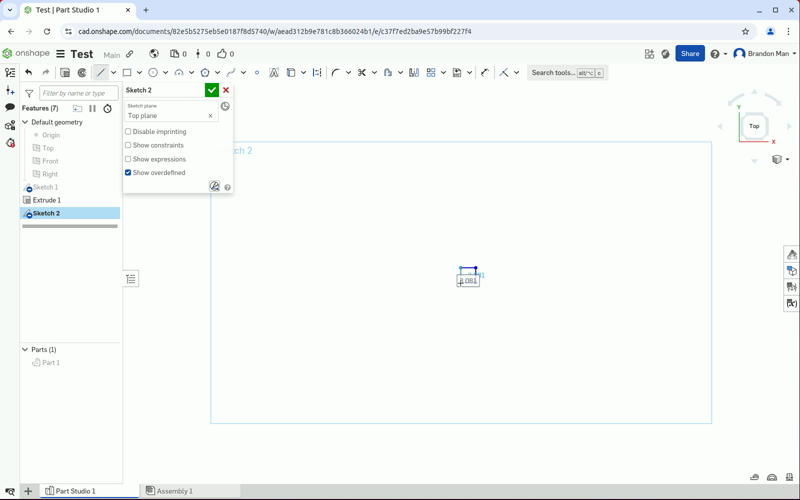
click(460, 282)
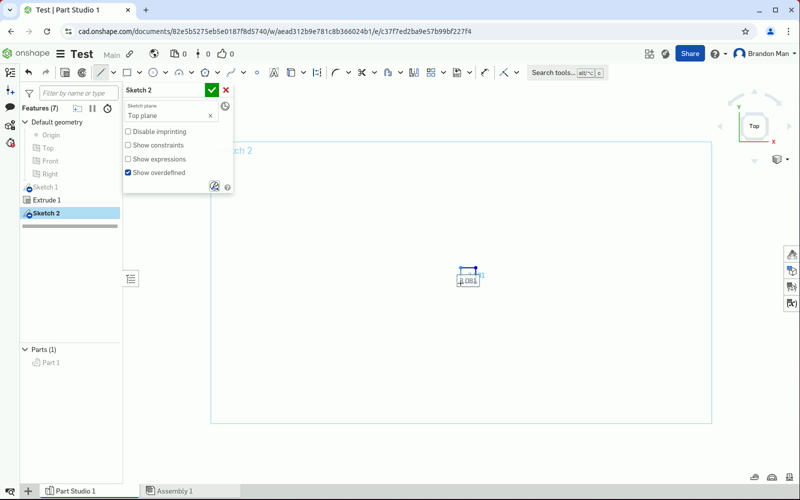
key(esc)
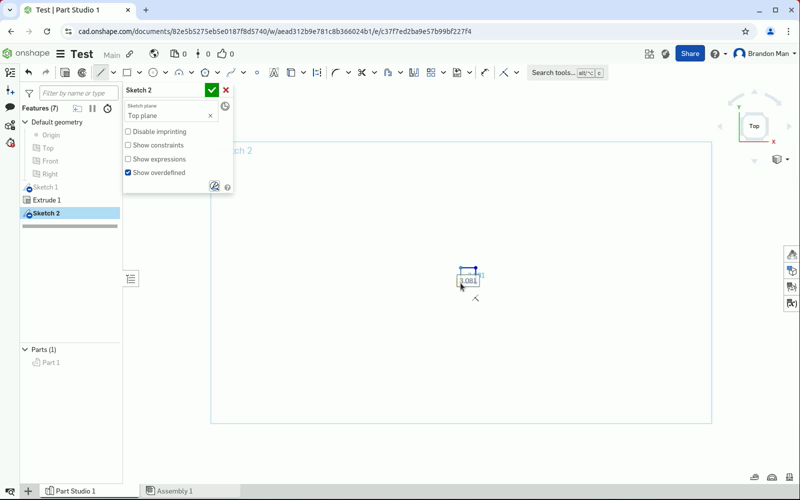
mouse_move(463, 282)
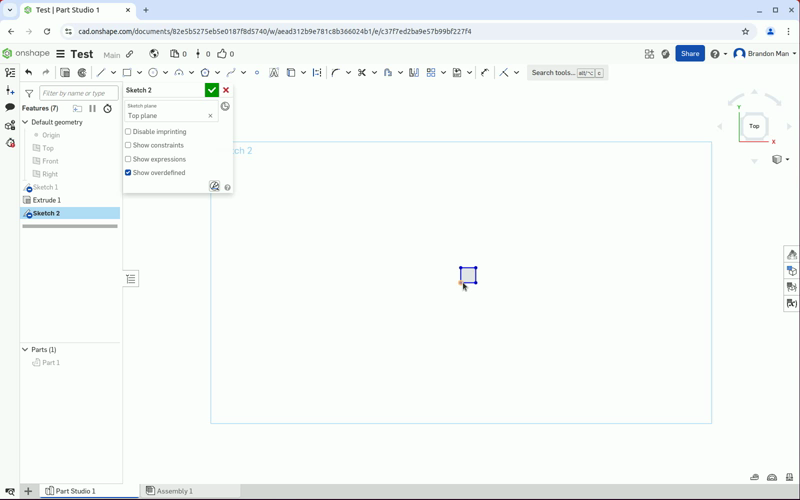
scroll(6)
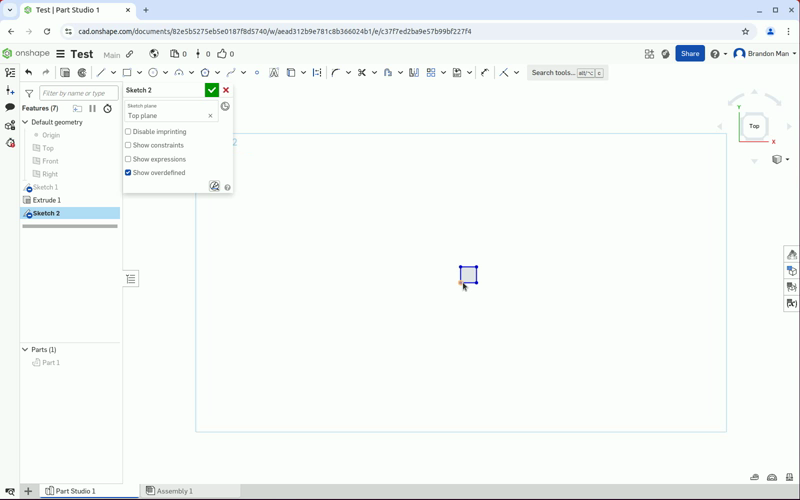
scroll(6)
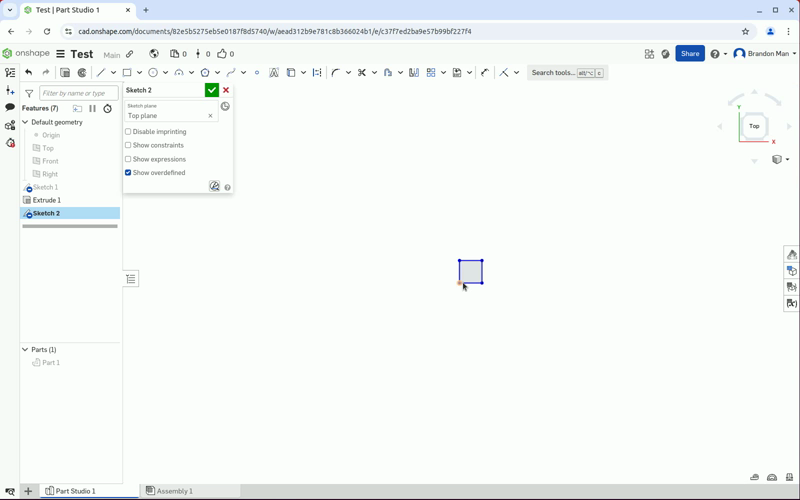
scroll(6)
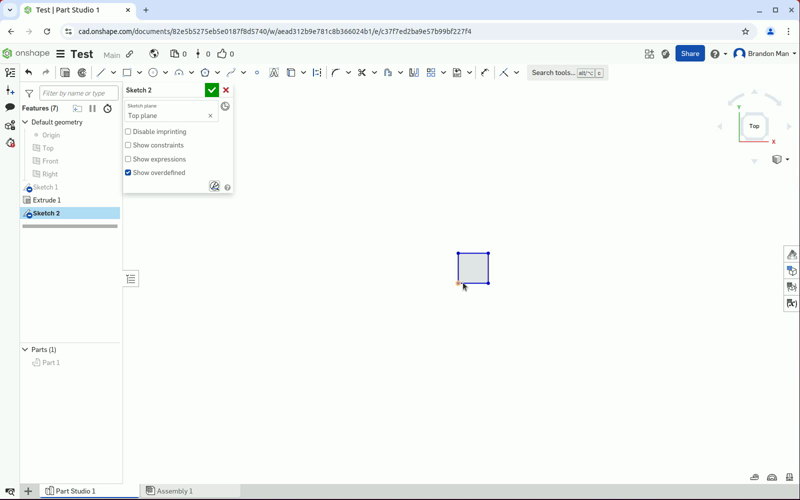
scroll(6)
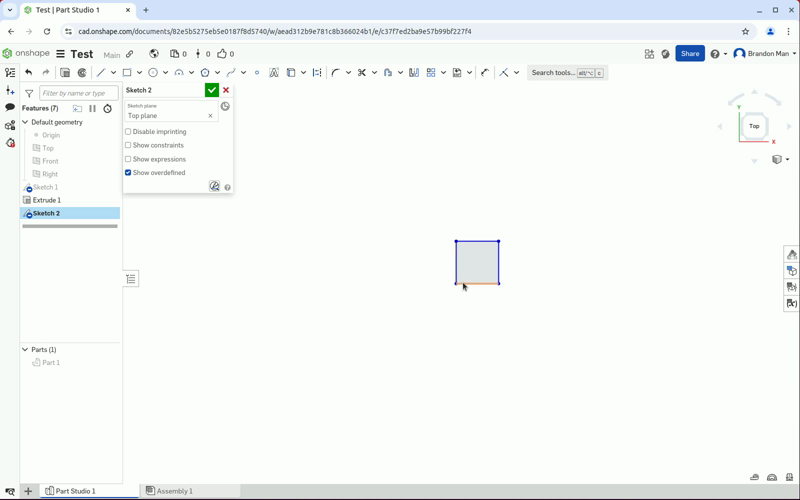
scroll(6)
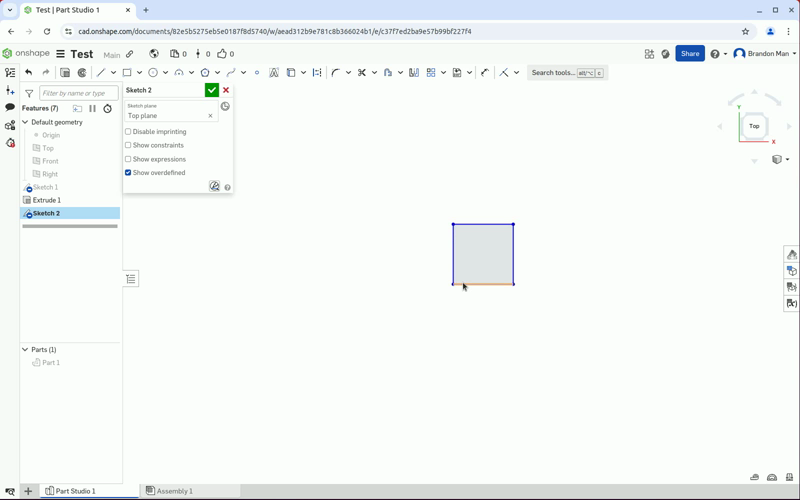
scroll(6)
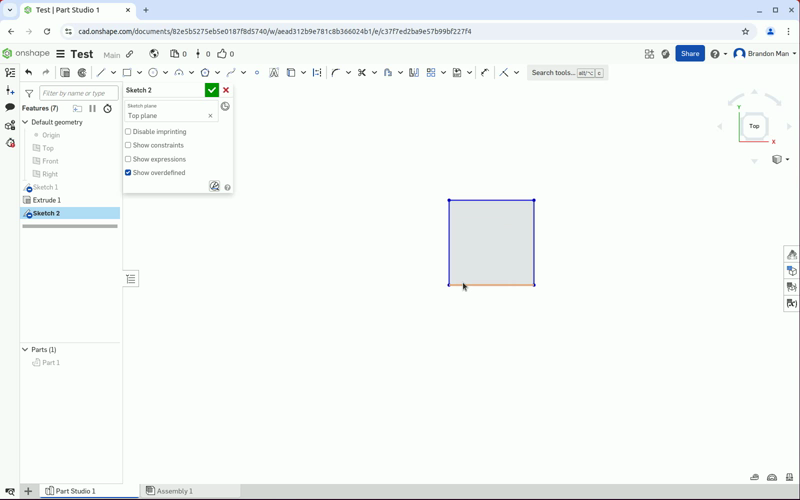
scroll(6)
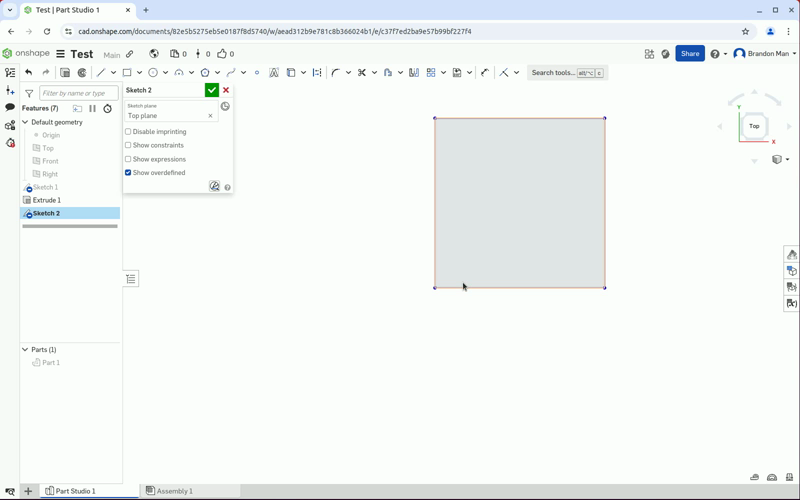
click(463, 282)
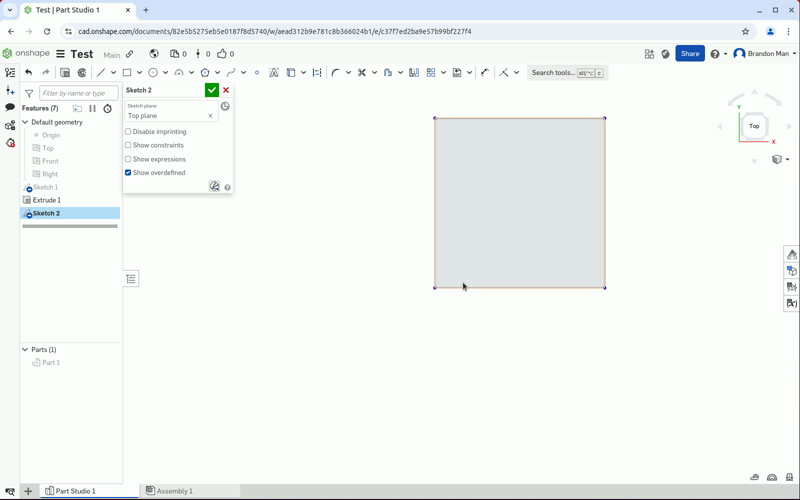
scroll(-6)
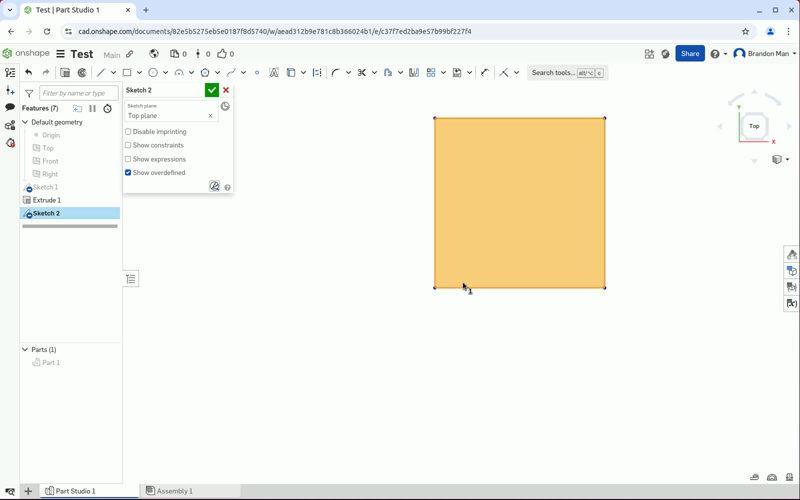
scroll(-6)
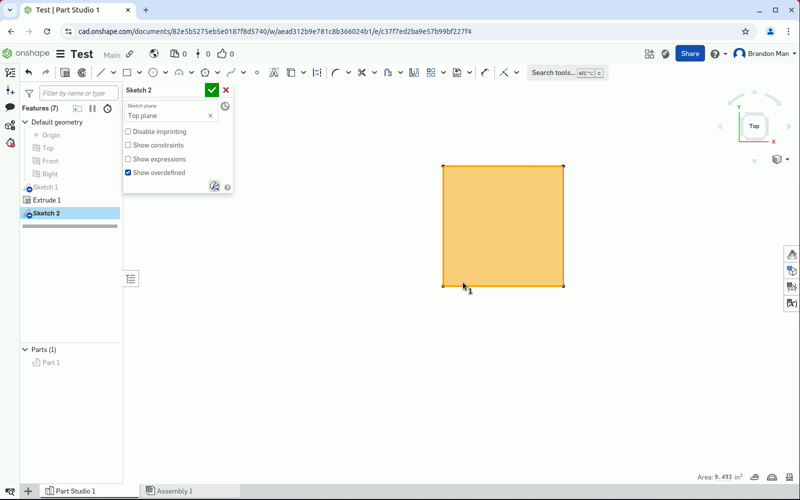
scroll(-6)
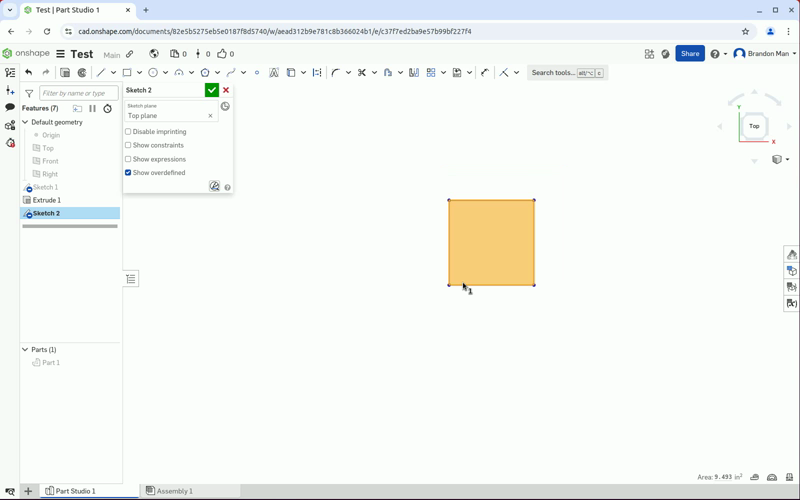
scroll(-6)
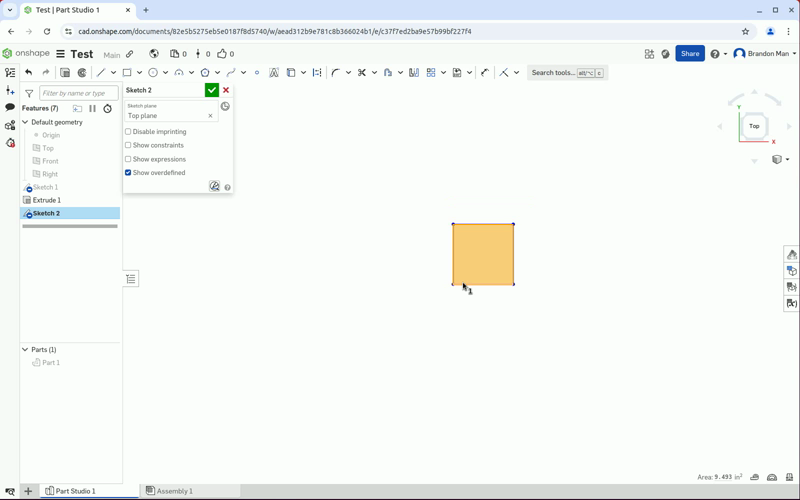
scroll(-6)
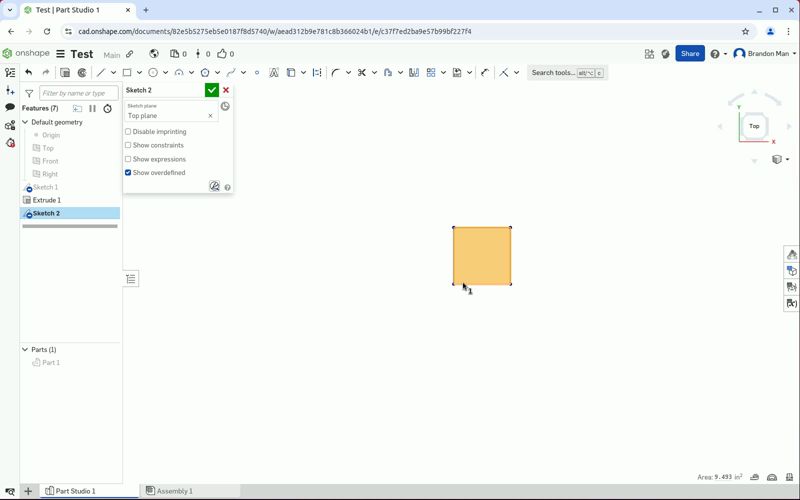
scroll(-6)
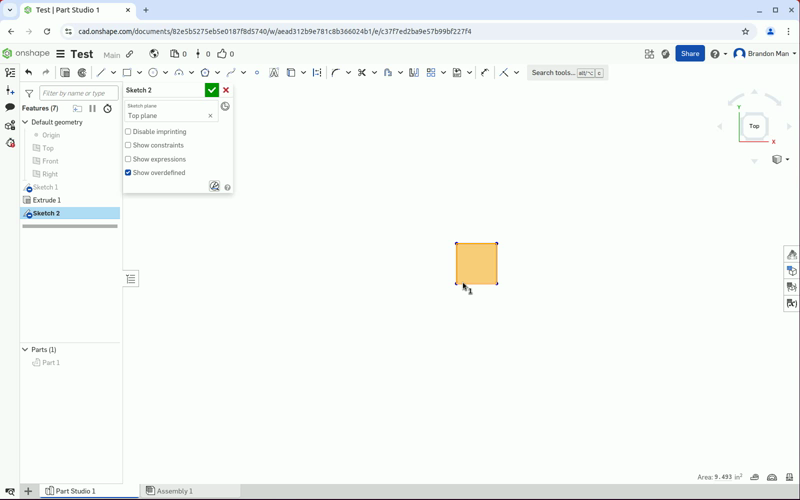
scroll(-6)
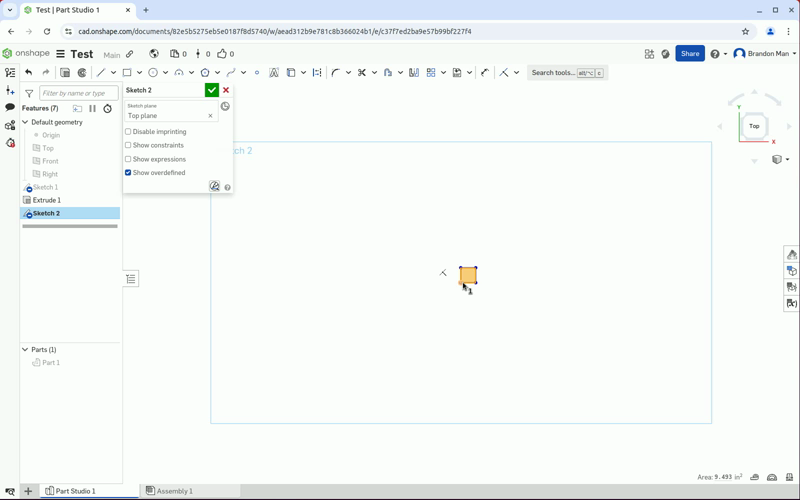
mouse_move(73, 352)
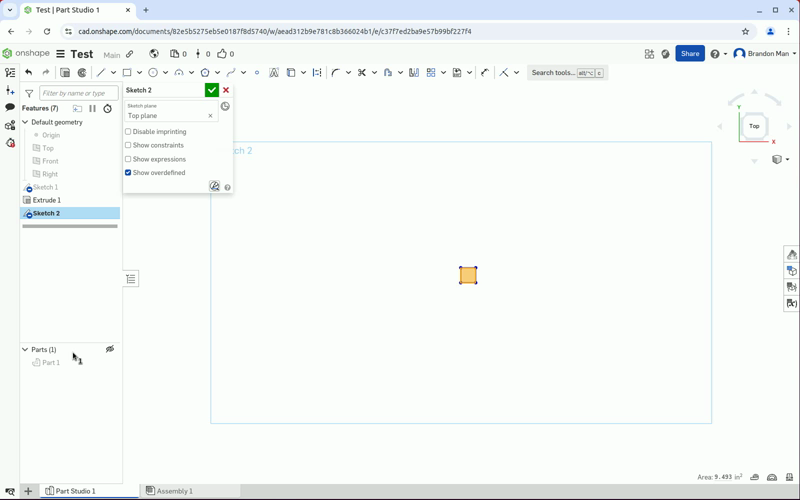
key(shift+y)
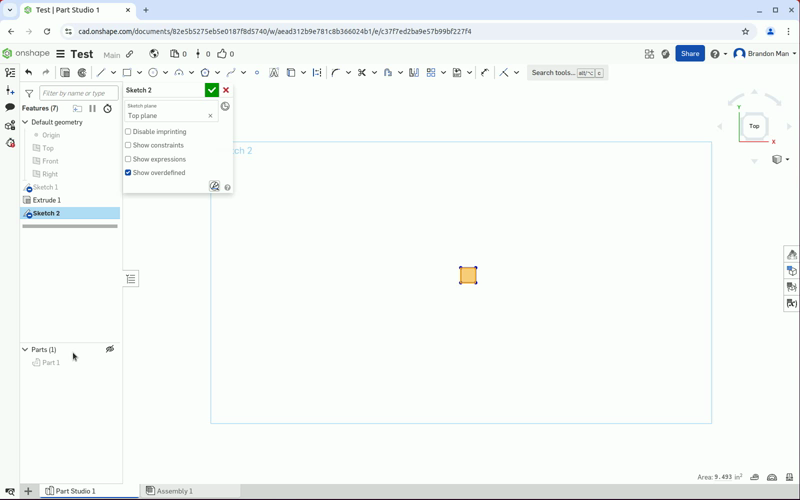
key(shift+e)
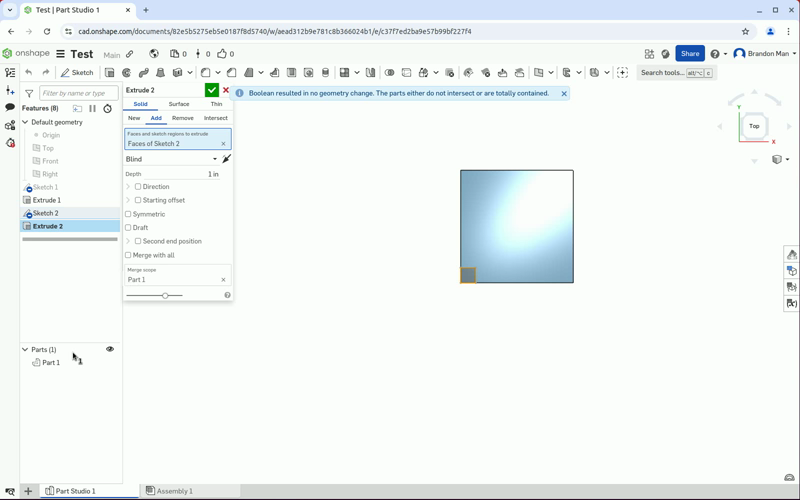
mouse_move(143, 106)
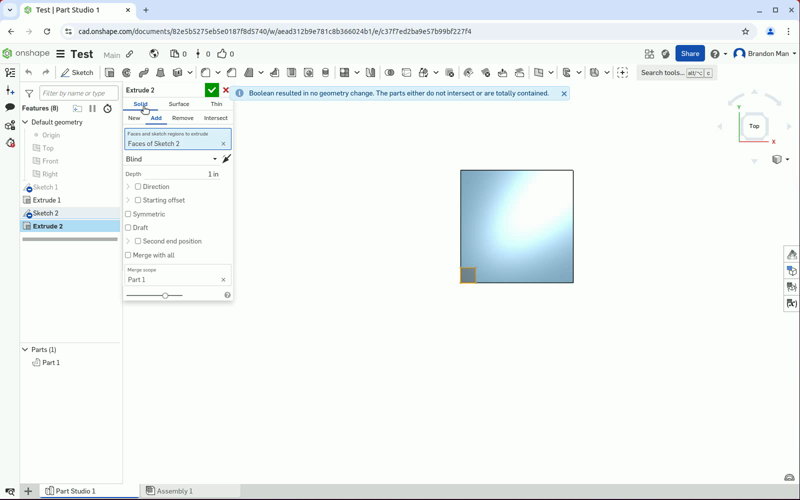
click(143, 106)
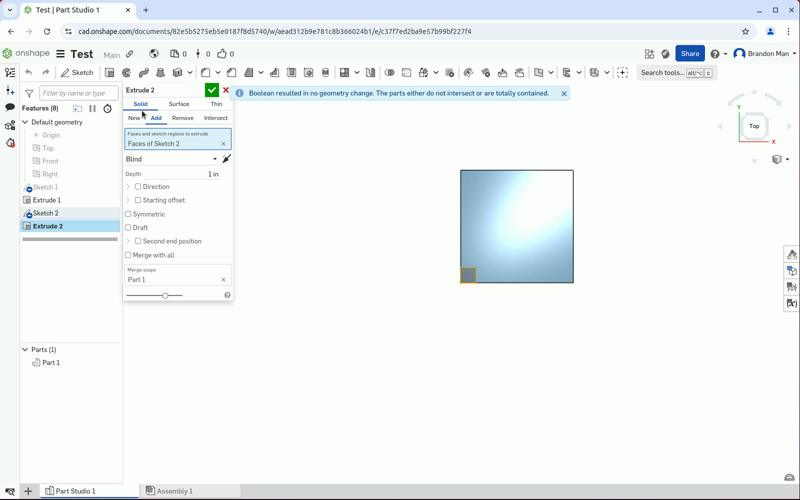
mouse_move(137, 120)
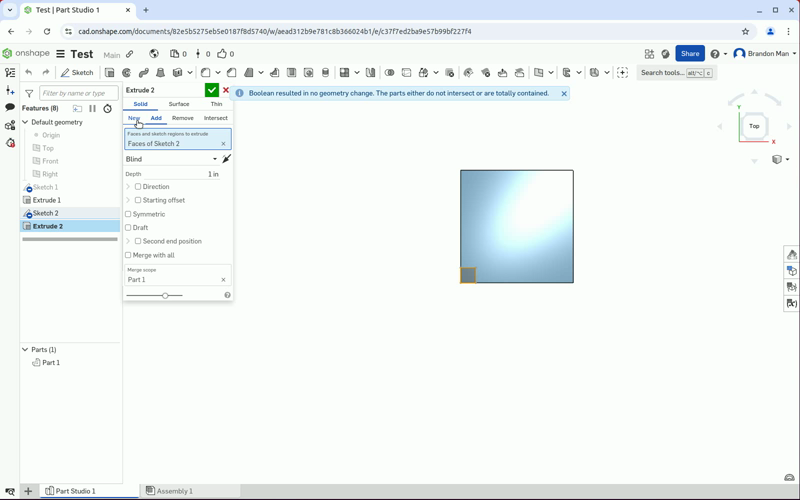
click(137, 120)
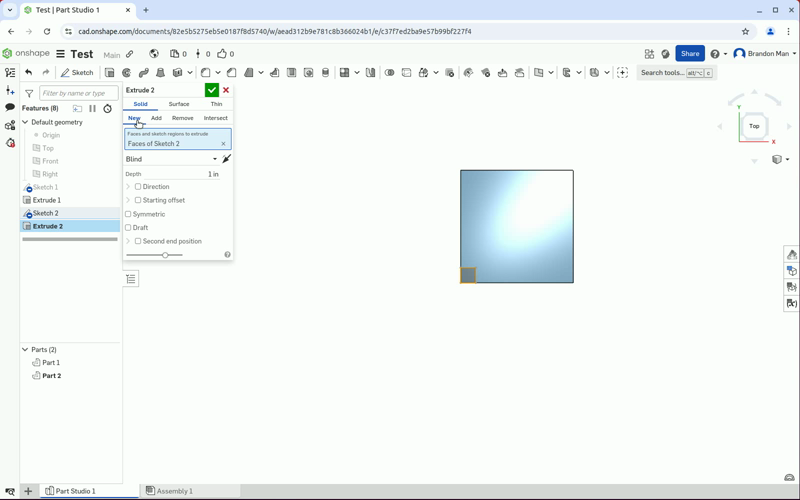
key(tab, 4)
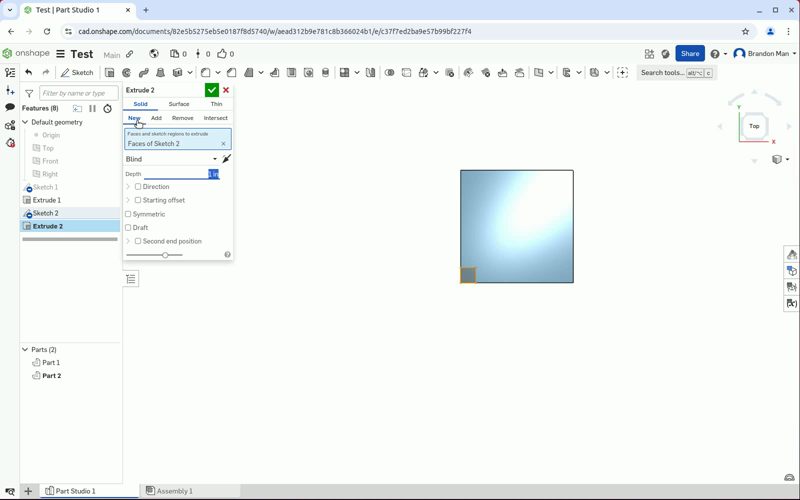
text(-20.22)
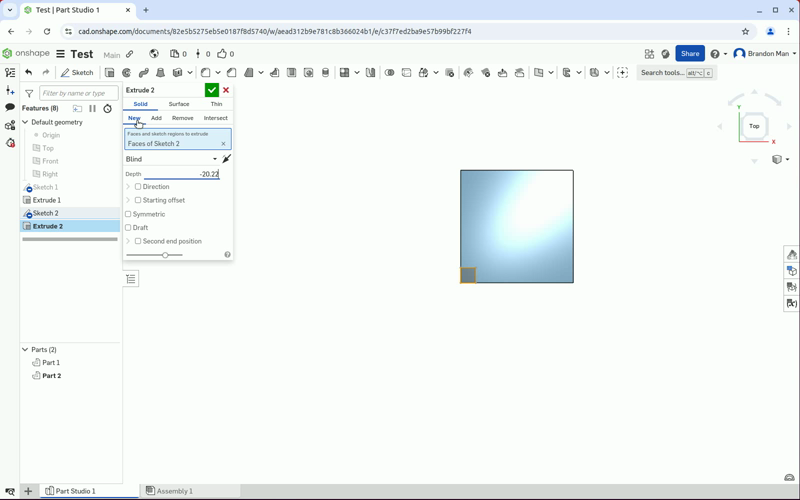
key(enter)
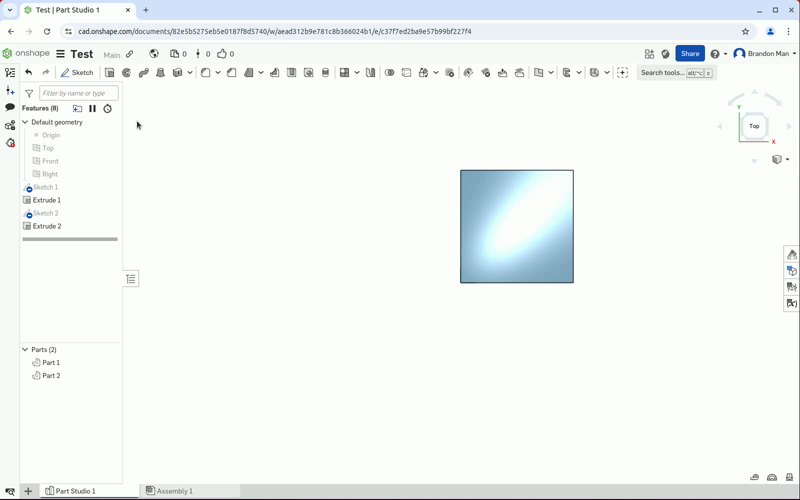
key(shift+h)
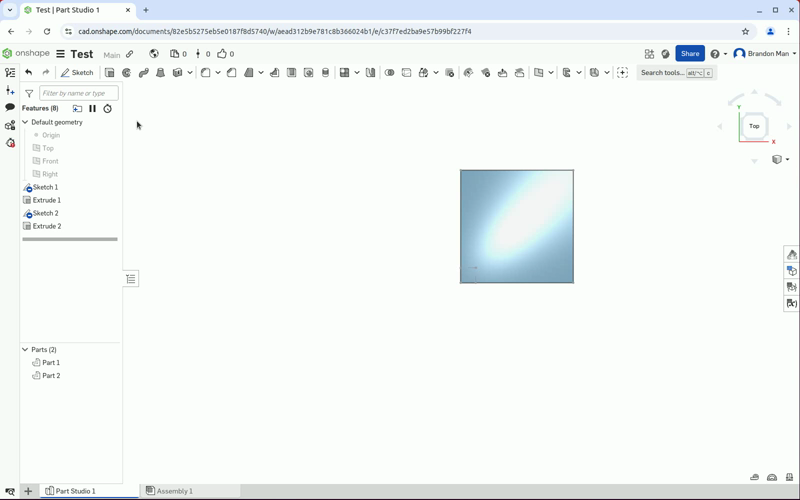
key(shift+h)
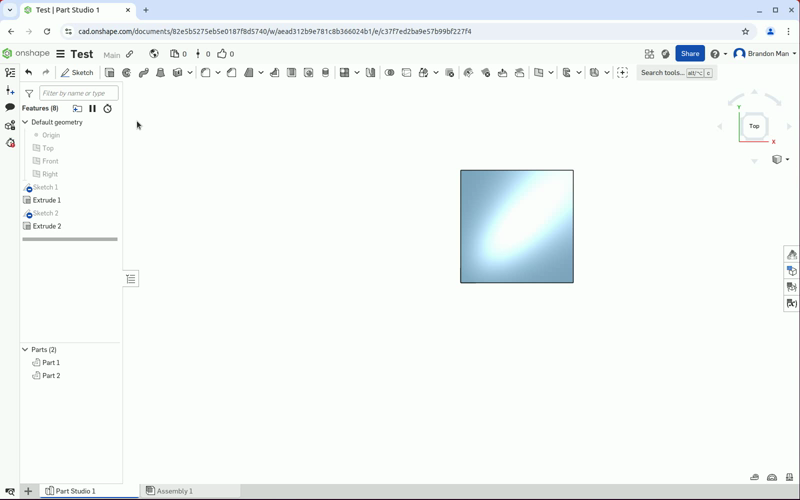
mouse_move(73, 189)
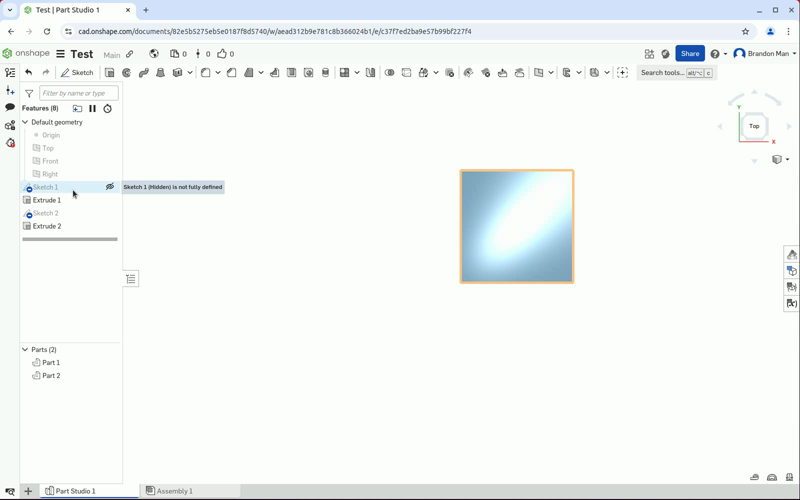
click(73, 189)
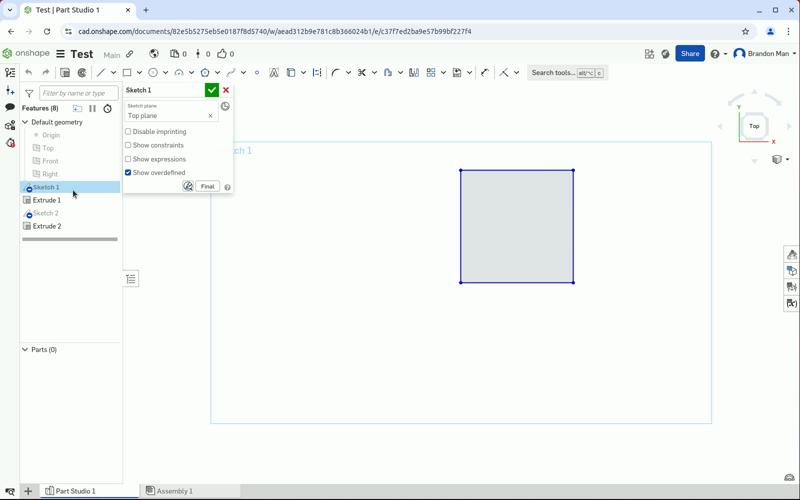
mouse_move(229, 92)
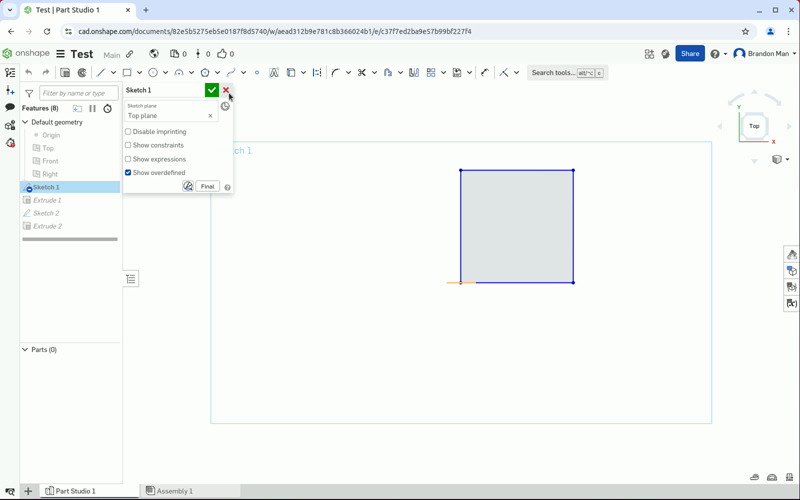
click(229, 92)
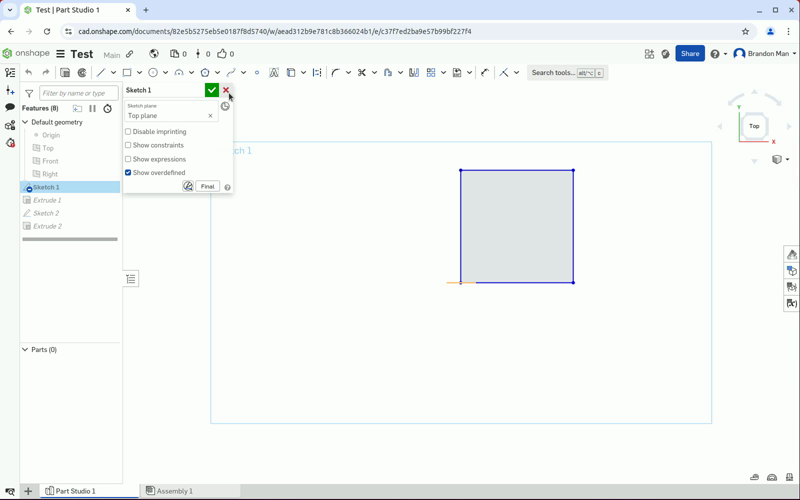
key(shift+s)
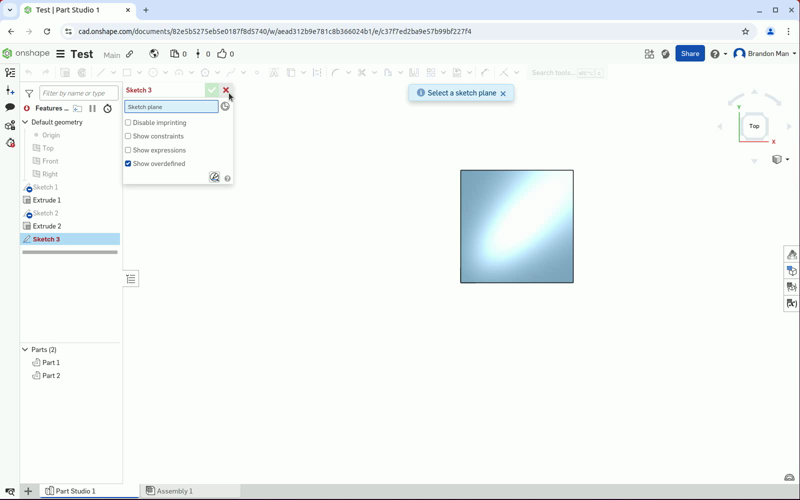
mouse_move(73, 150)
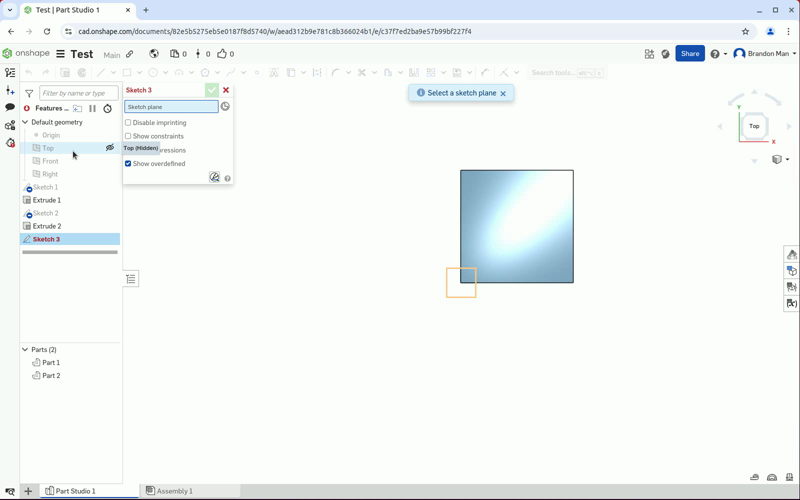
click(73, 150)
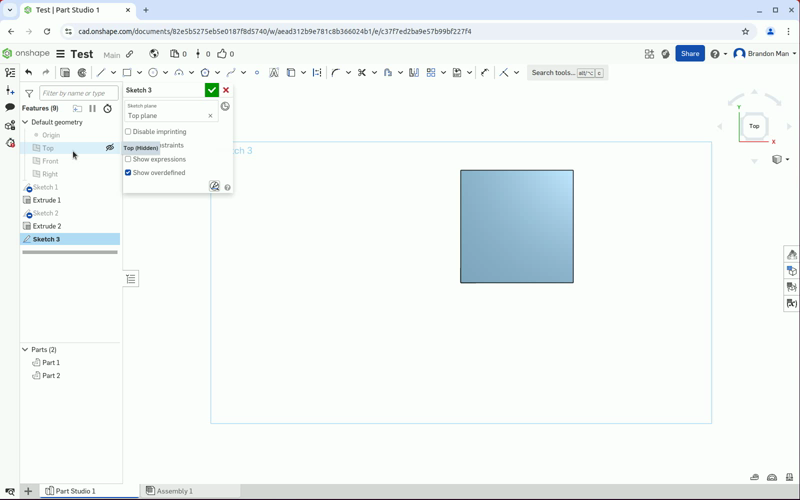
mouse_move(73, 352)
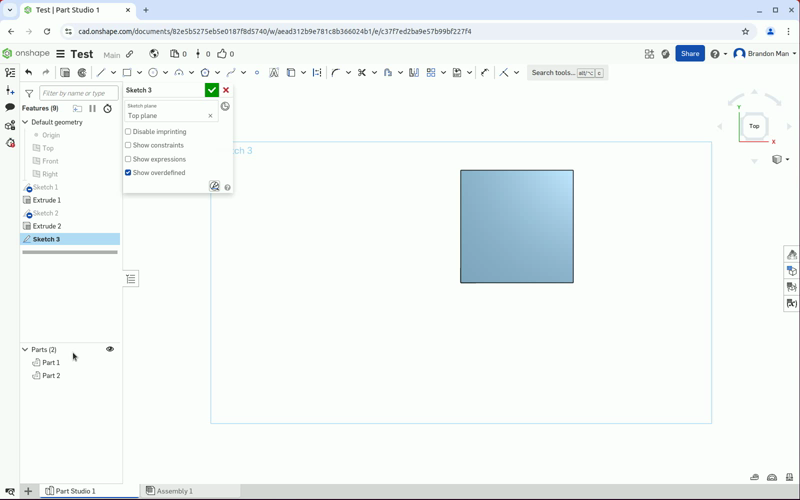
key(y)
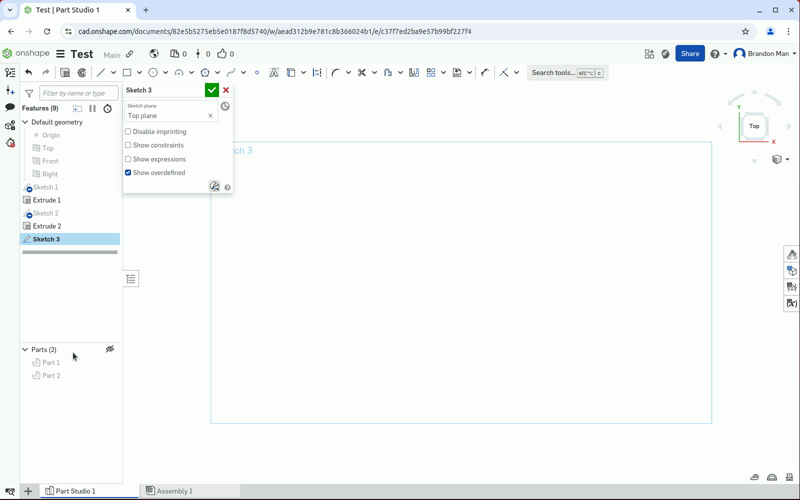
key(l)
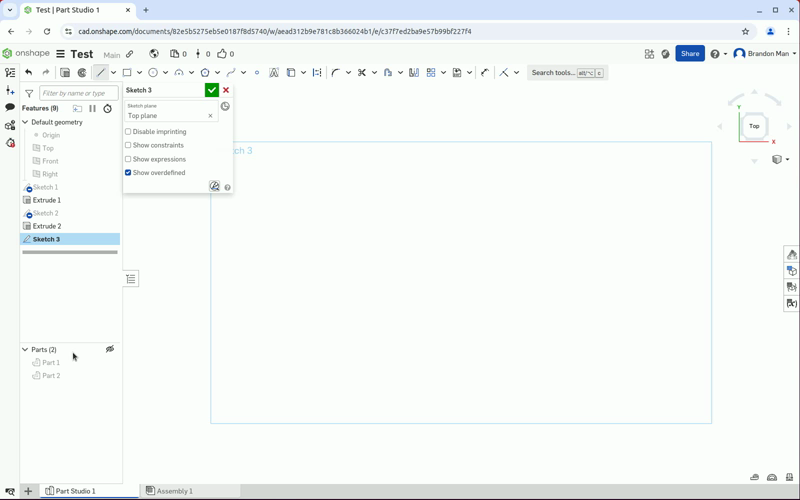
key_down(shift)
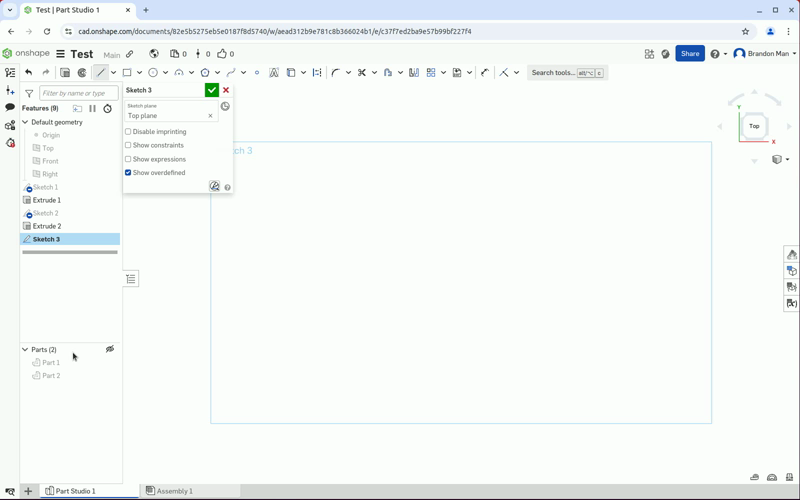
mouse_move(559, 282)
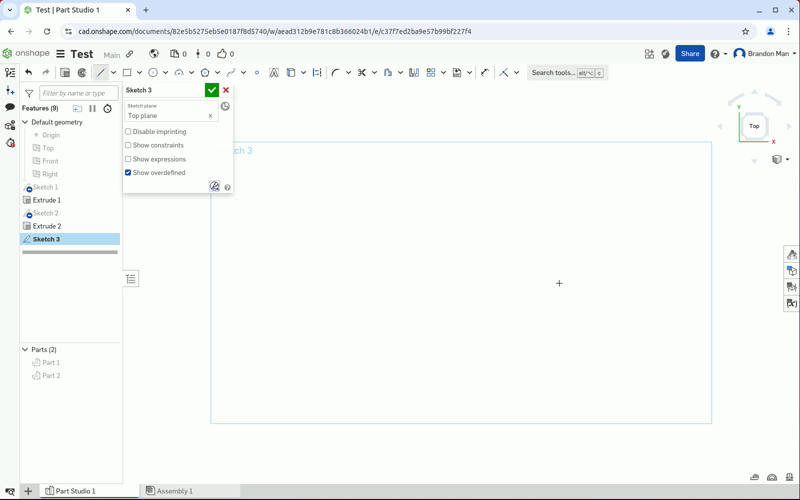
click(559, 282)
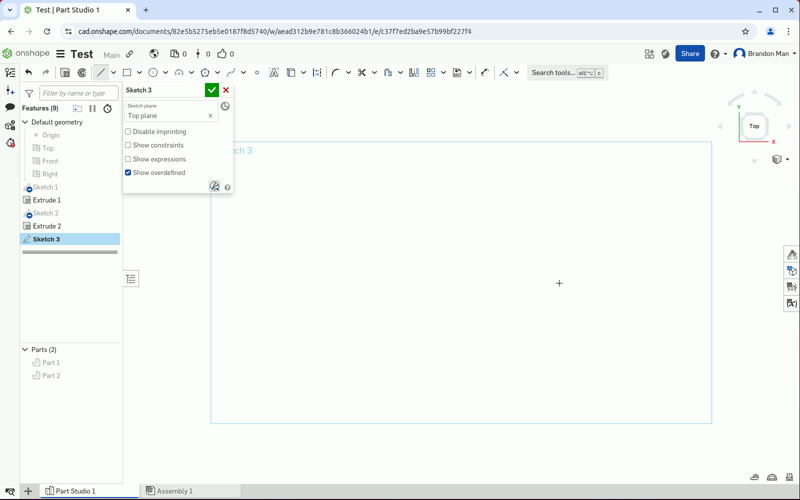
key_up(shift)
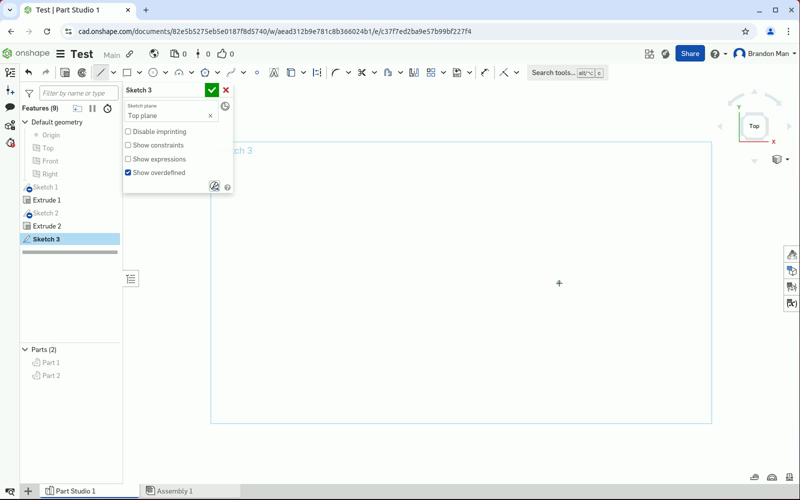
key_down(shift)
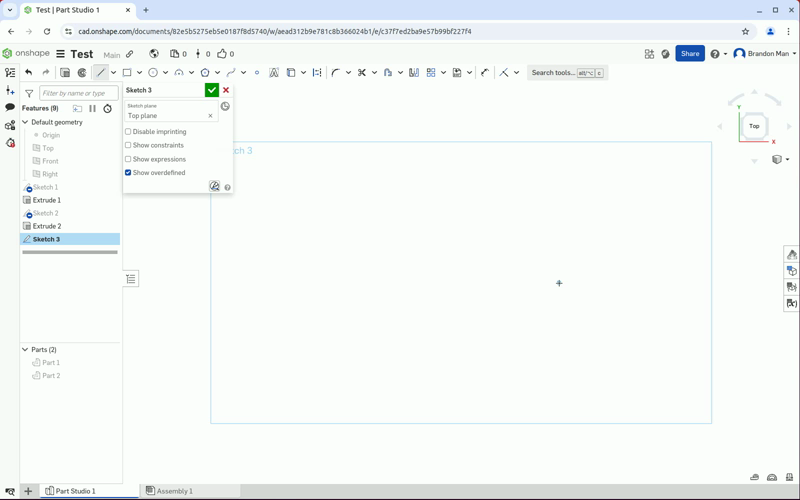
mouse_move(589, 282)
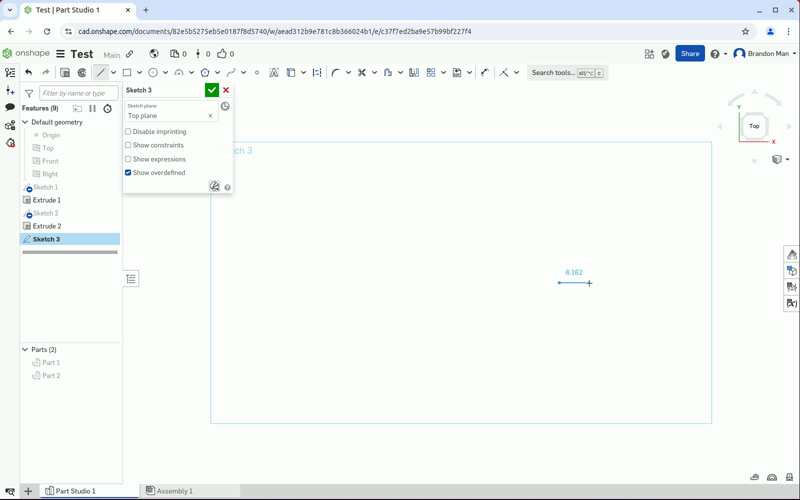
mouse_move(574, 282)
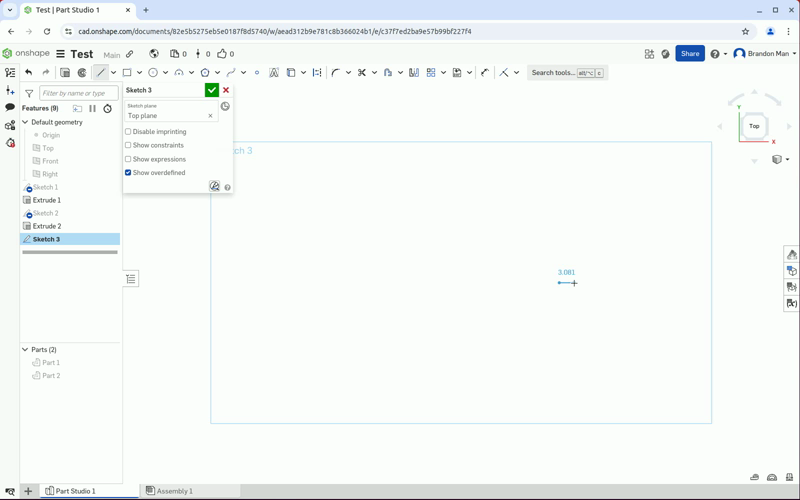
click(574, 282)
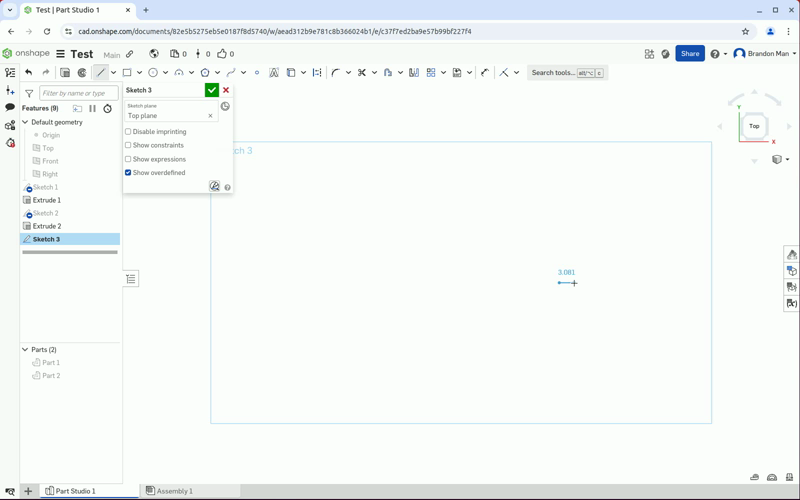
key_up(shift)
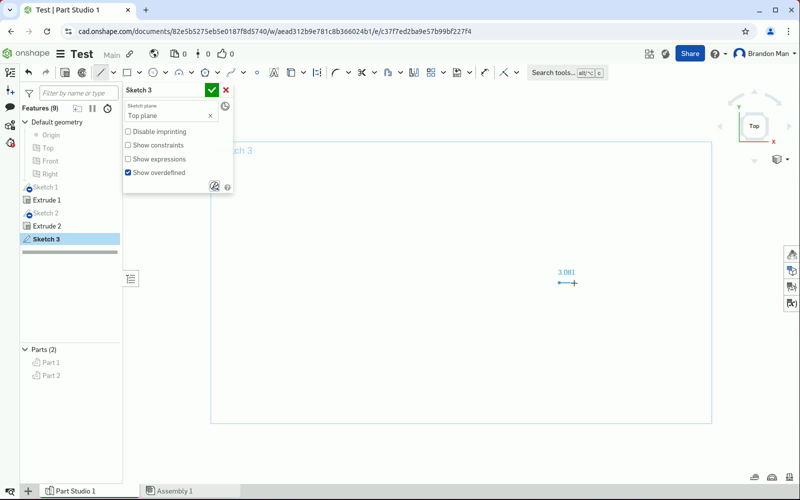
key_down(shift)
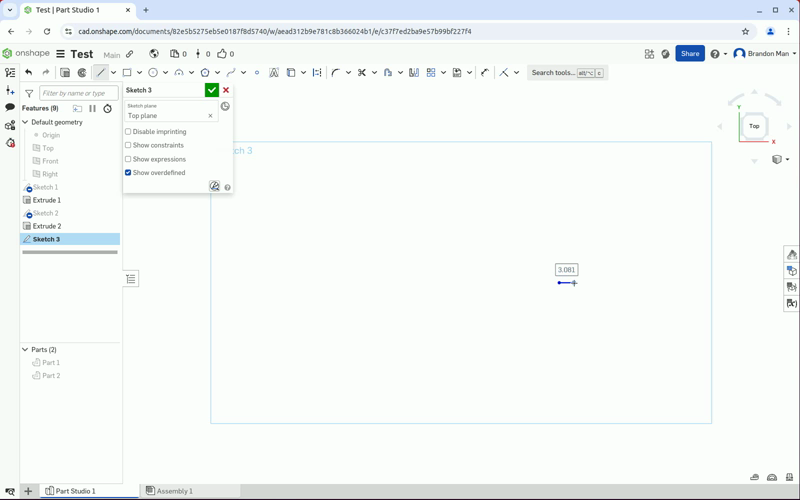
mouse_move(589, 282)
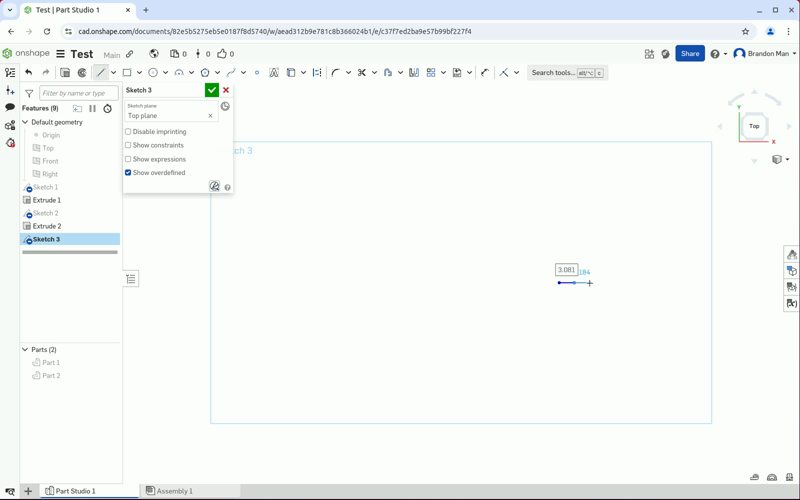
mouse_move(574, 267)
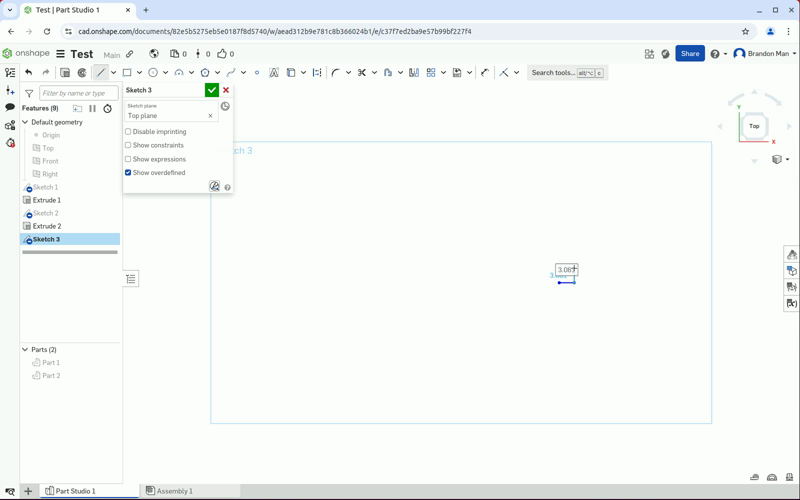
click(574, 267)
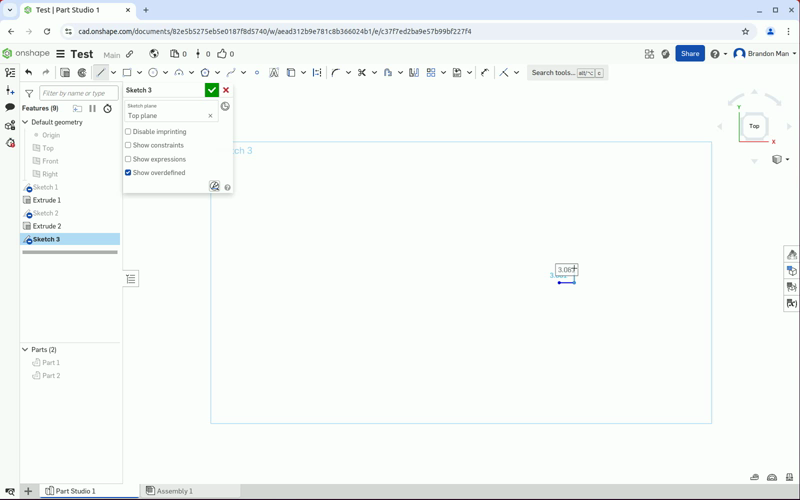
key_up(shift)
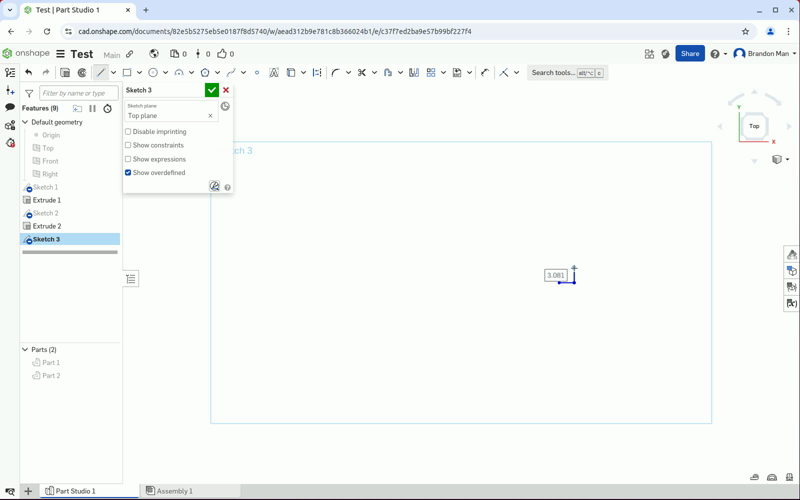
key_down(shift)
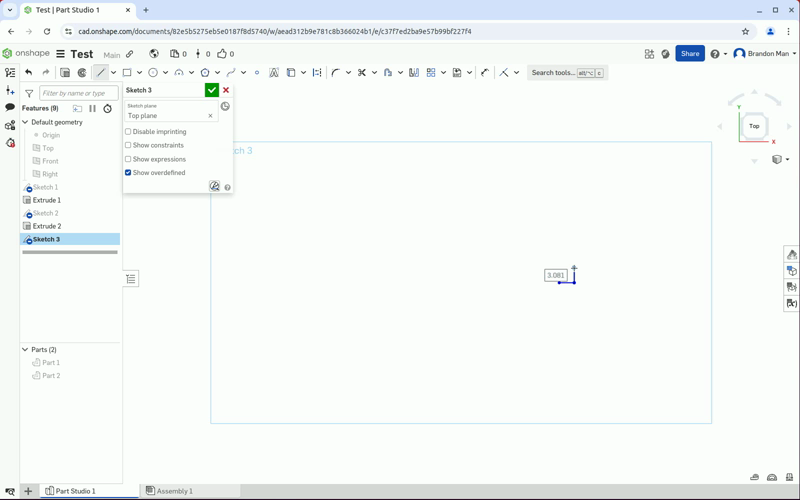
mouse_move(589, 267)
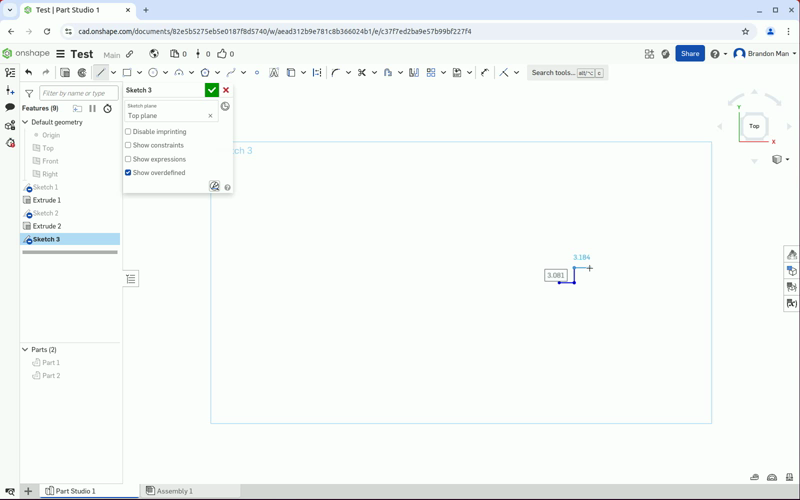
mouse_move(559, 267)
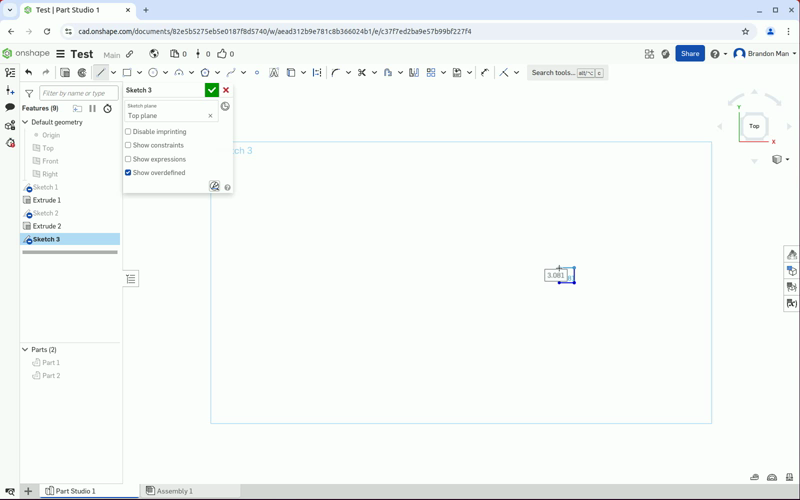
click(559, 267)
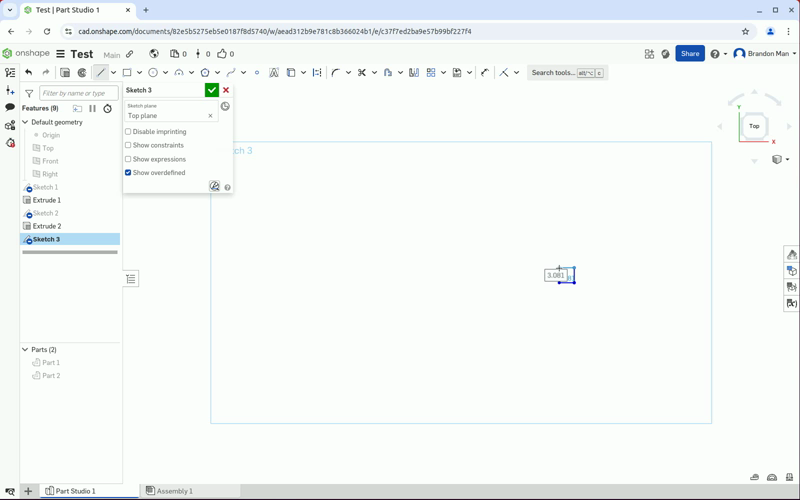
key_up(shift)
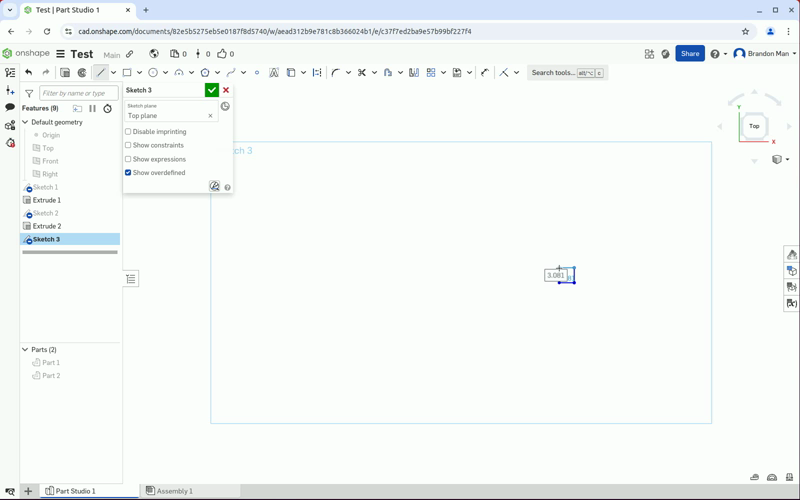
mouse_move(589, 267)
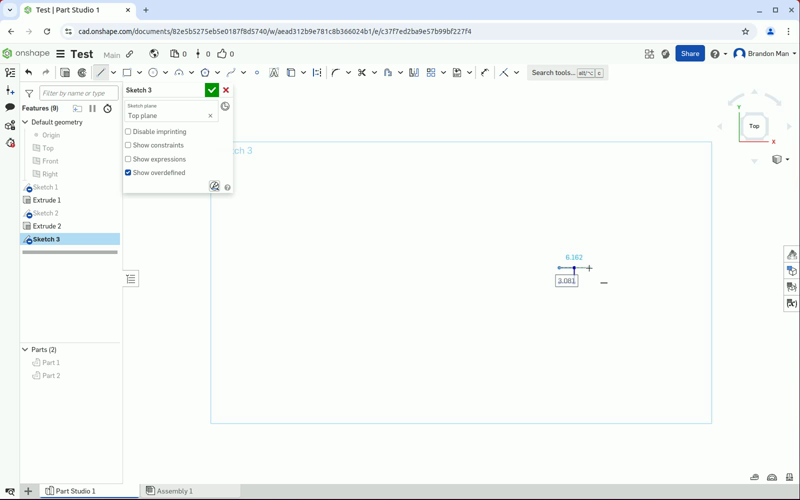
key_down(shift)
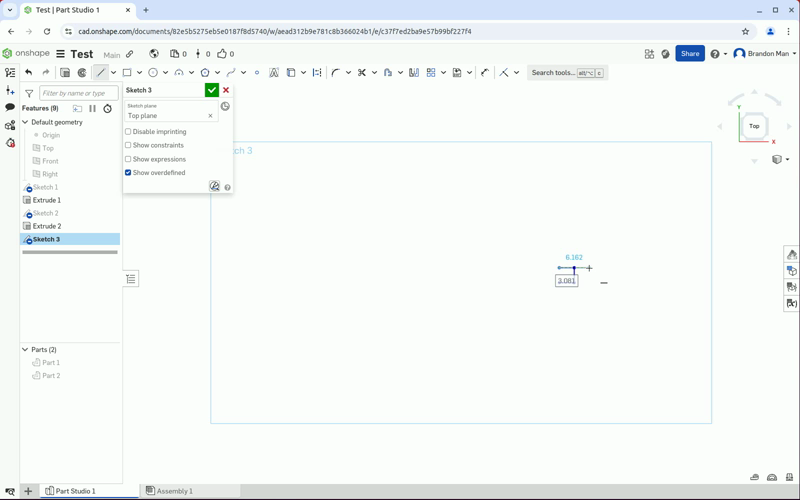
mouse_move(559, 282)
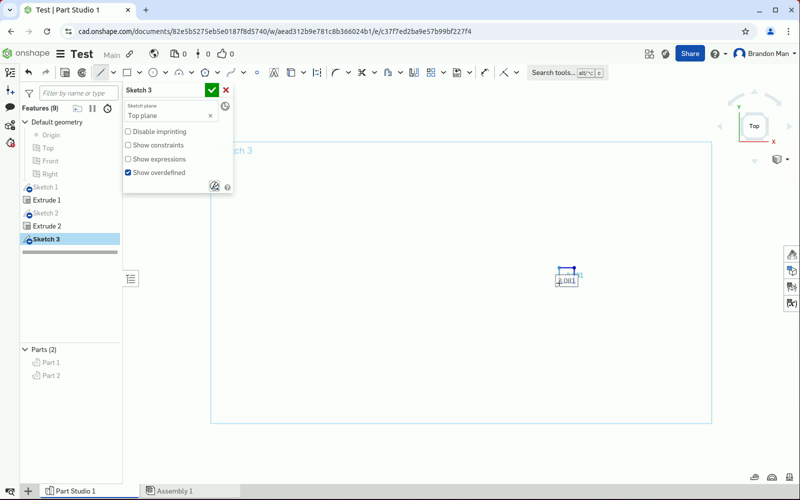
key_up(shift)
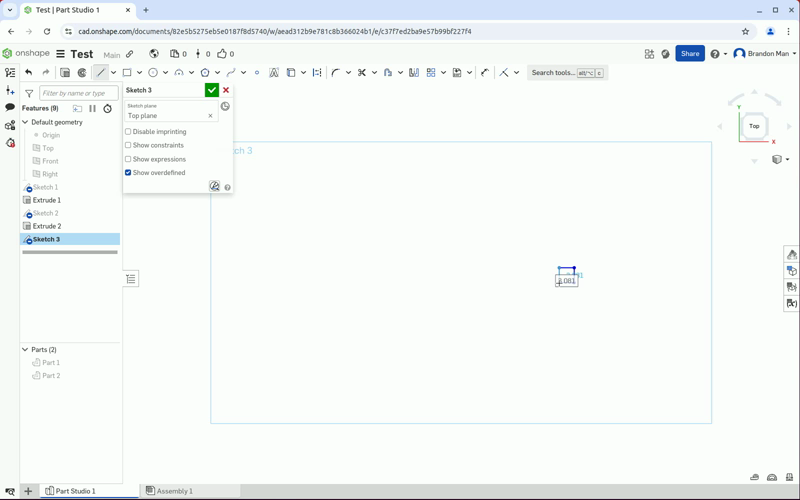
click(559, 282)
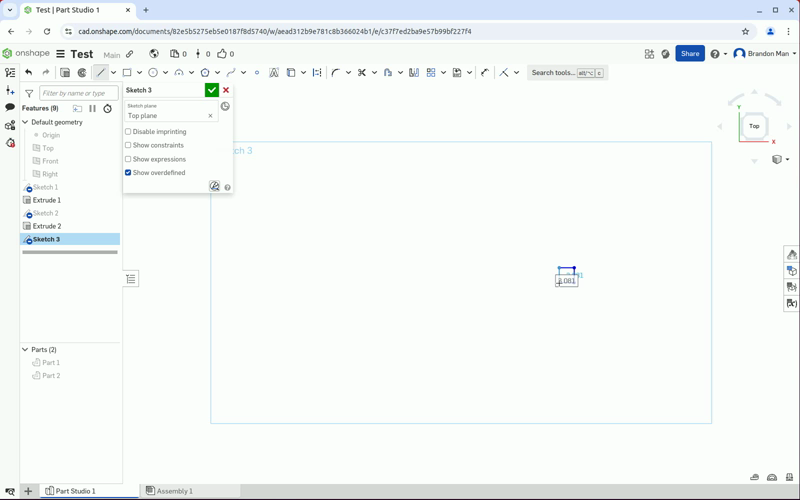
key(esc)
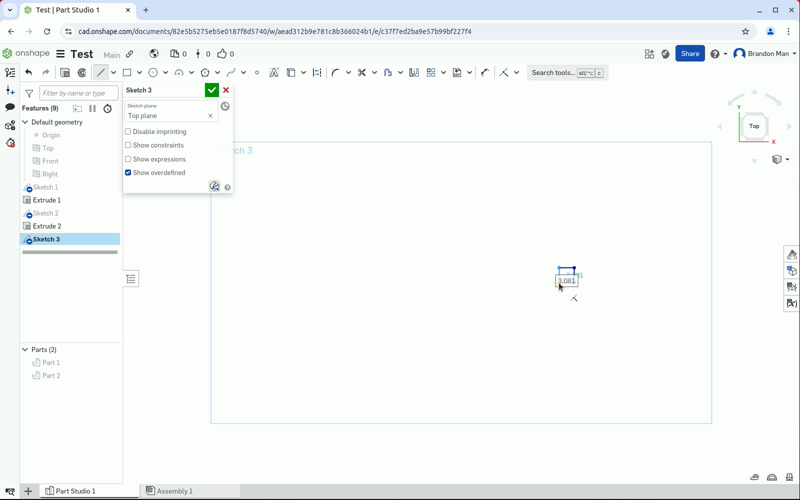
mouse_move(559, 275)
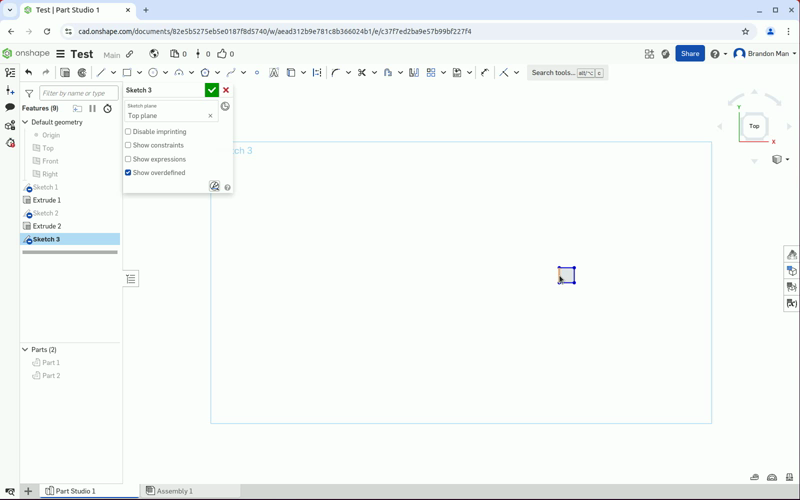
scroll(6)
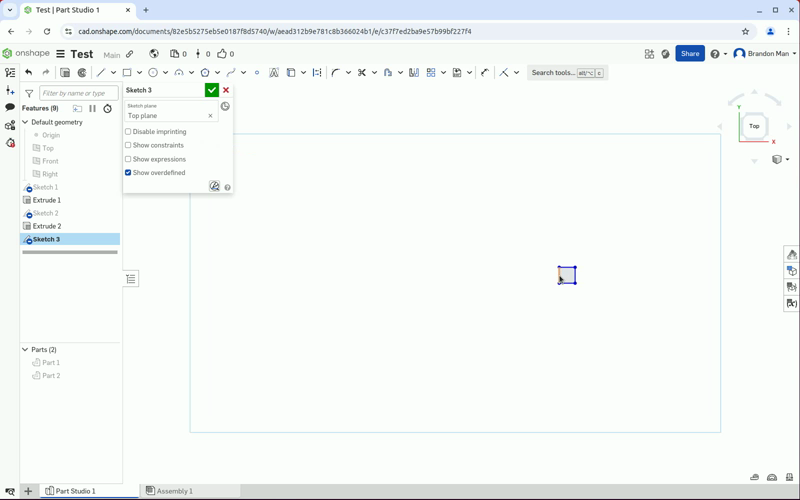
scroll(6)
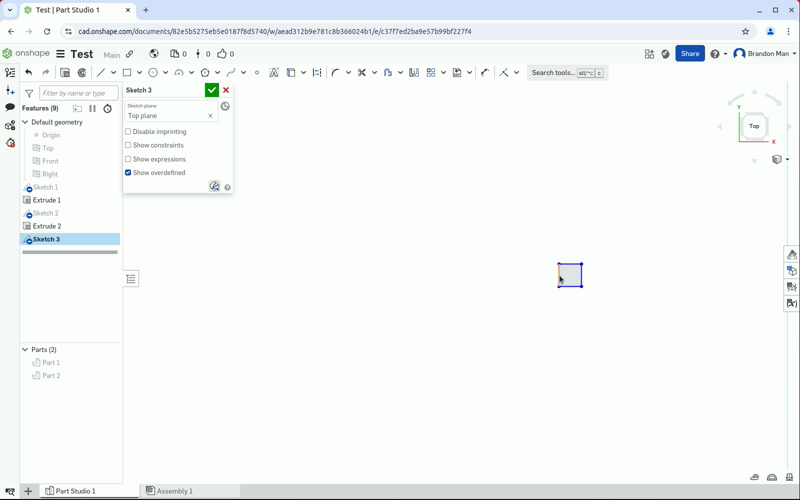
scroll(6)
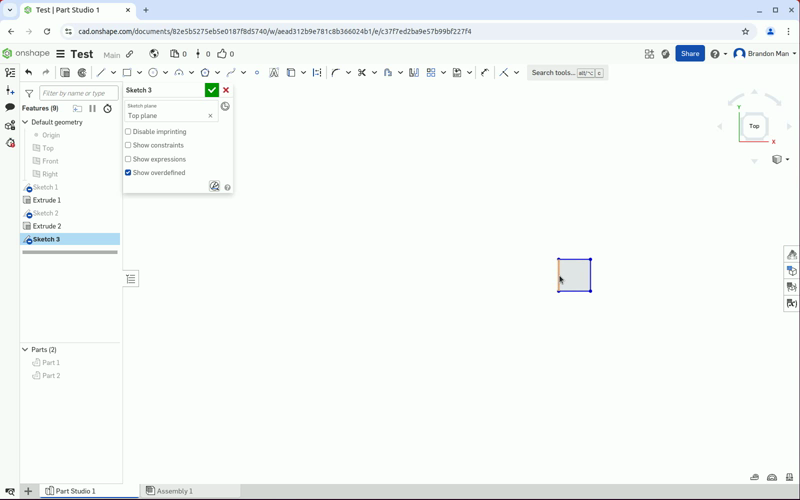
scroll(6)
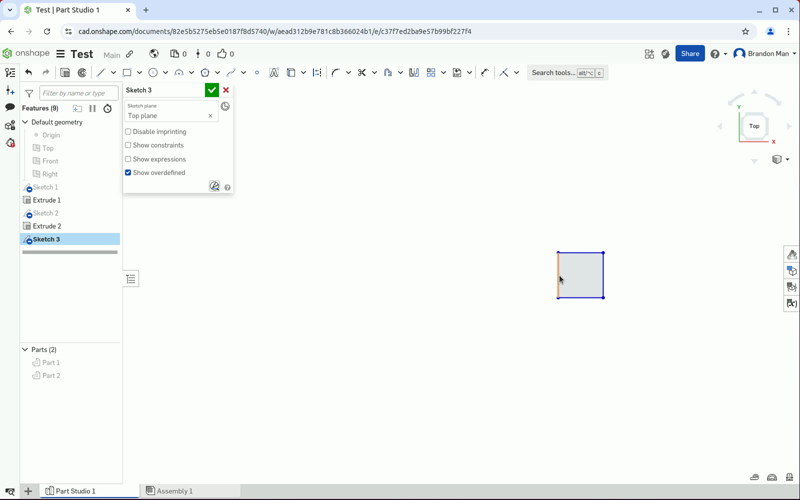
scroll(6)
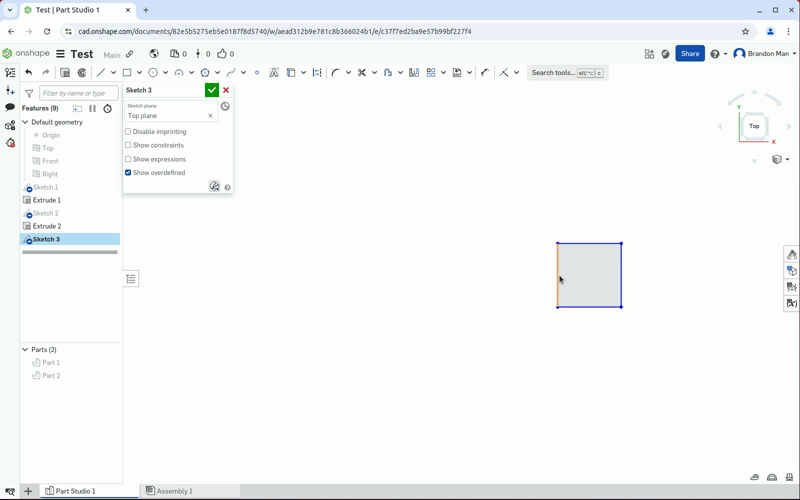
scroll(6)
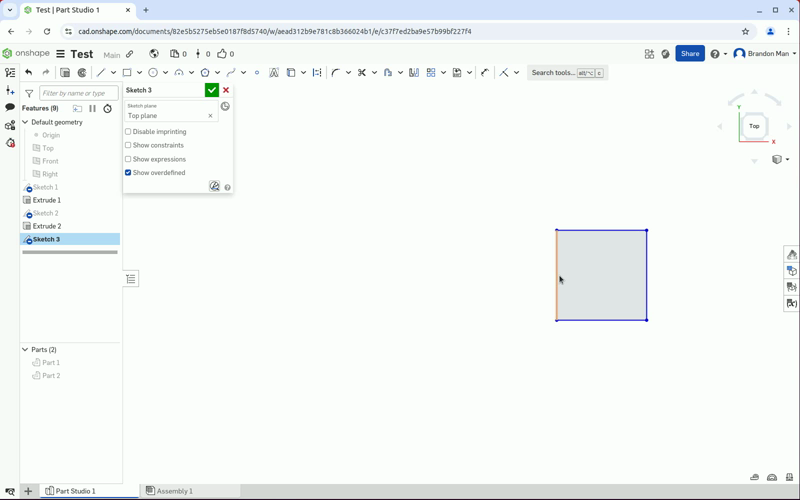
scroll(6)
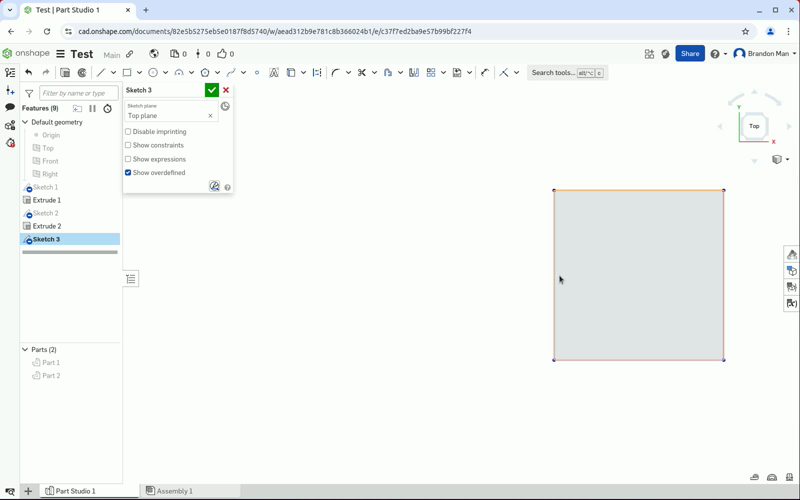
click(559, 275)
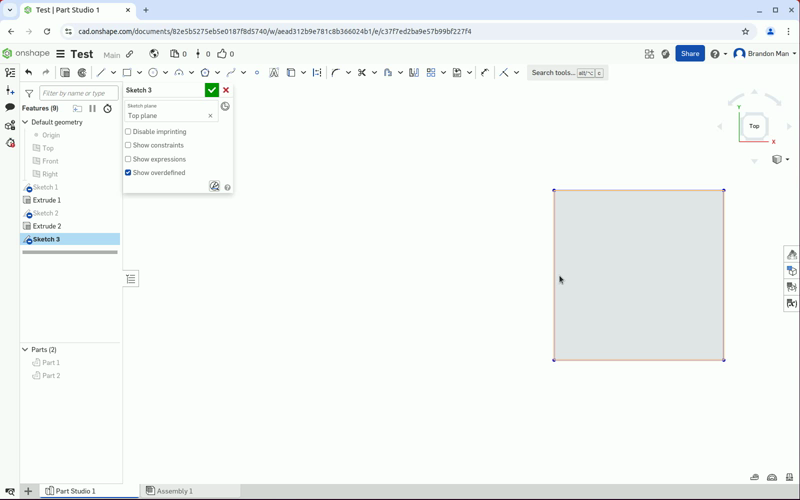
scroll(-6)
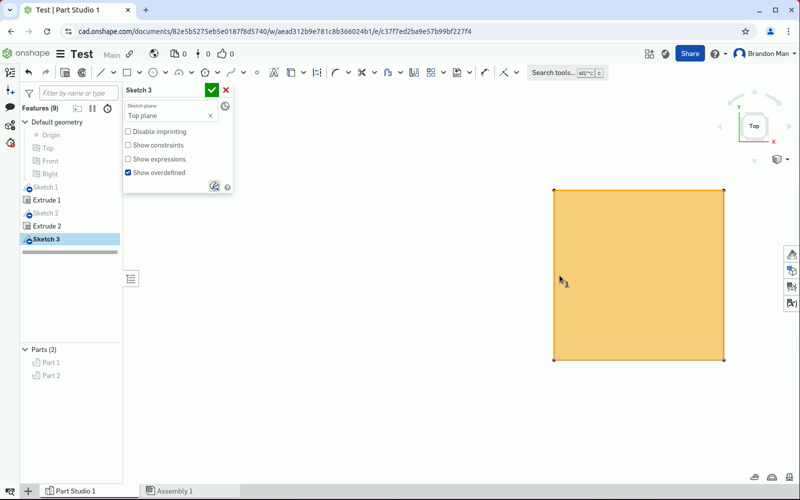
scroll(-6)
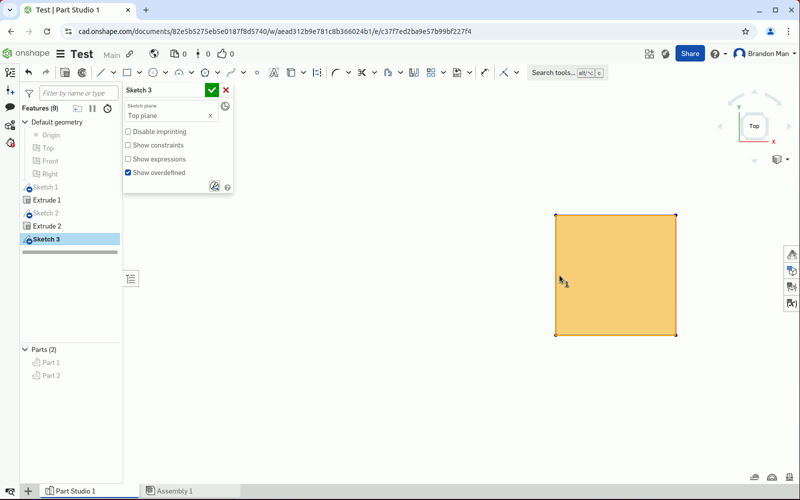
scroll(-6)
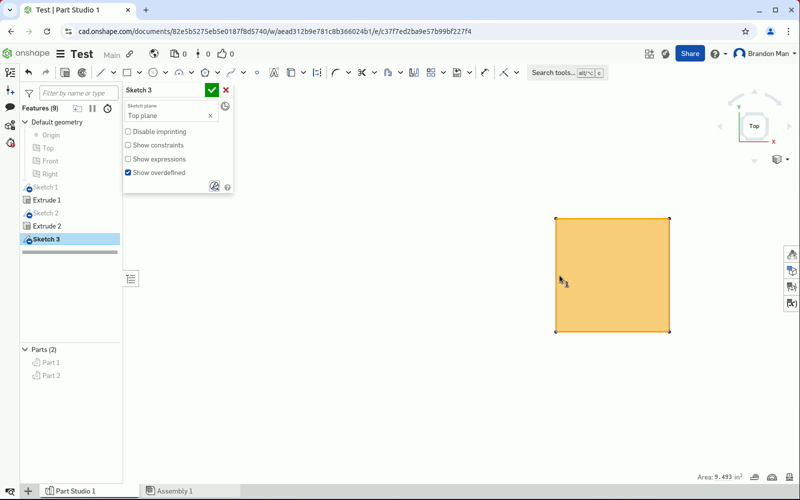
scroll(-6)
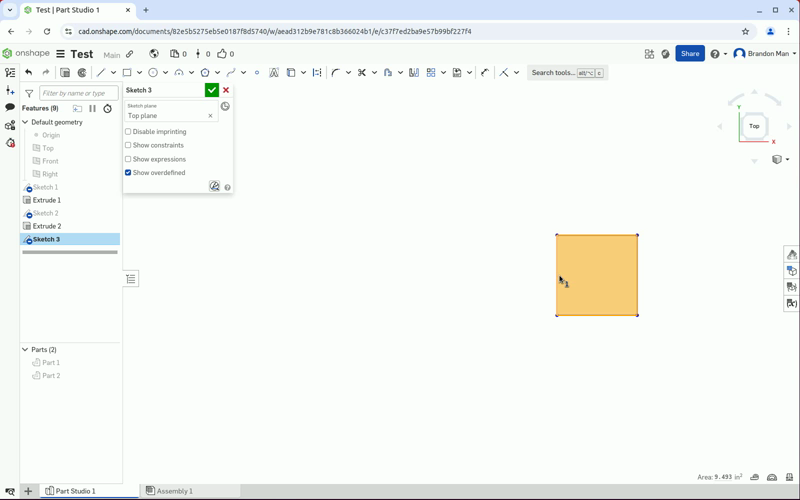
scroll(-6)
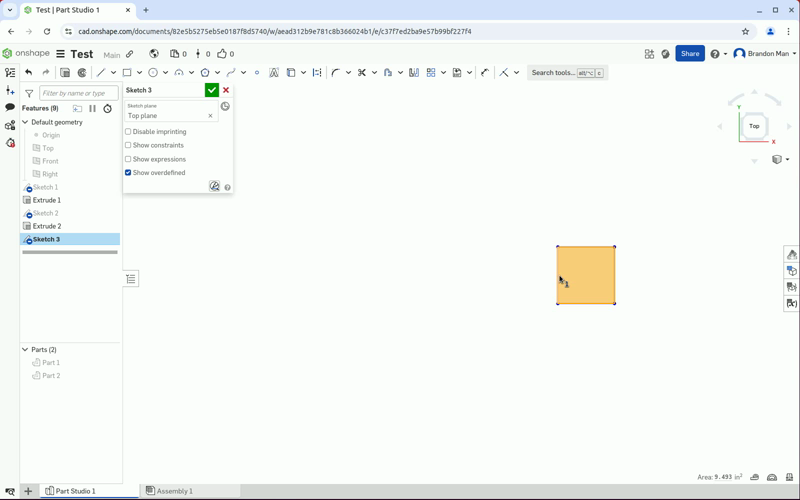
scroll(-6)
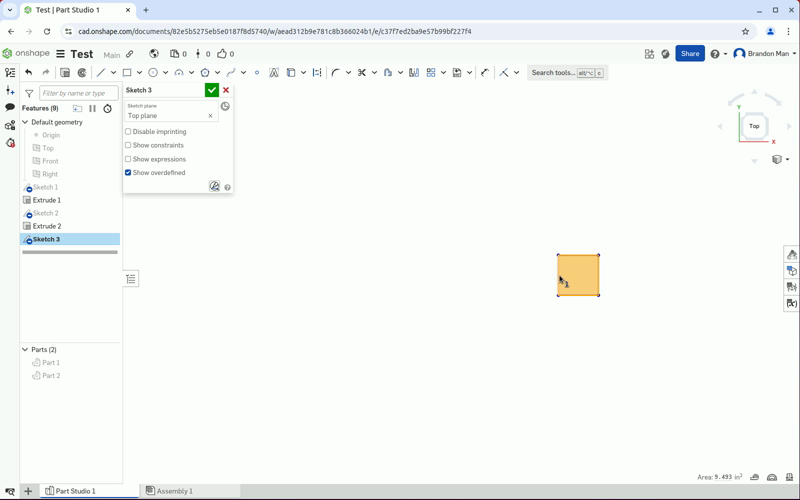
scroll(-6)
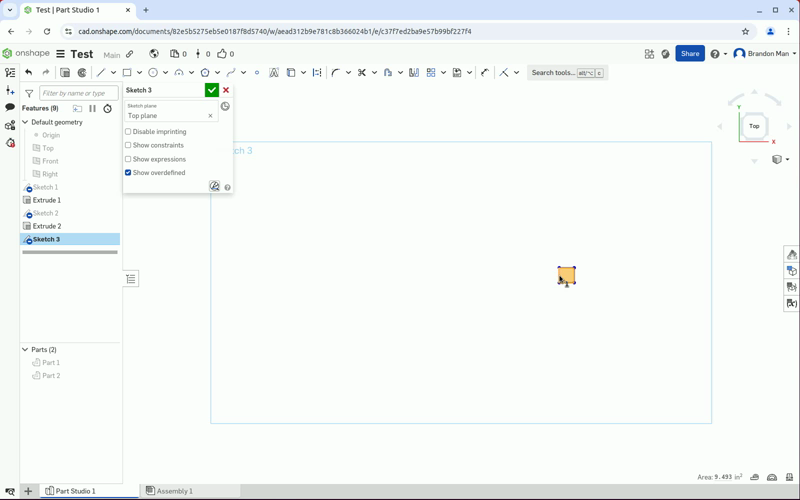
mouse_move(73, 352)
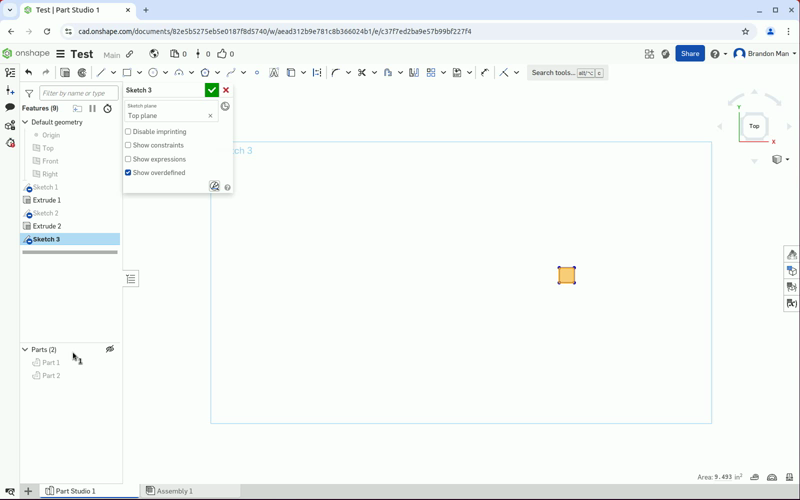
key(shift+y)
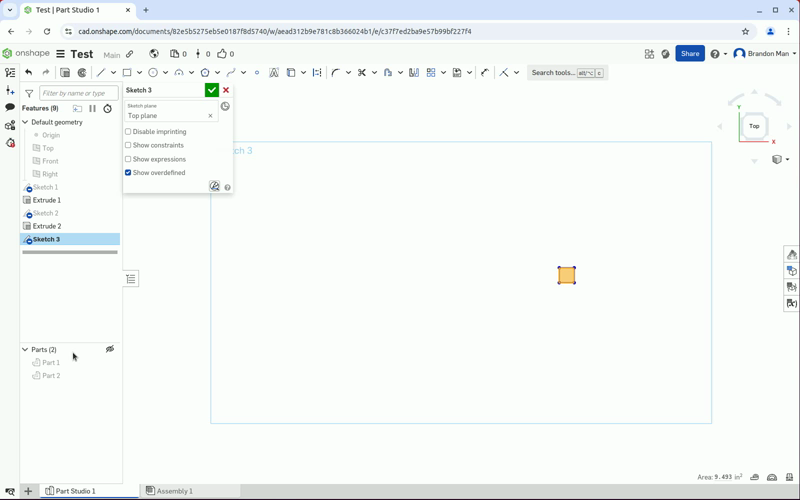
key(shift+e)
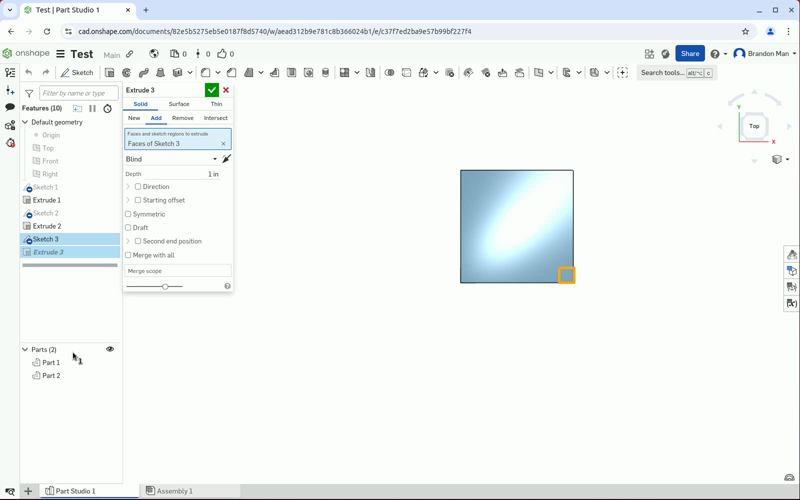
mouse_move(143, 106)
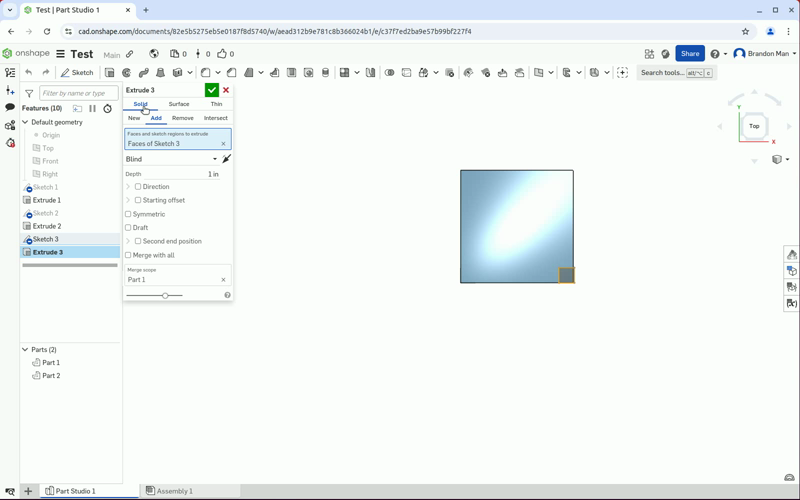
click(143, 106)
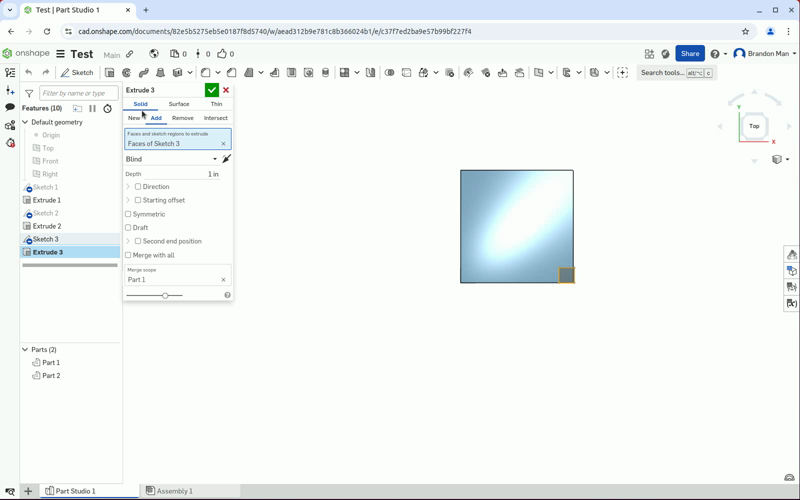
mouse_move(137, 120)
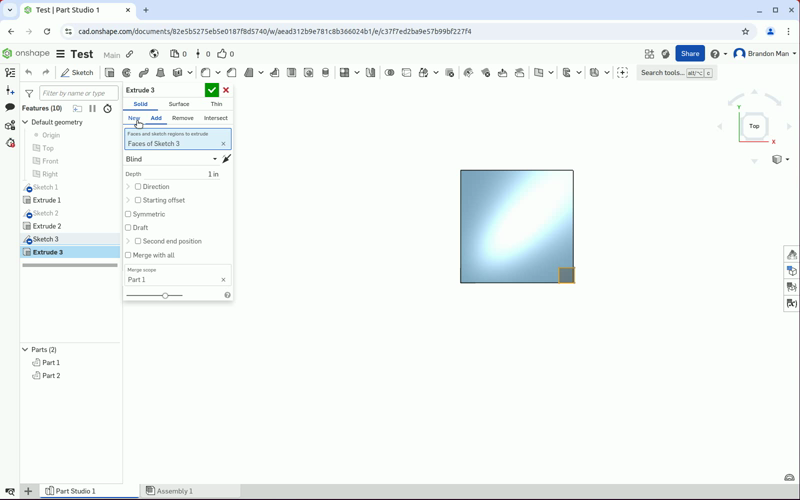
click(137, 120)
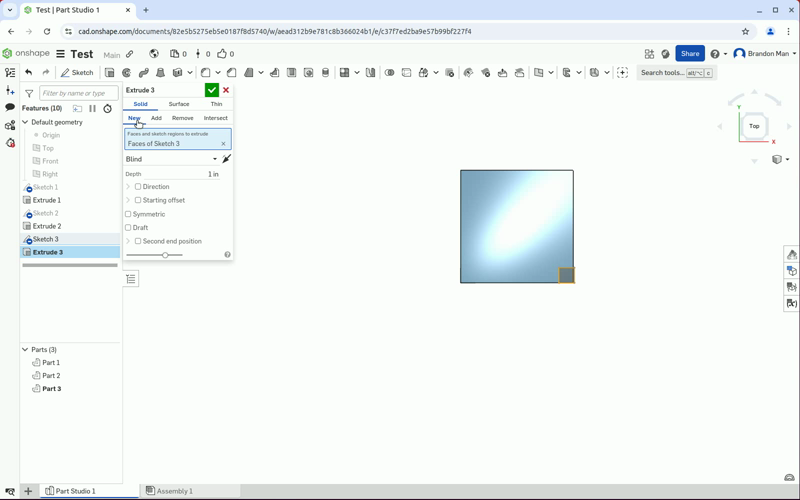
key(tab, 4)
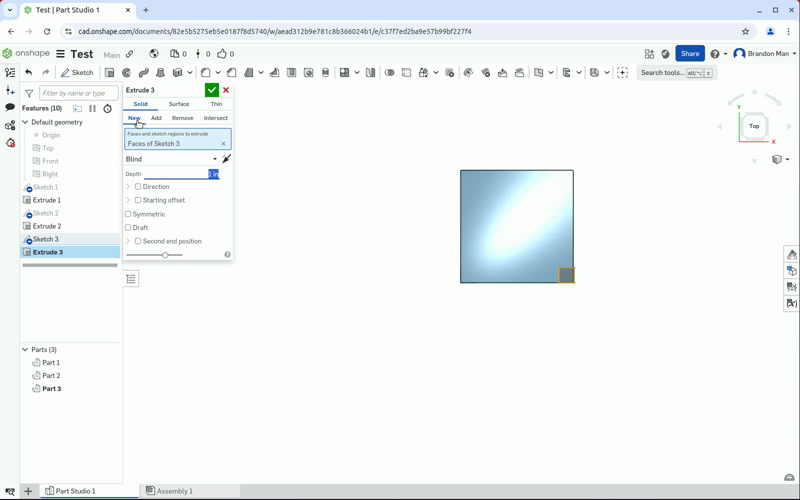
text(-20.22)
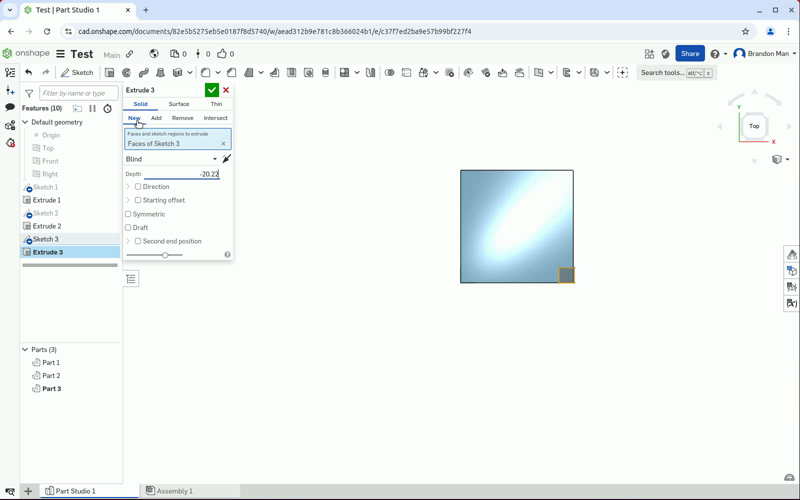
key(enter)
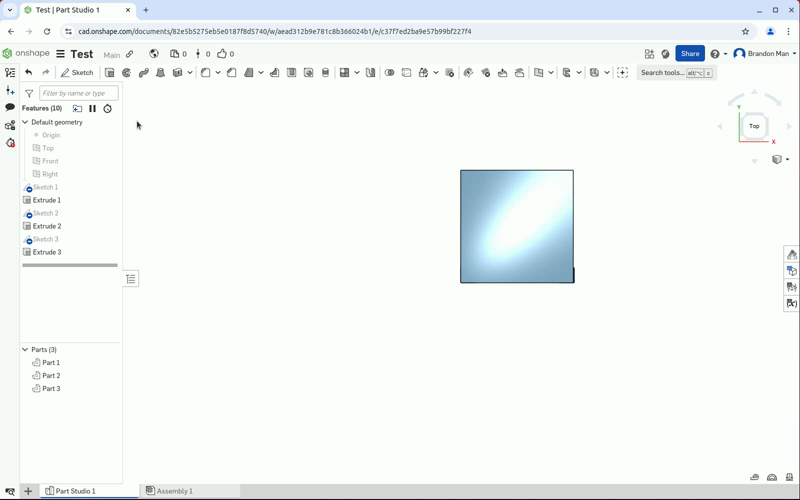
key(shift+h)
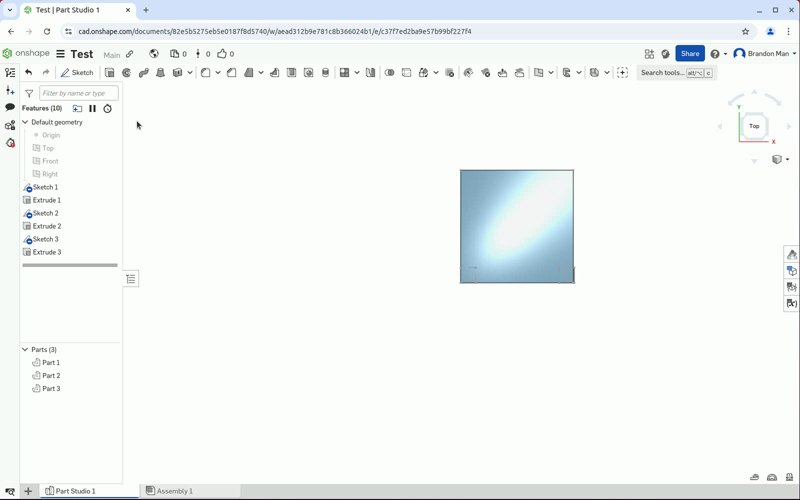
key(shift+h)
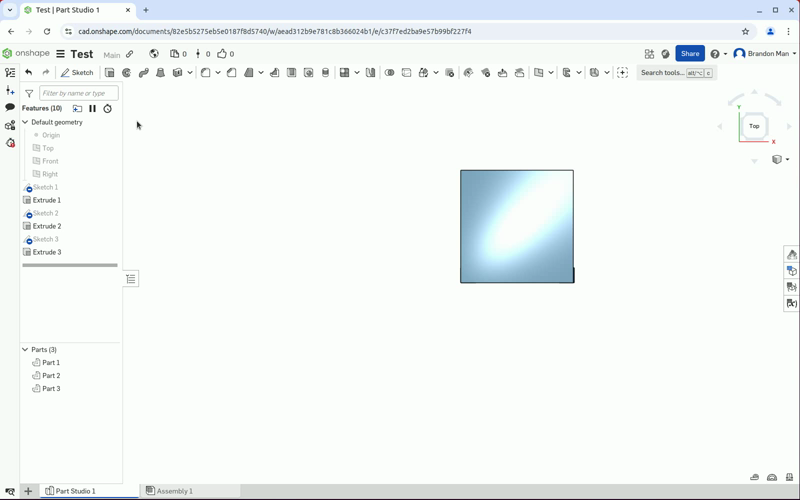
mouse_move(73, 189)
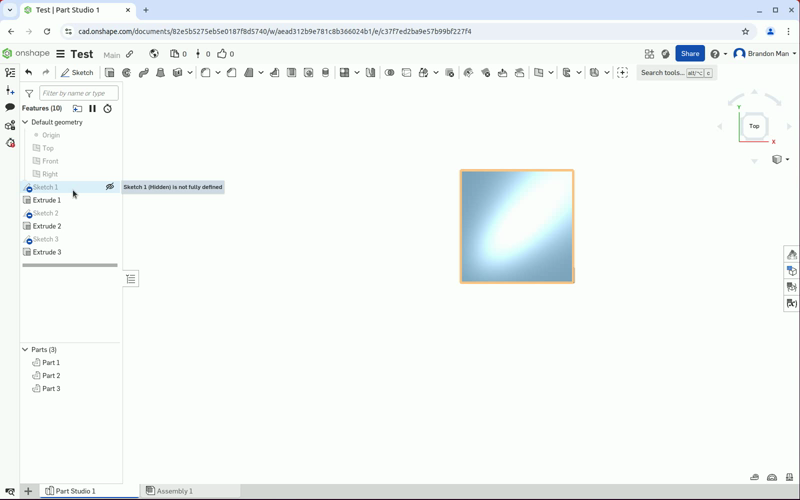
click(73, 189)
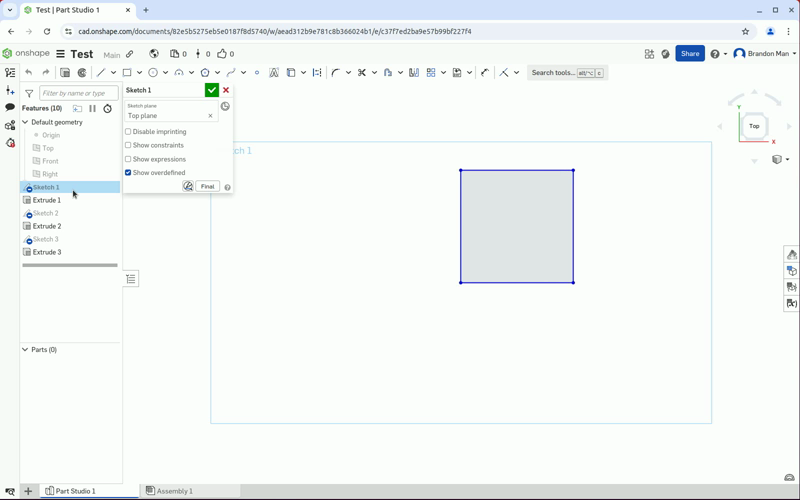
mouse_move(229, 92)
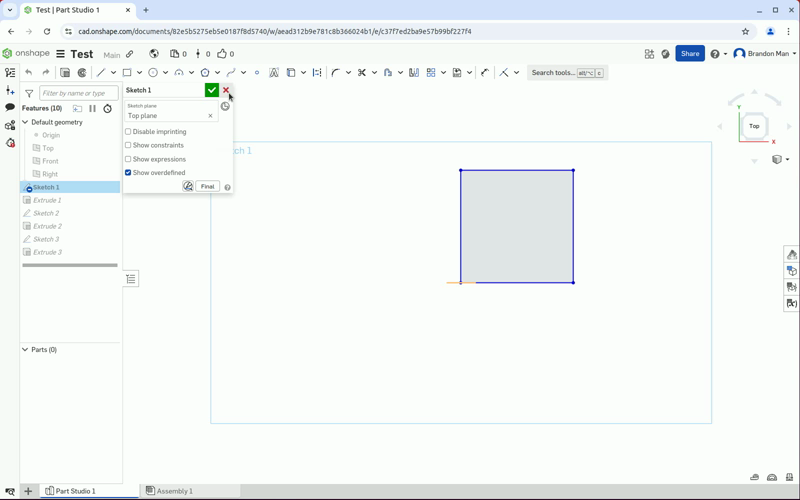
click(229, 92)
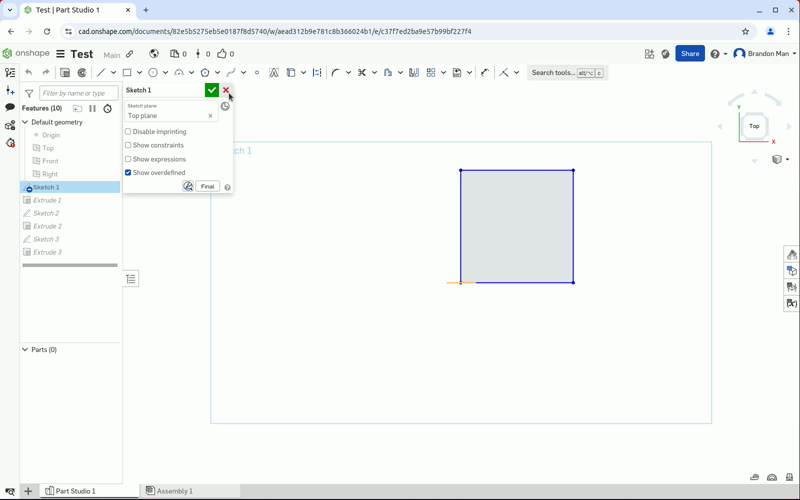
key(shift+s)
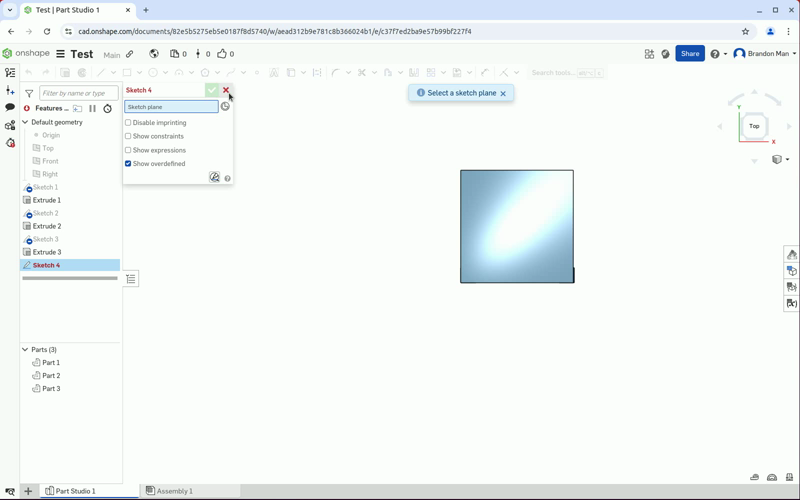
mouse_move(73, 150)
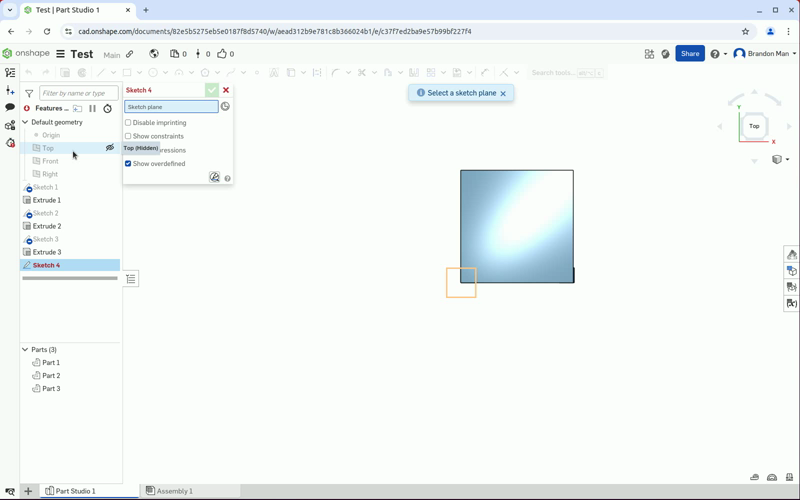
click(73, 150)
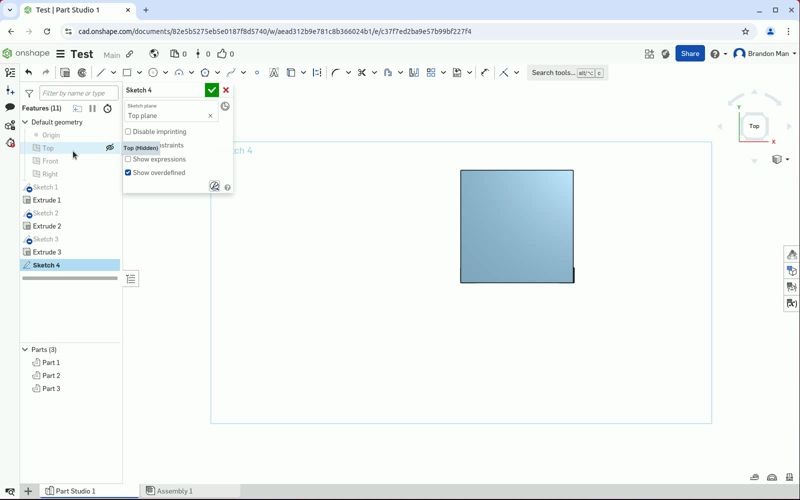
mouse_move(73, 352)
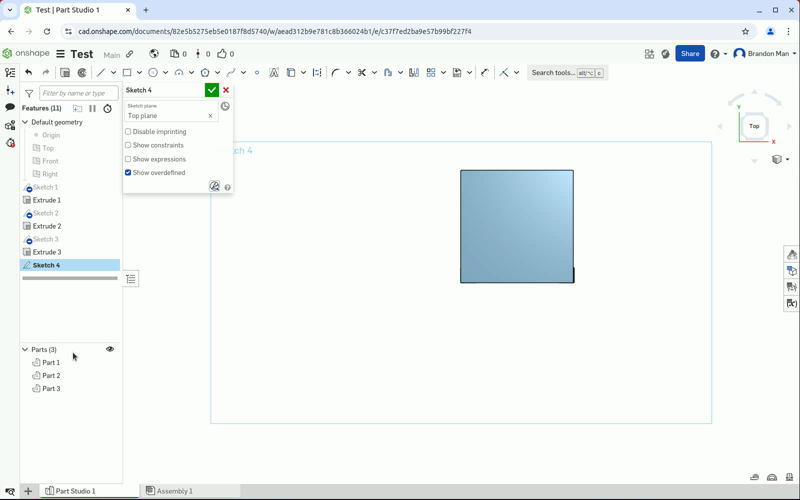
key(y)
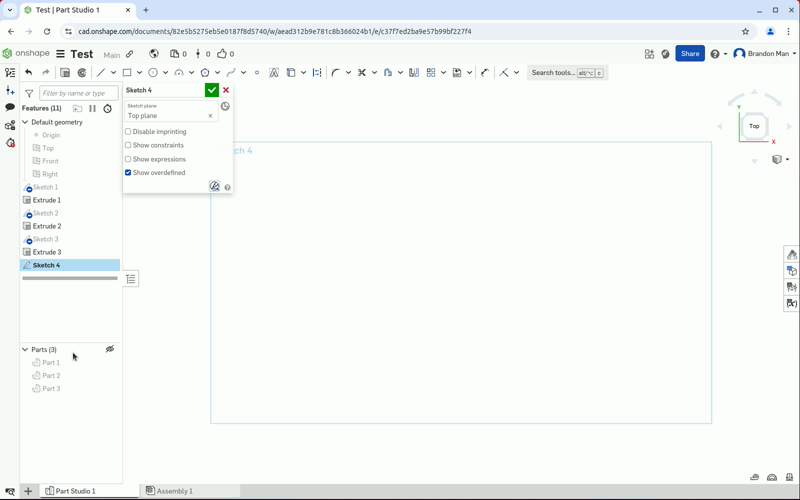
key(l)
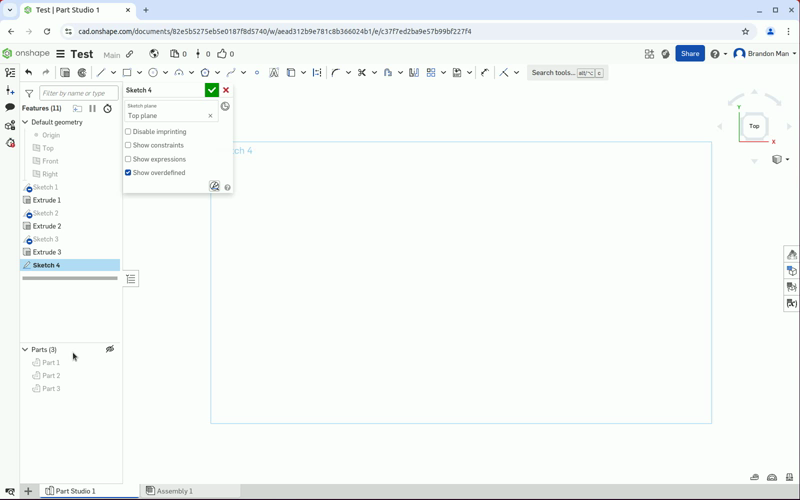
key_down(shift)
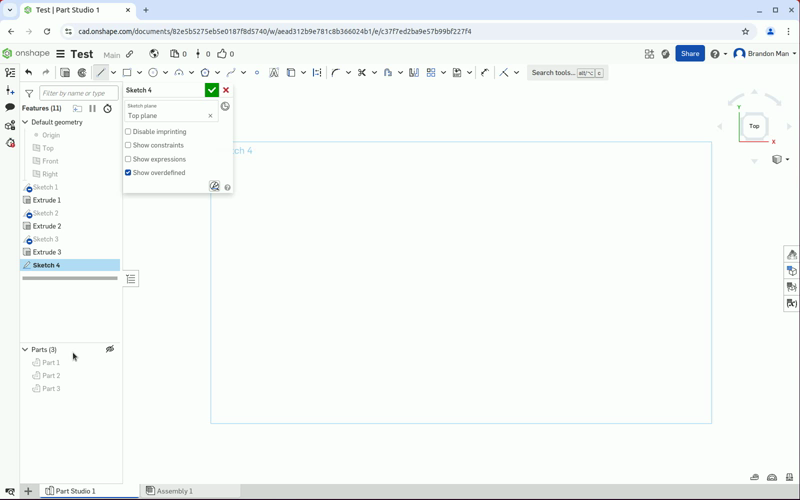
mouse_move(460, 184)
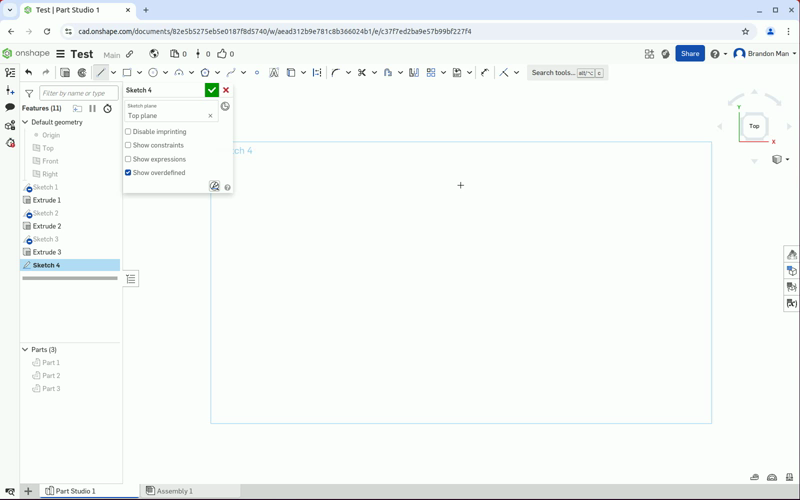
click(460, 184)
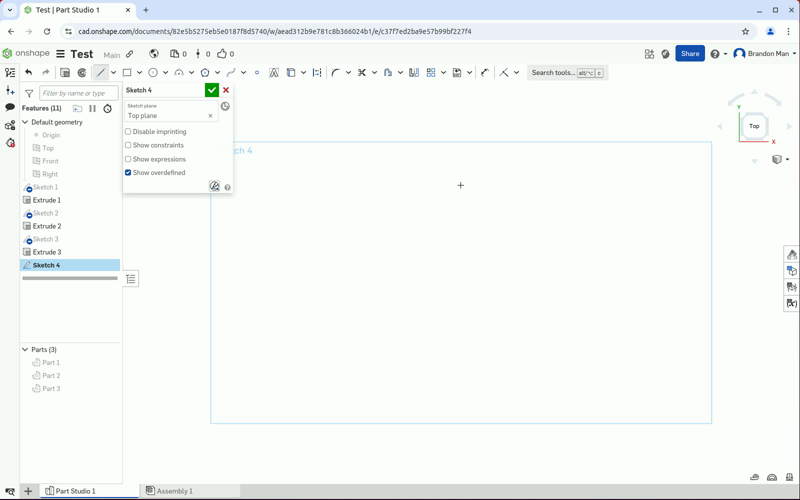
key_up(shift)
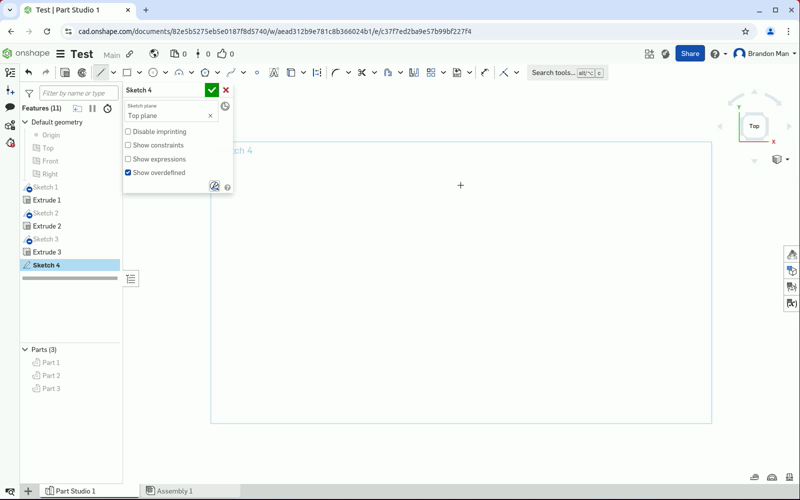
key_down(shift)
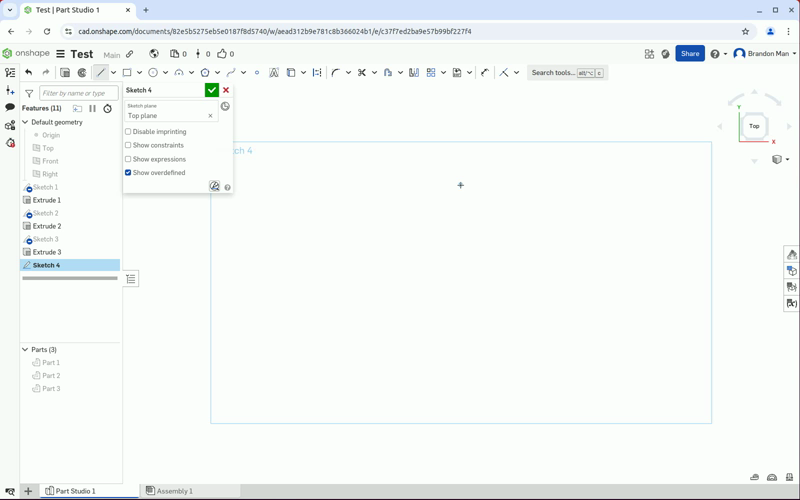
mouse_move(490, 184)
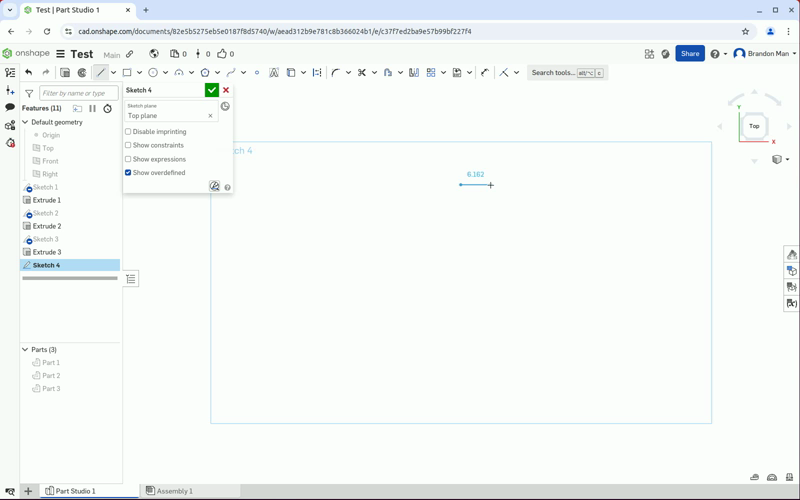
mouse_move(475, 184)
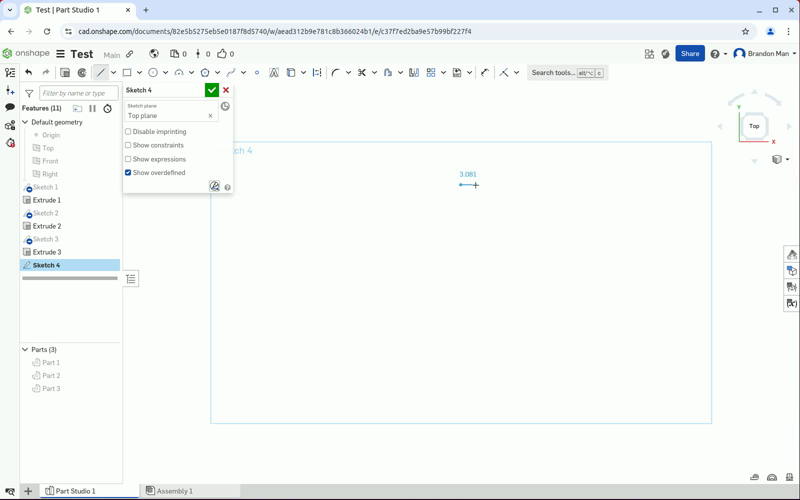
click(475, 184)
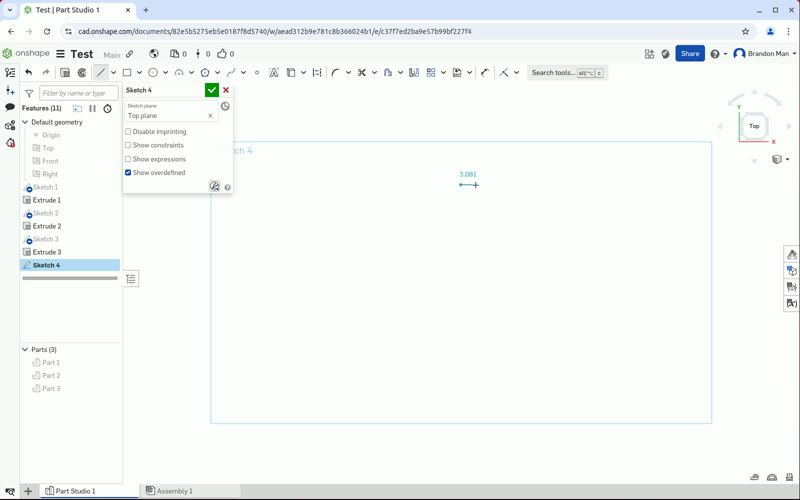
key_up(shift)
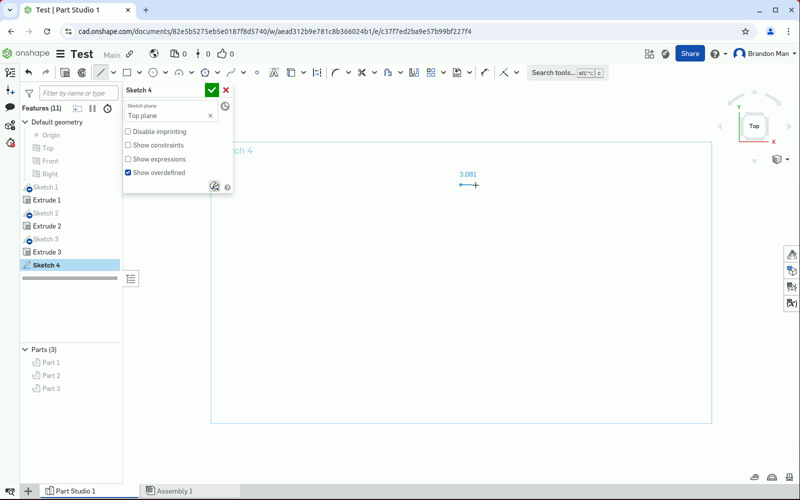
key_down(shift)
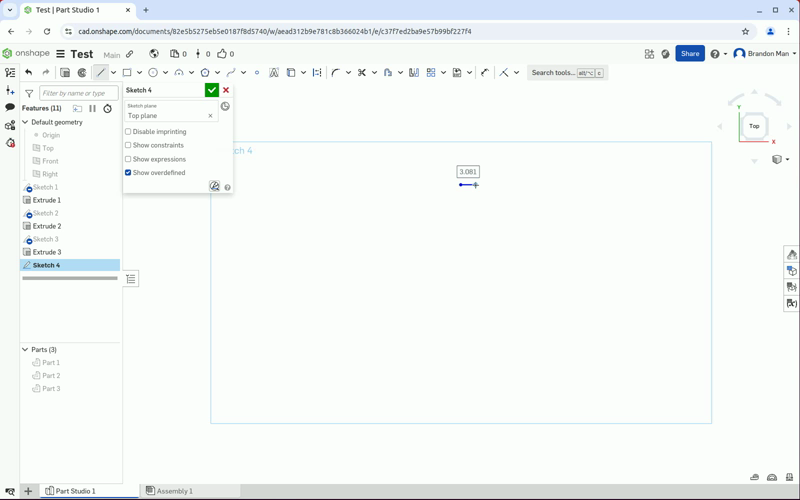
mouse_move(505, 184)
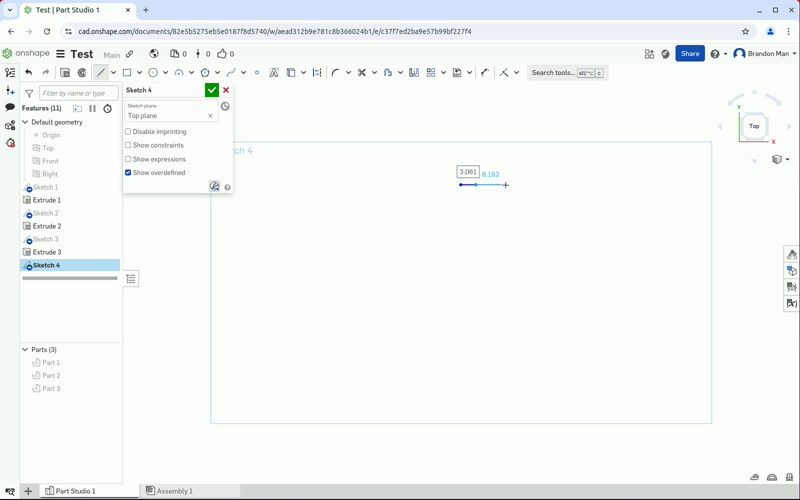
mouse_move(475, 169)
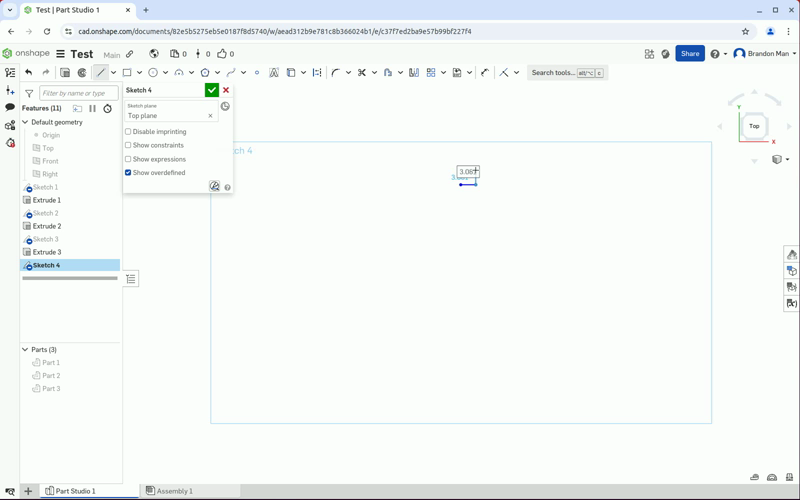
click(475, 169)
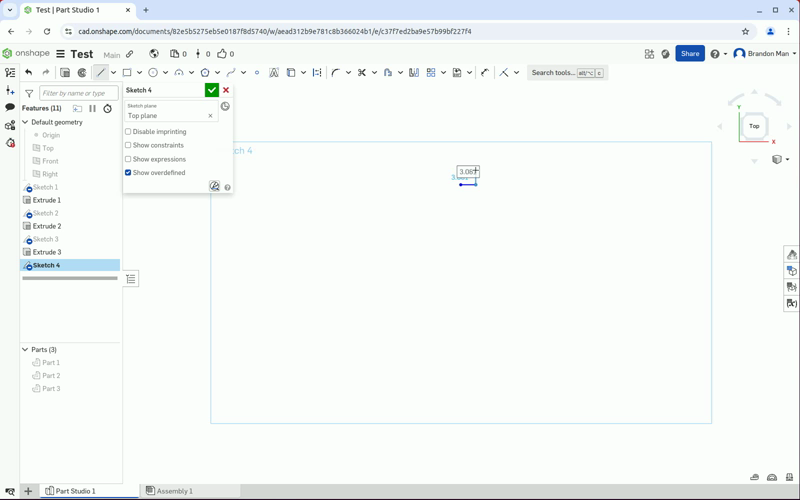
key_up(shift)
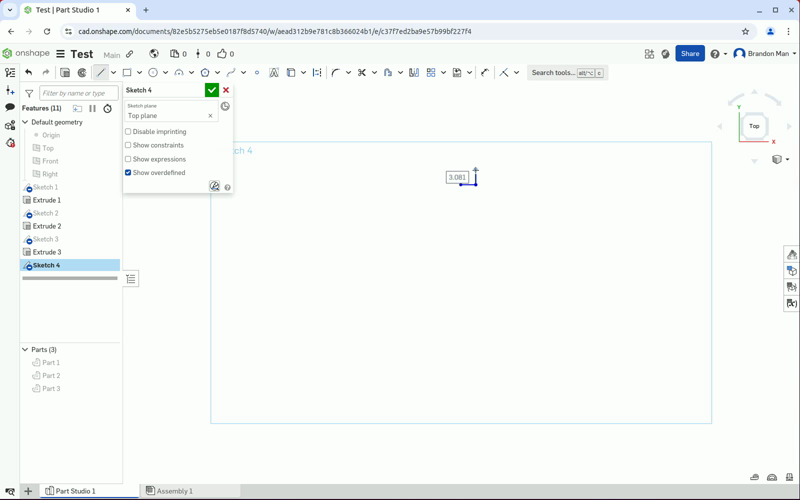
key_down(shift)
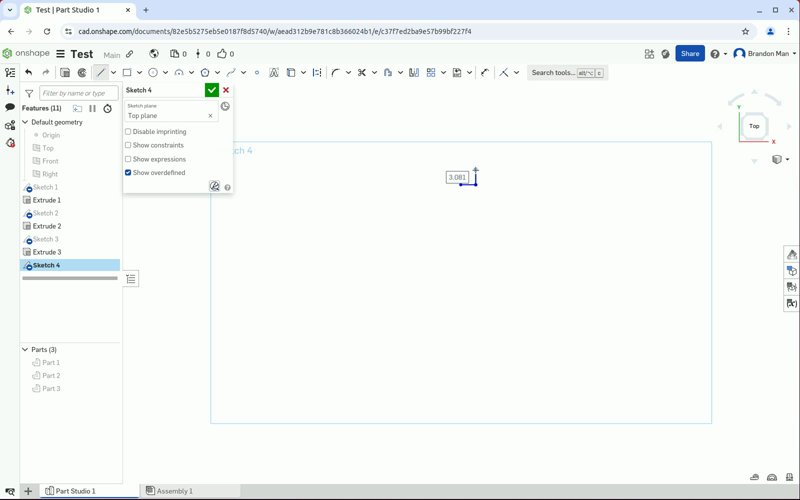
mouse_move(505, 169)
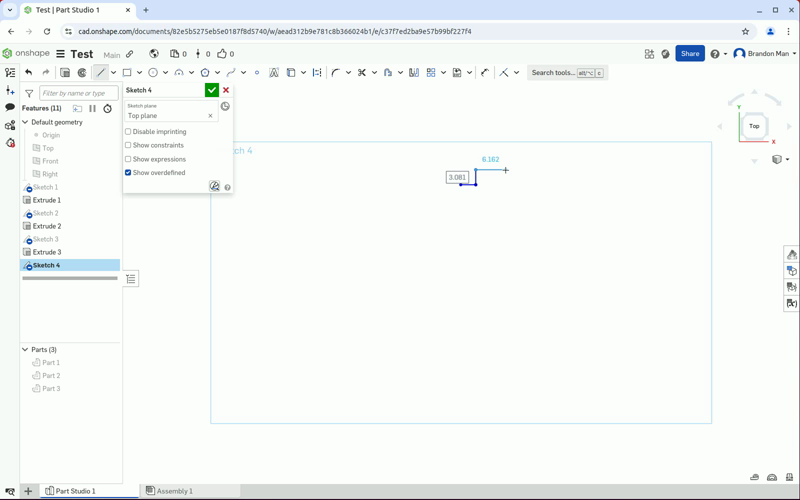
mouse_move(460, 169)
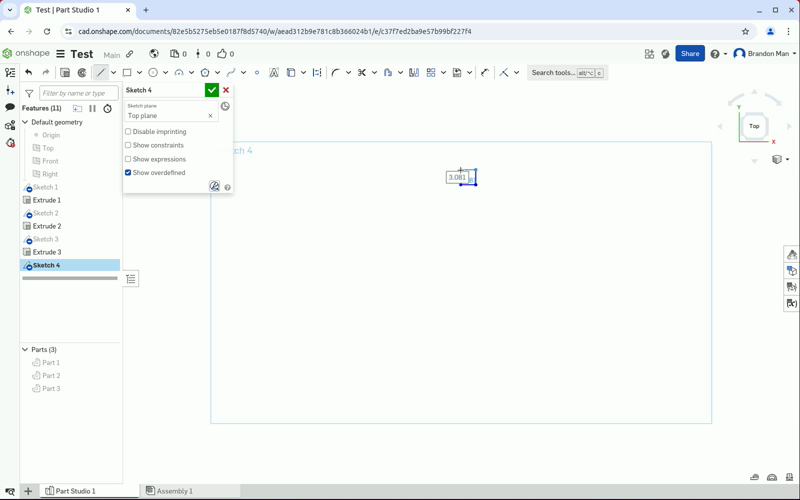
click(460, 169)
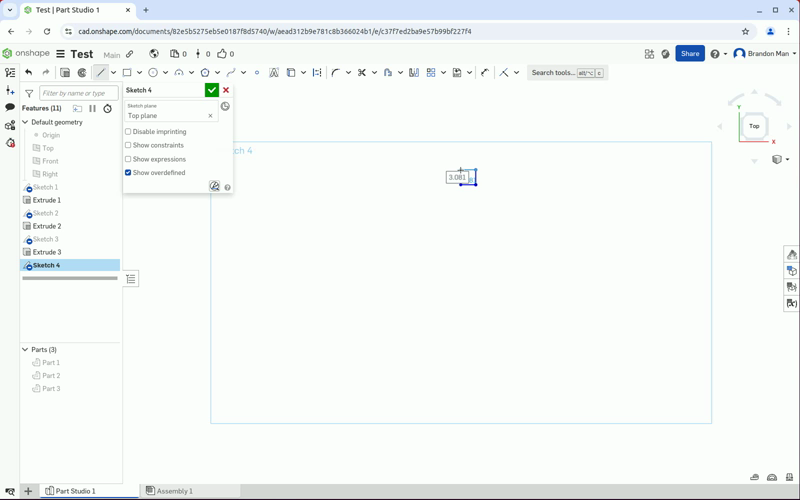
key_up(shift)
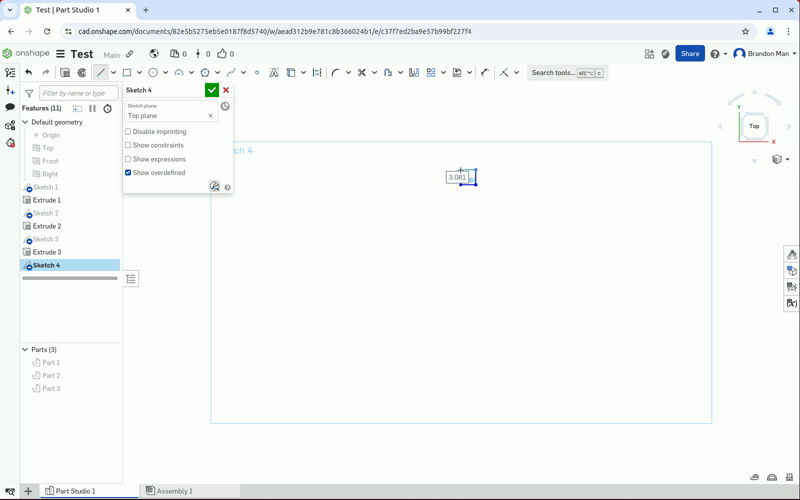
mouse_move(490, 169)
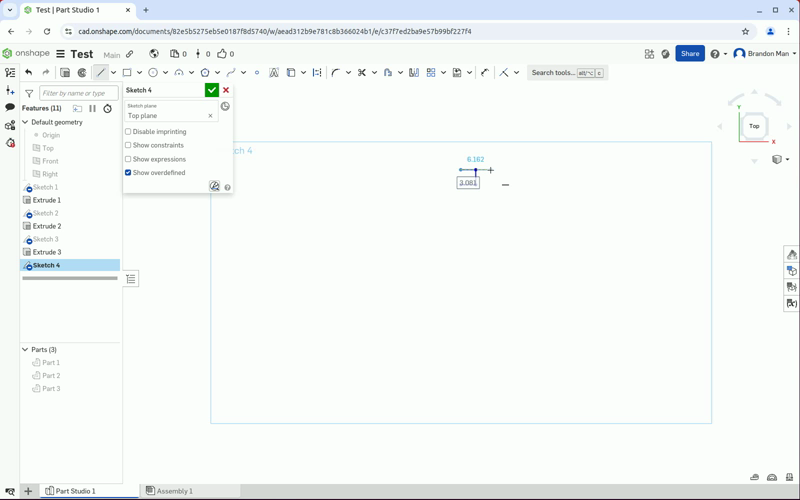
key_down(shift)
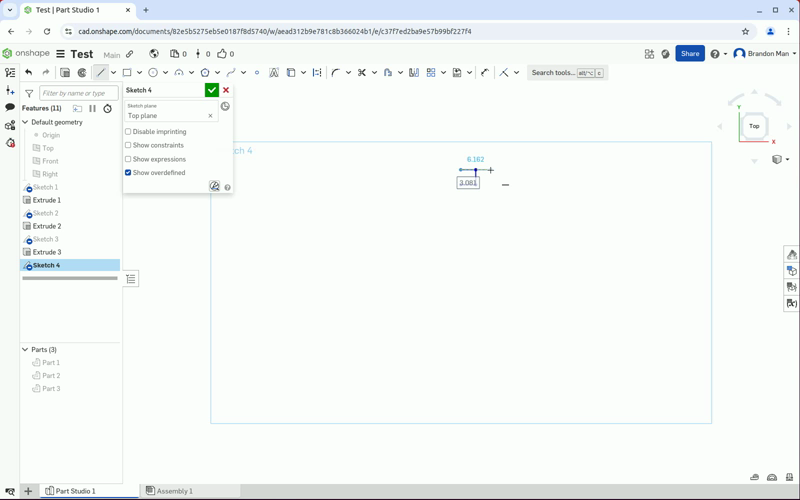
mouse_move(460, 184)
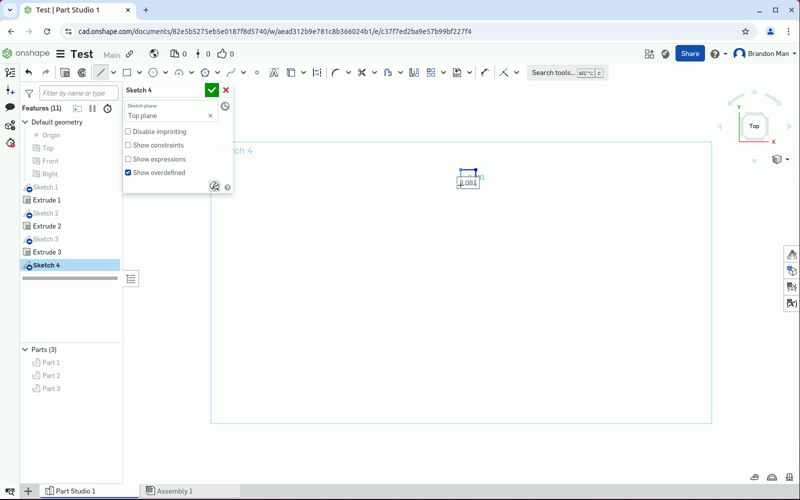
key_up(shift)
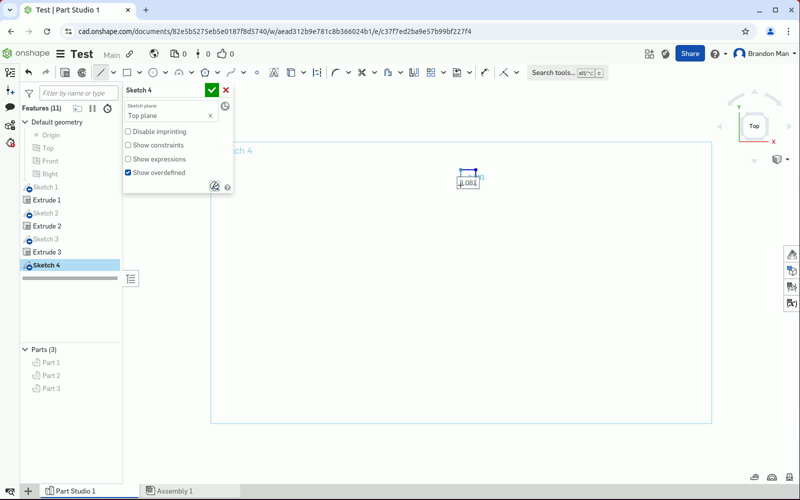
click(460, 184)
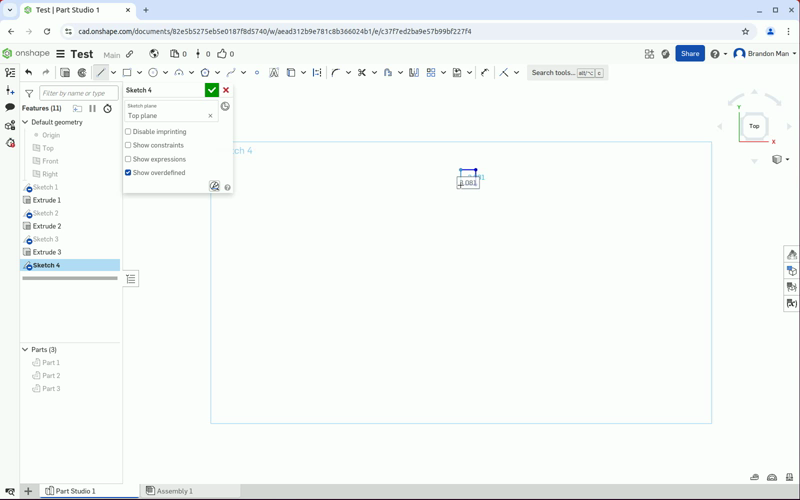
key(esc)
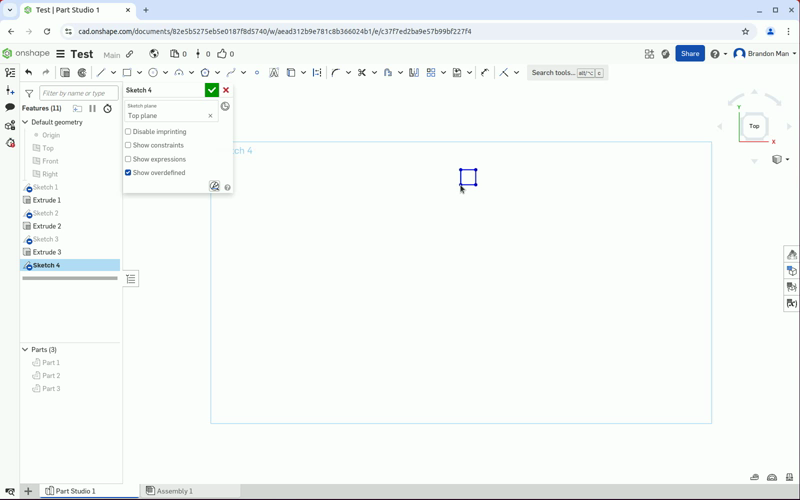
mouse_move(467, 173)
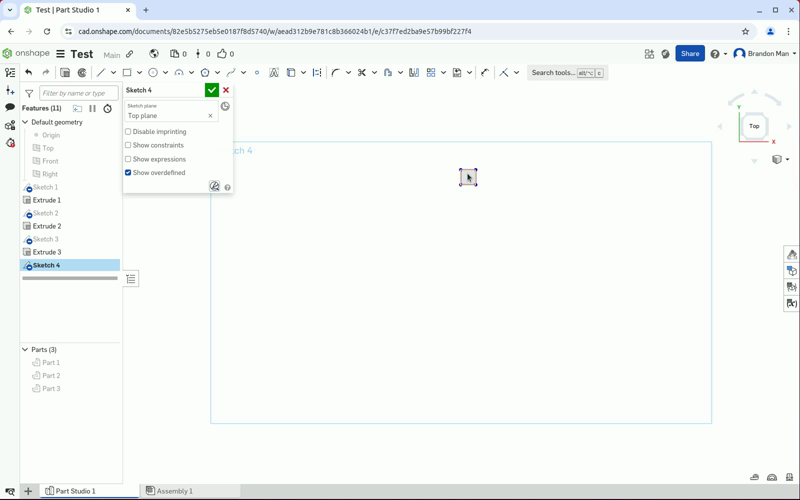
scroll(6)
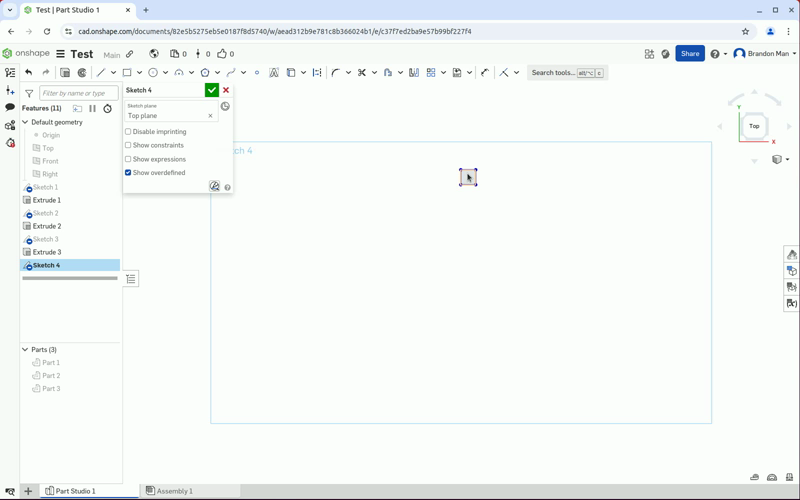
scroll(6)
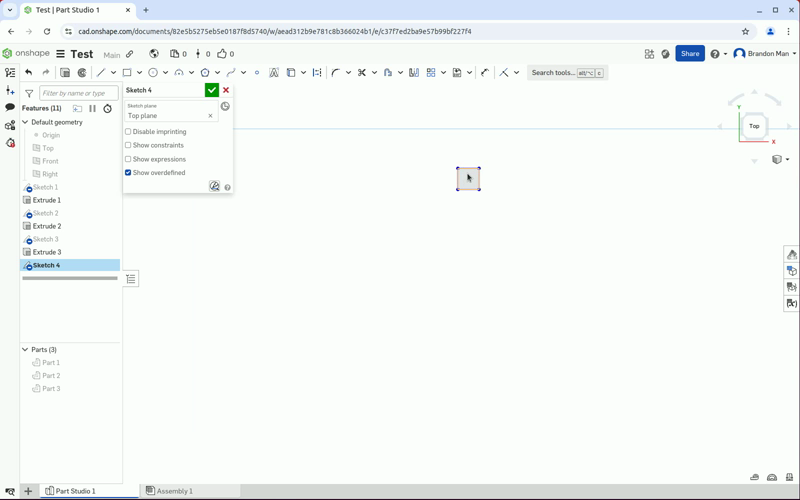
scroll(6)
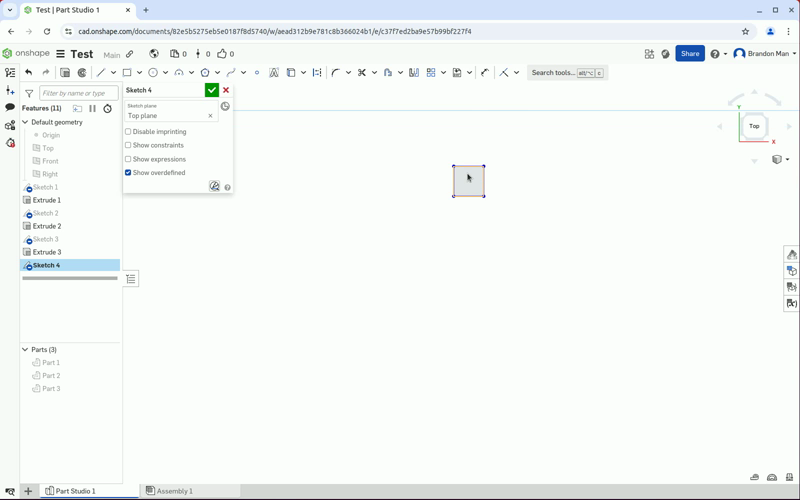
scroll(6)
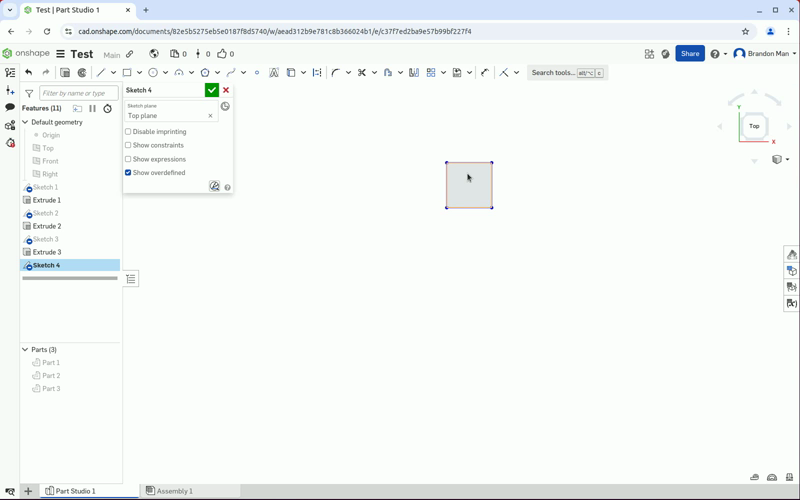
scroll(6)
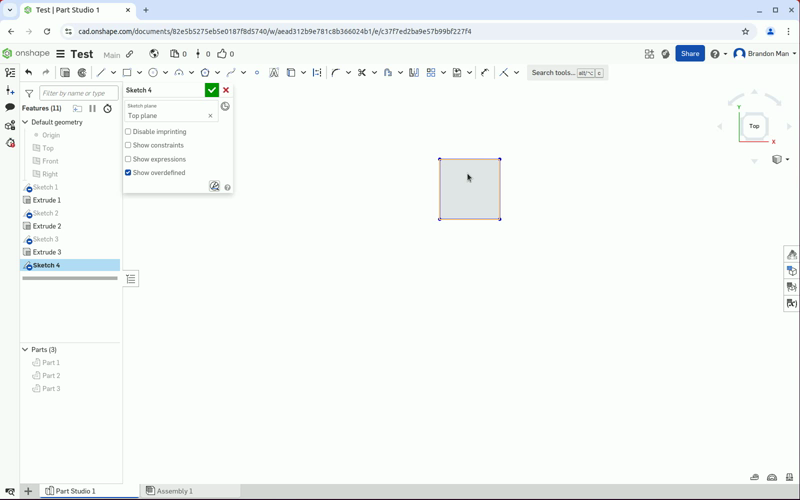
scroll(6)
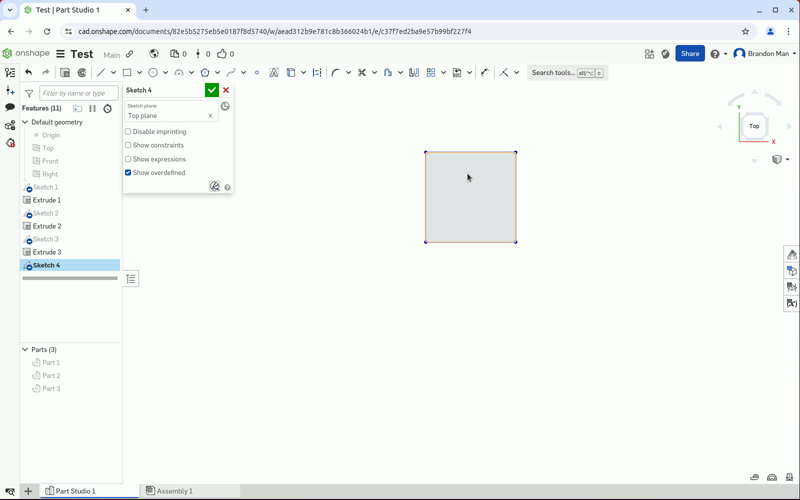
scroll(6)
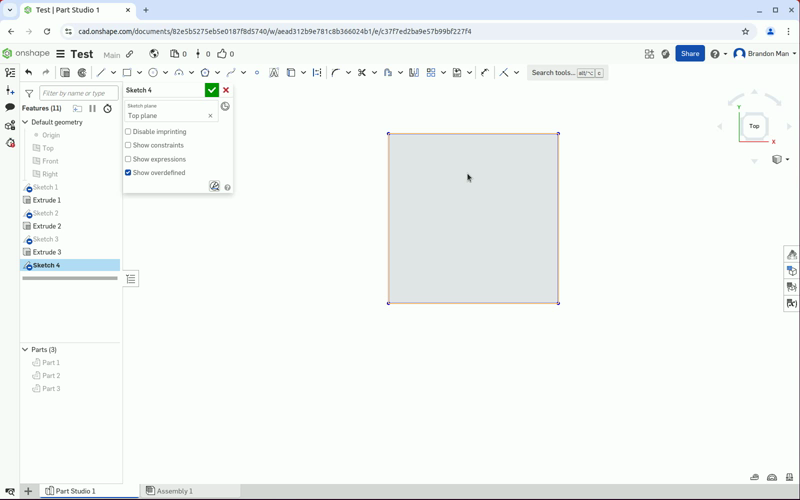
click(467, 173)
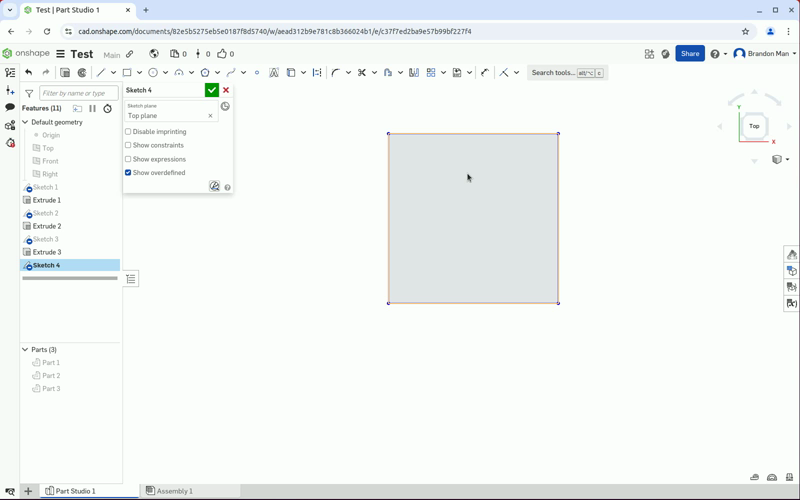
scroll(-6)
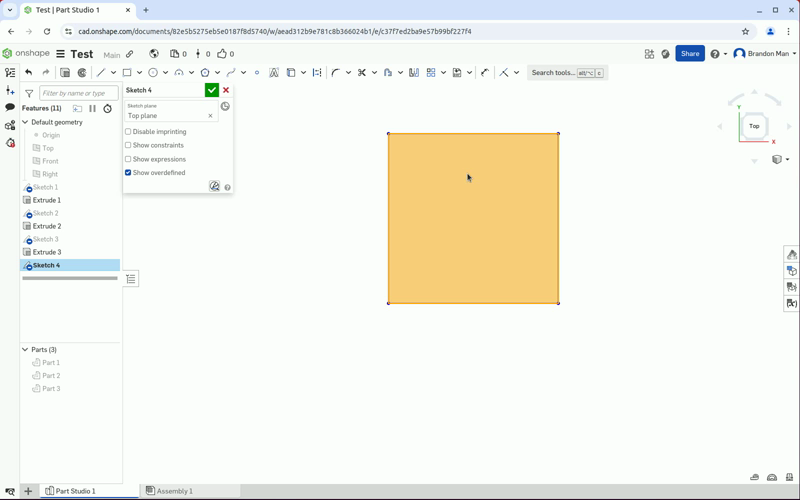
scroll(-6)
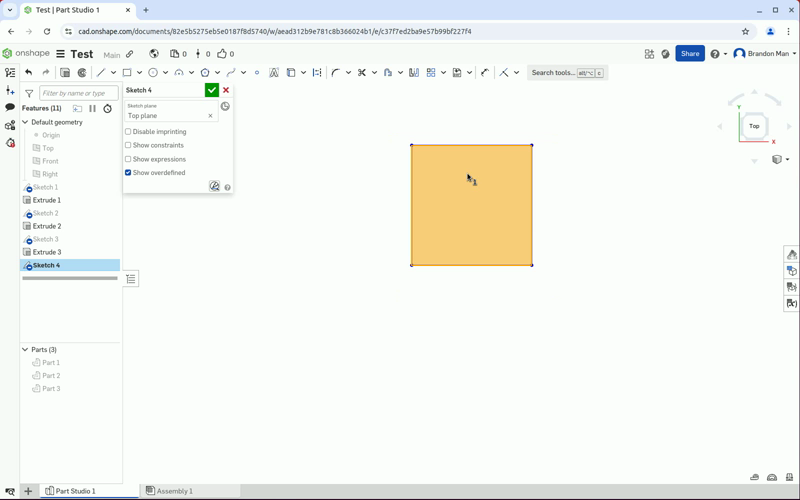
scroll(-6)
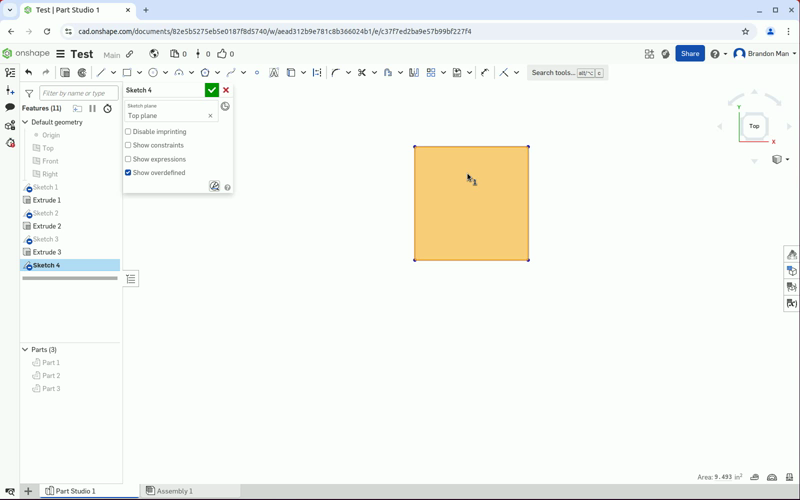
scroll(-6)
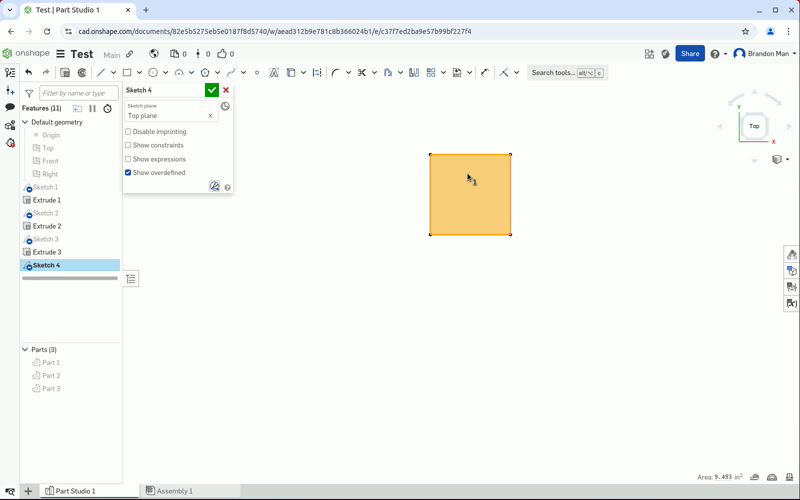
scroll(-6)
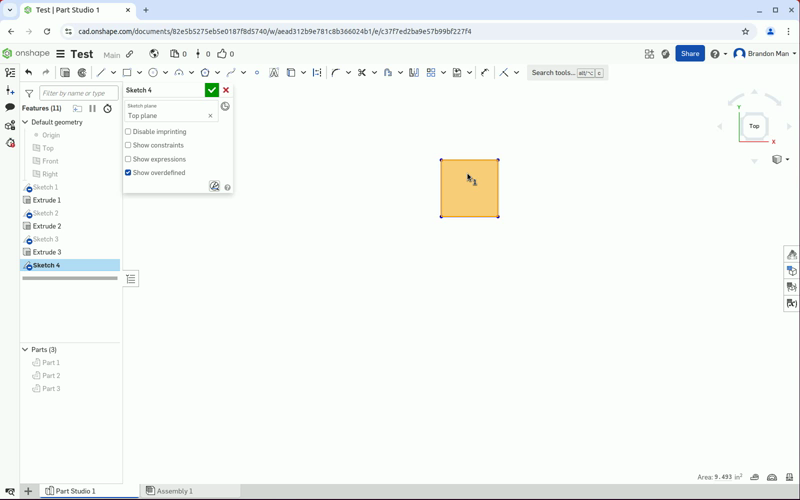
scroll(-6)
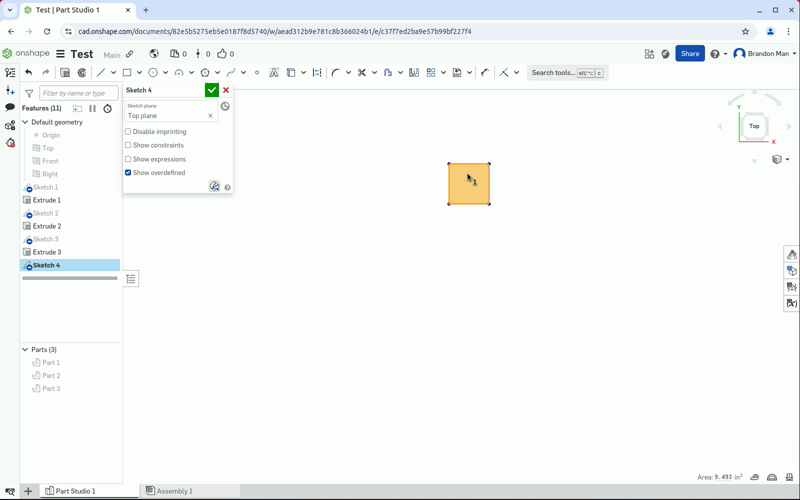
scroll(-6)
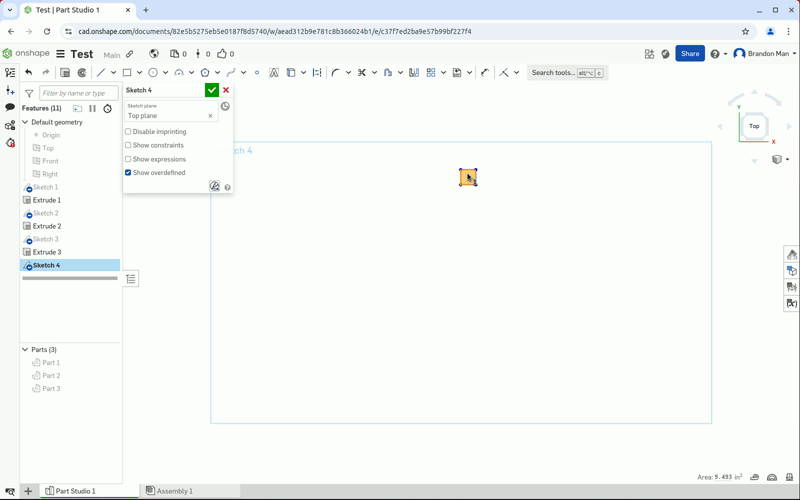
mouse_move(73, 352)
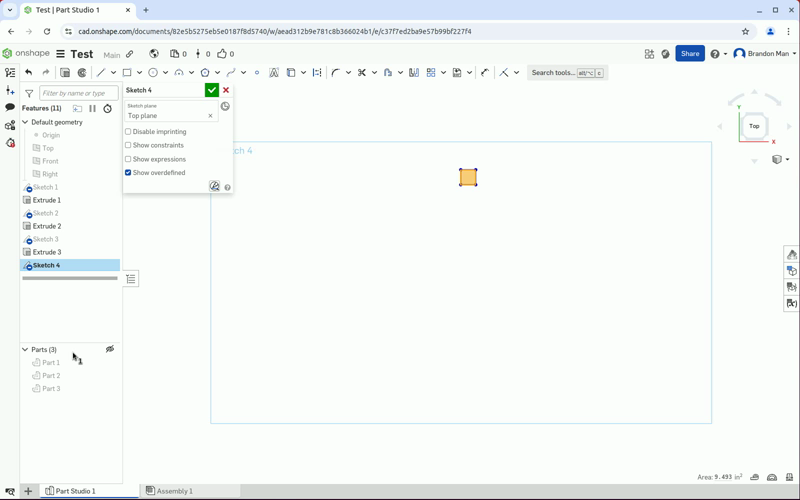
key(shift+y)
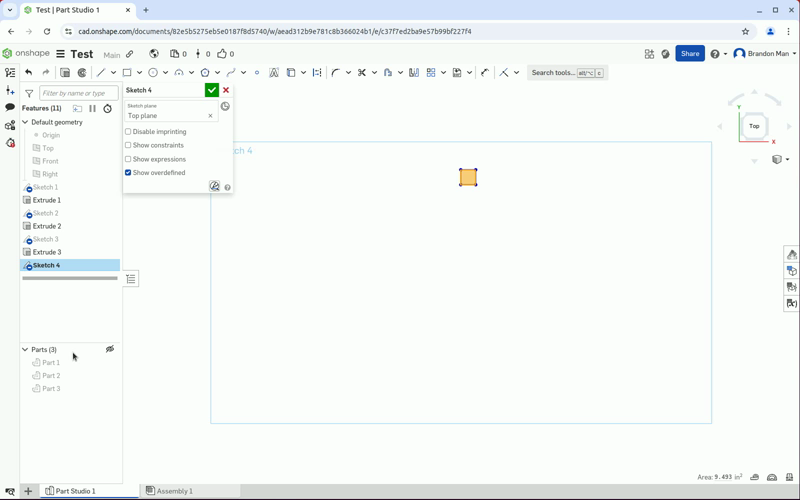
key(shift+e)
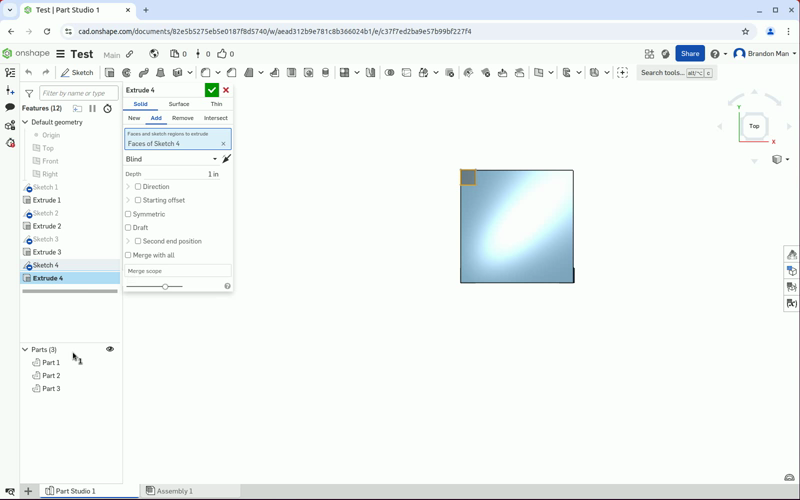
mouse_move(143, 106)
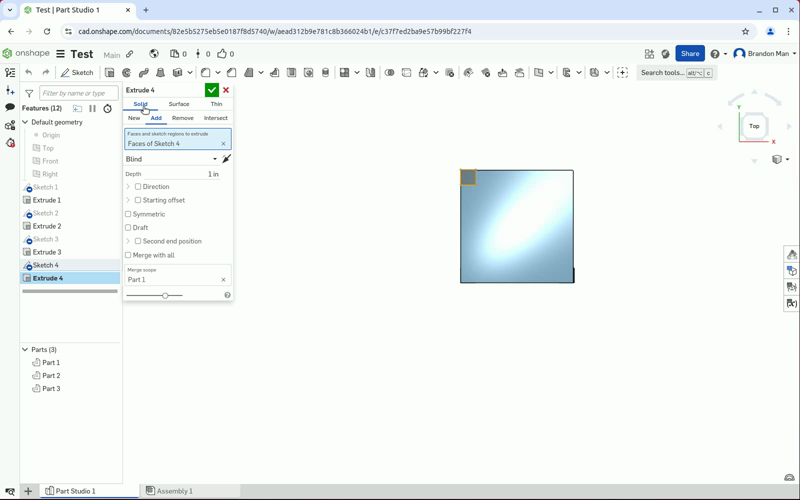
click(143, 106)
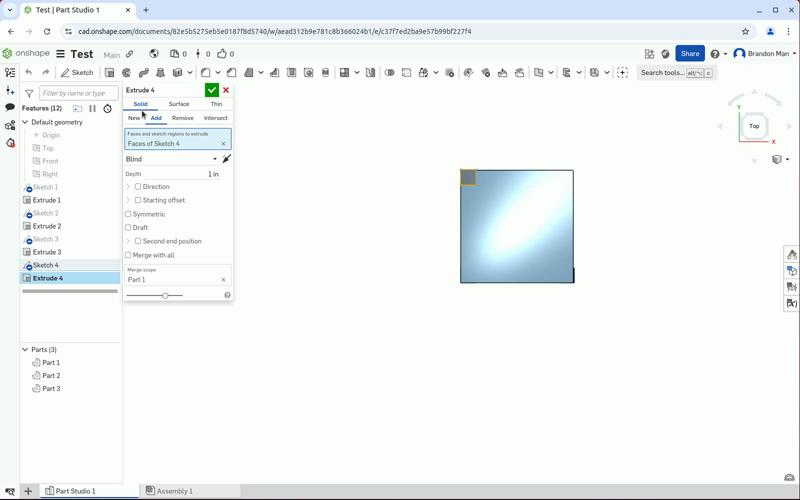
mouse_move(137, 120)
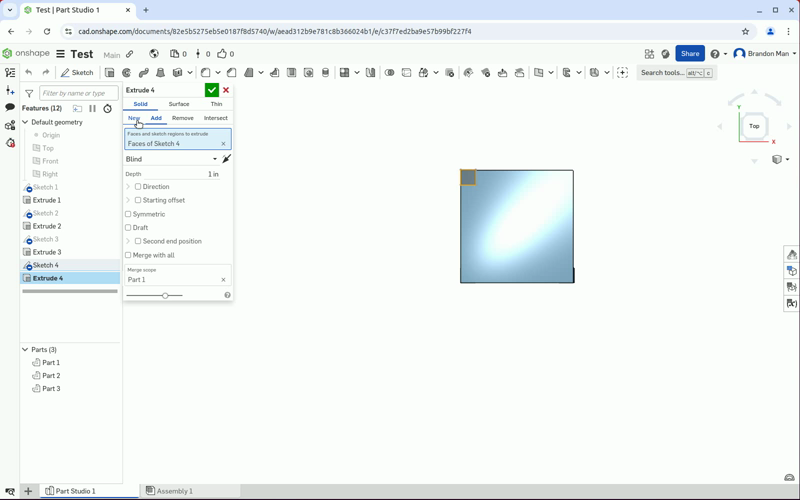
click(137, 120)
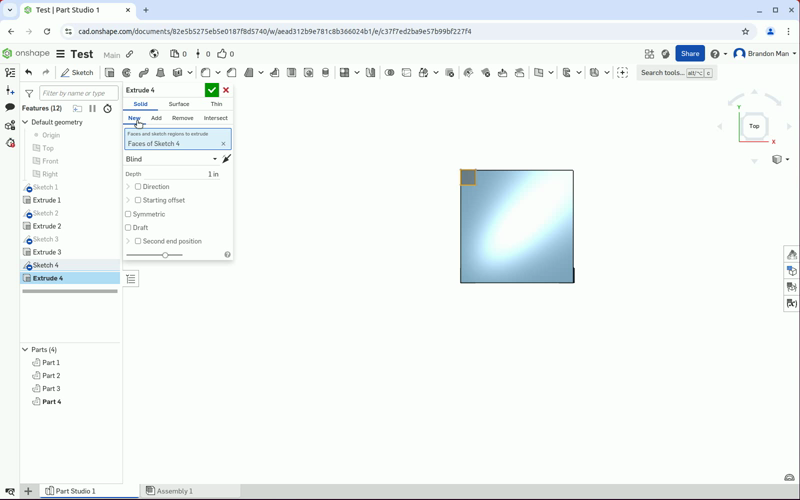
key(tab, 4)
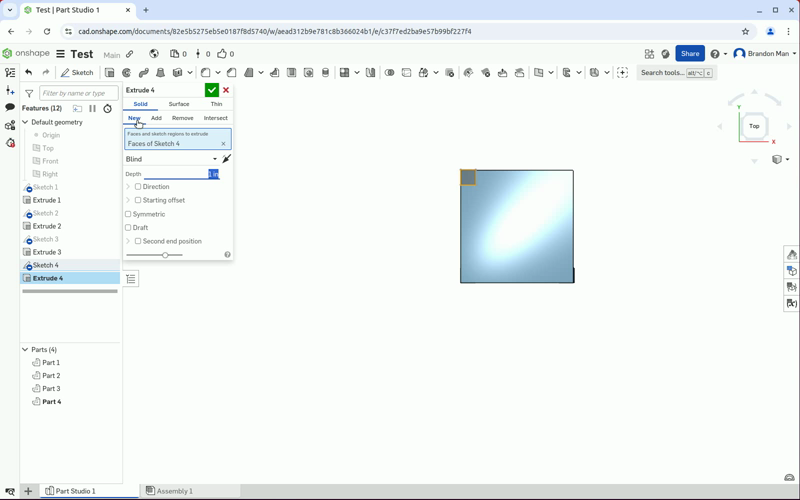
text(-20.22)
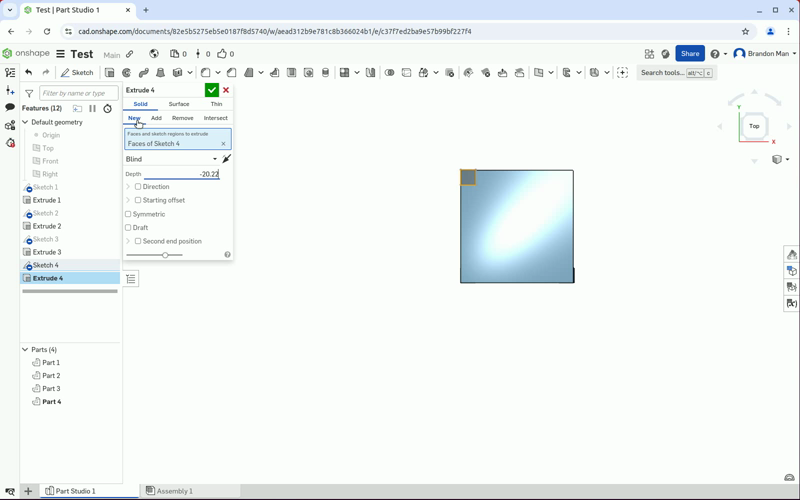
key(enter)
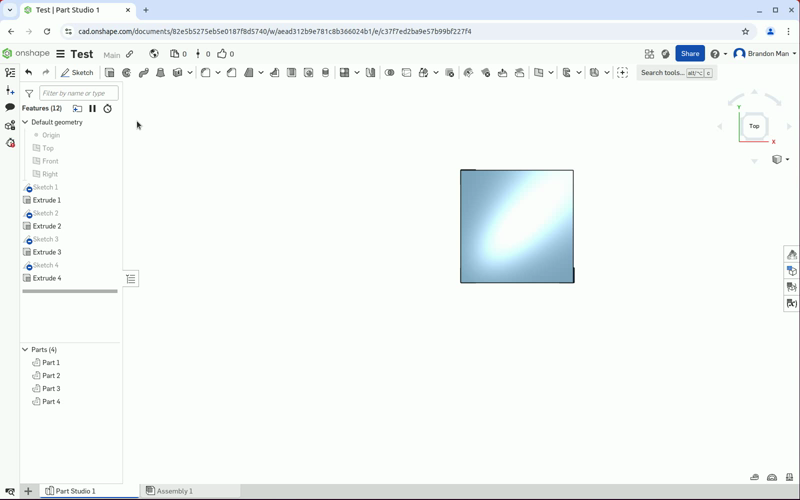
key(shift+h)
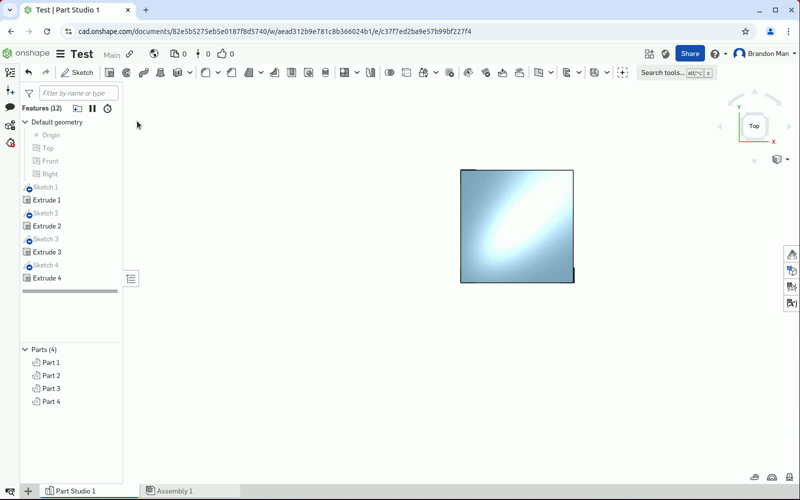
key(shift+h)
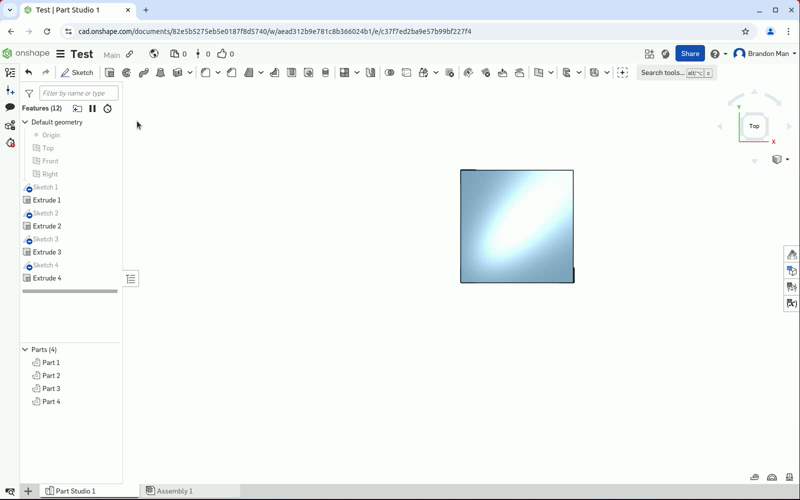
mouse_move(73, 189)
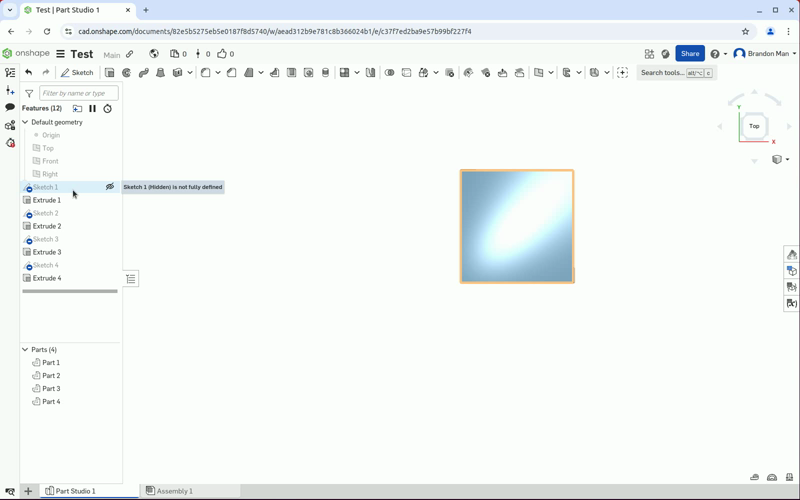
click(73, 189)
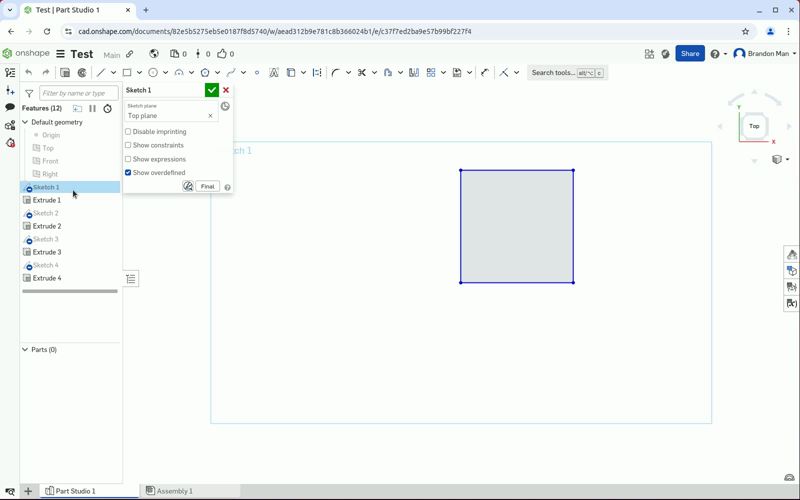
mouse_move(229, 92)
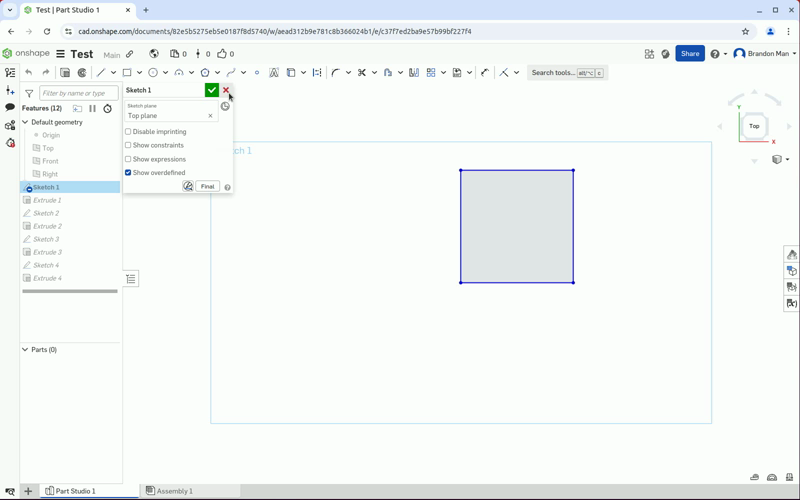
click(229, 92)
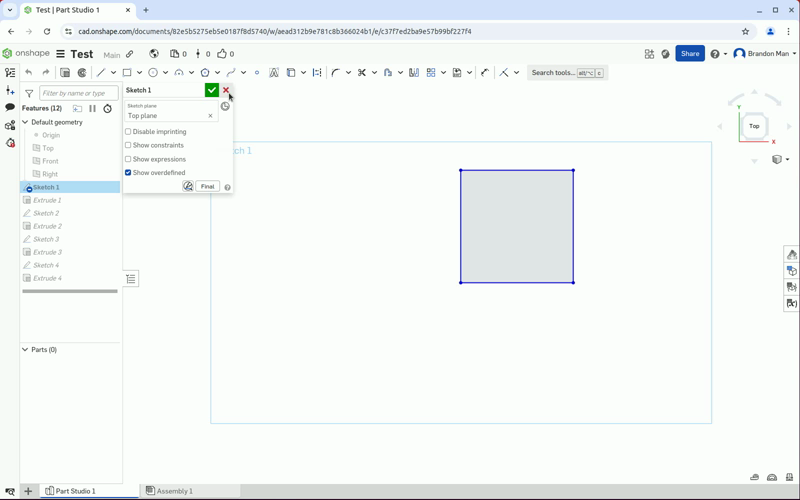
key(shift+s)
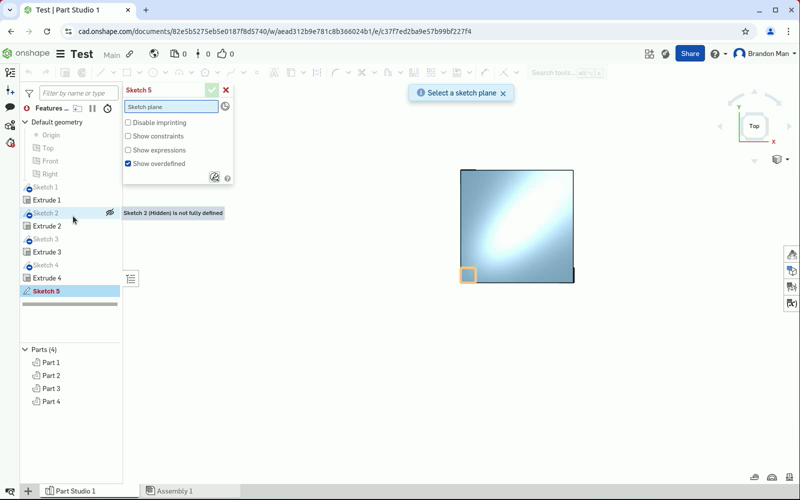
scroll(3)
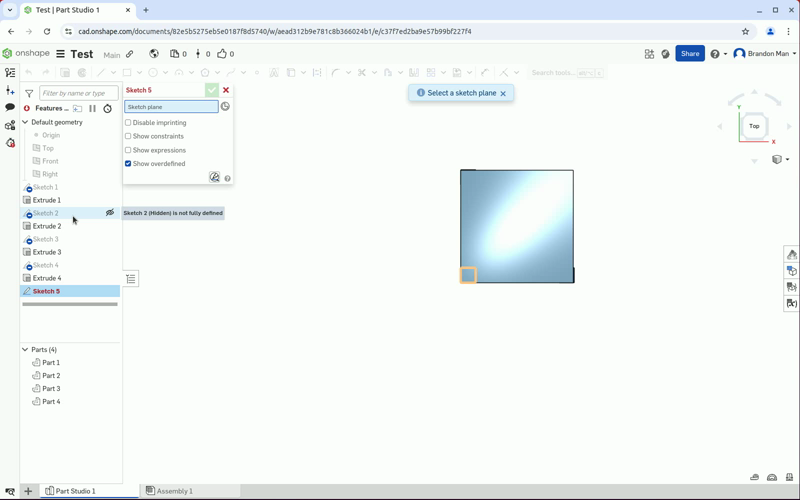
mouse_move(73, 150)
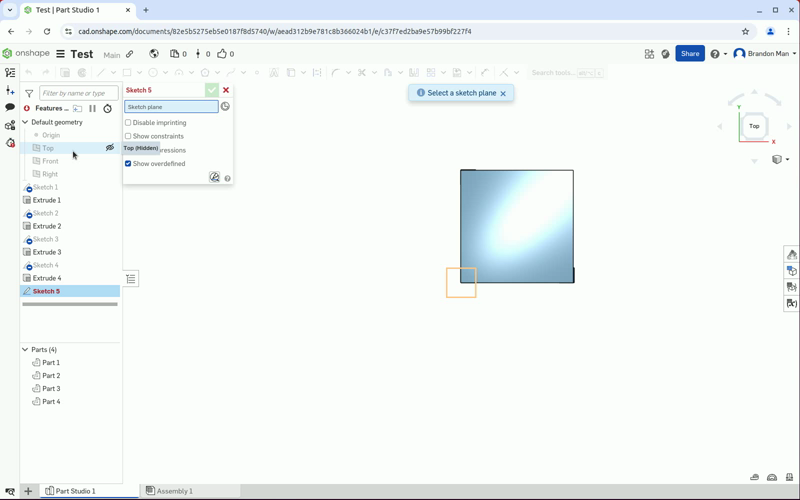
click(73, 150)
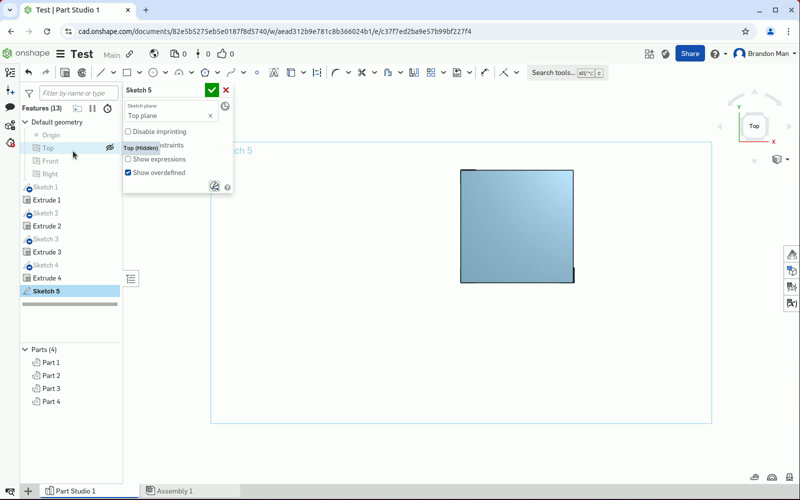
mouse_move(73, 352)
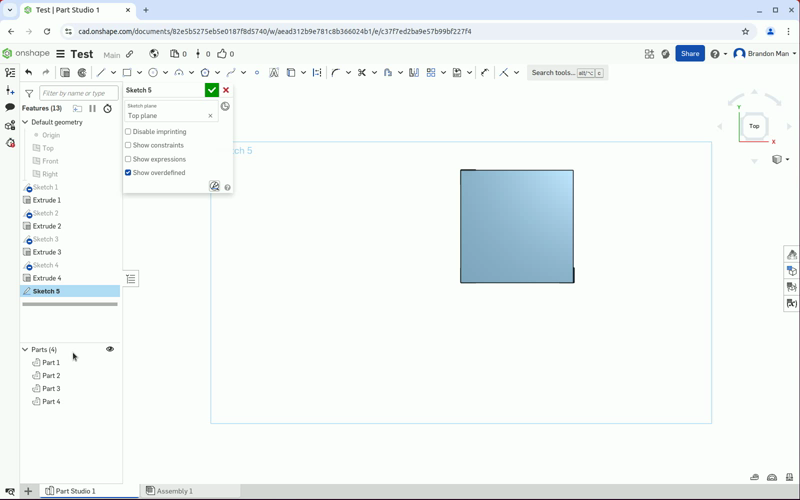
key(y)
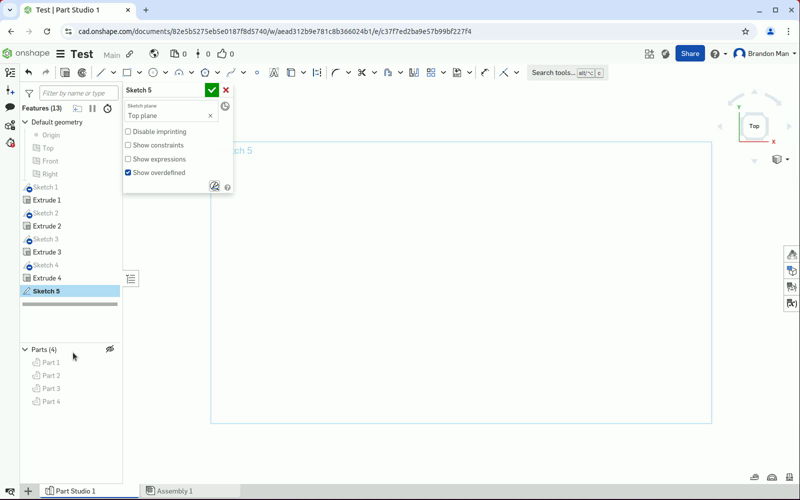
key(l)
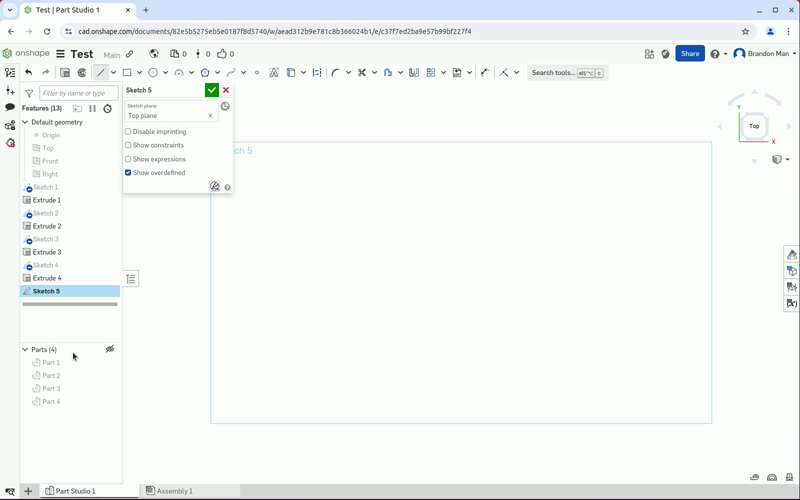
key_down(shift)
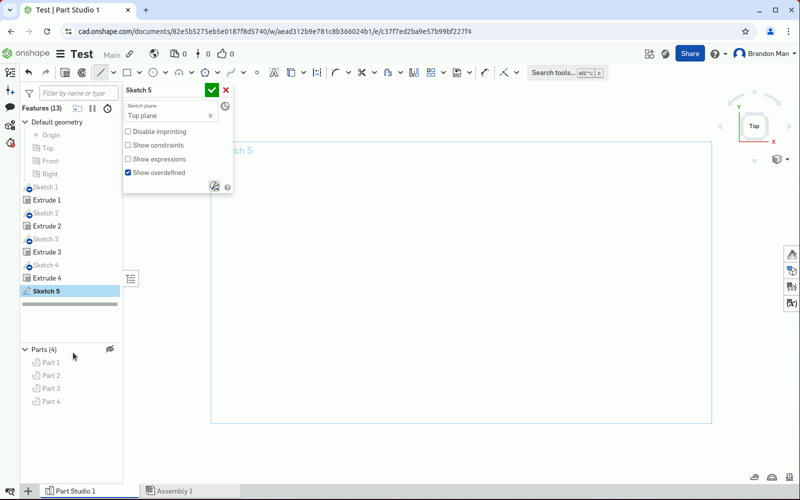
mouse_move(559, 184)
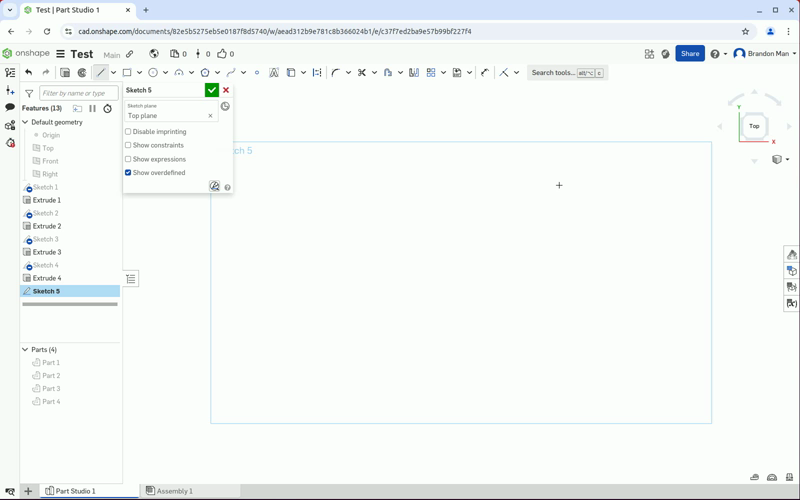
click(559, 184)
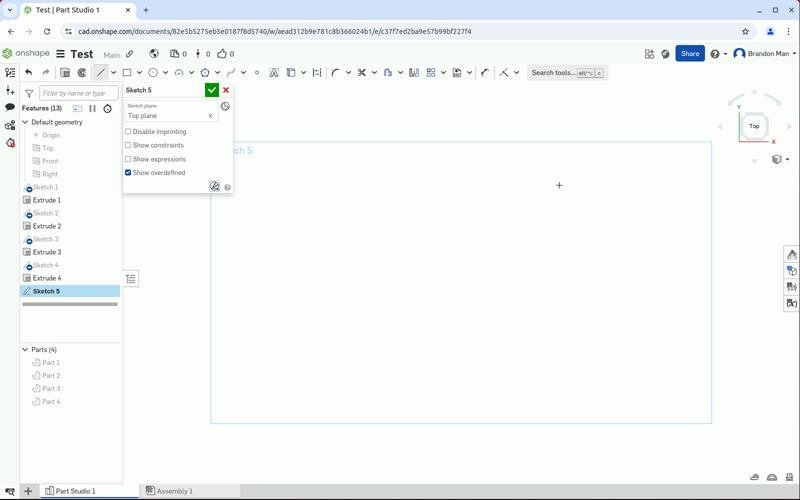
key_up(shift)
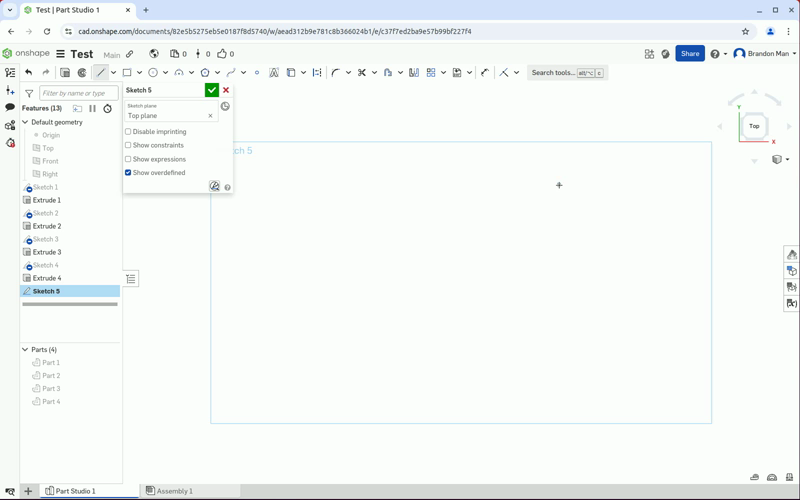
key_down(shift)
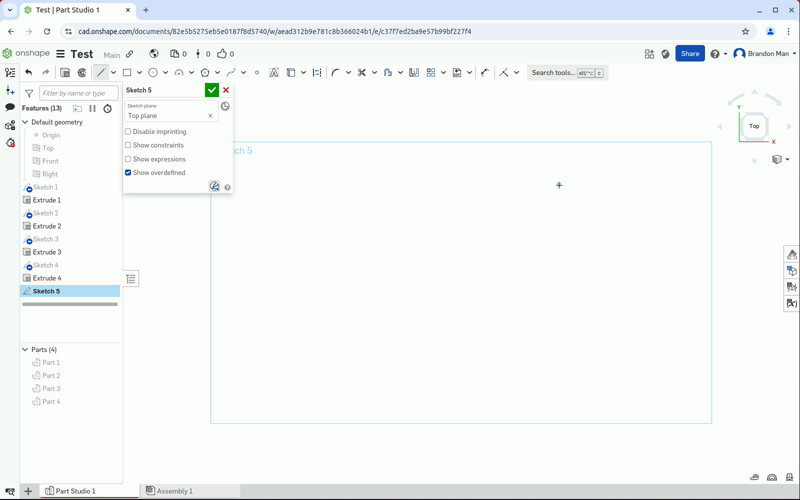
mouse_move(589, 184)
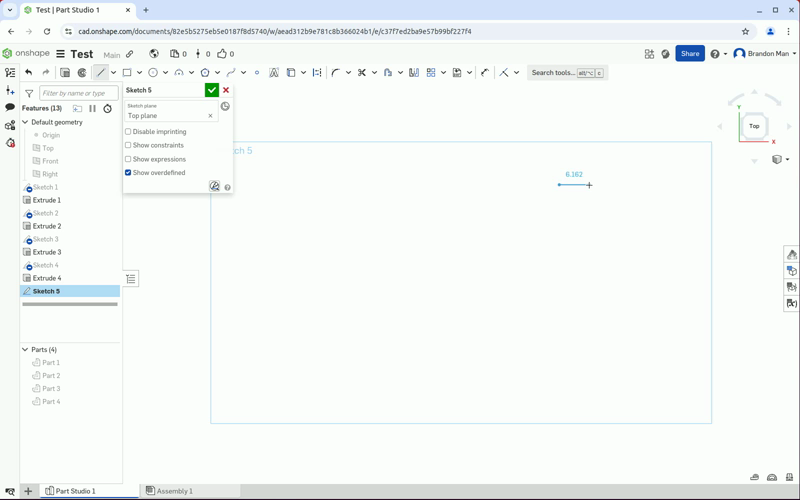
mouse_move(574, 184)
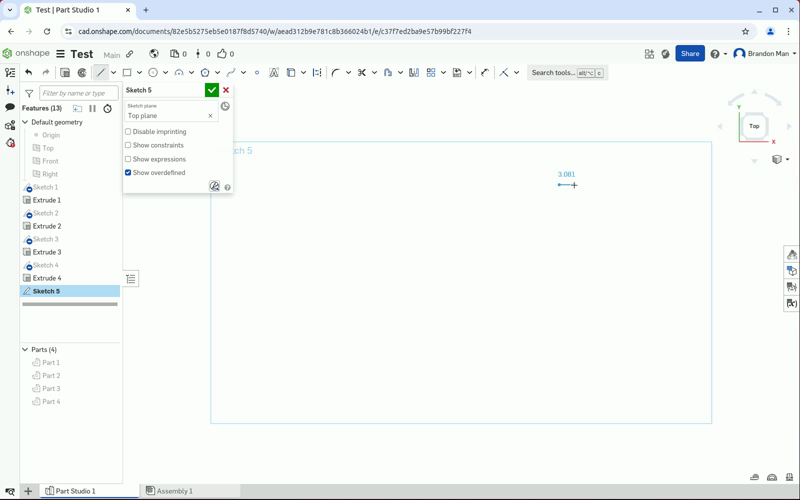
click(574, 184)
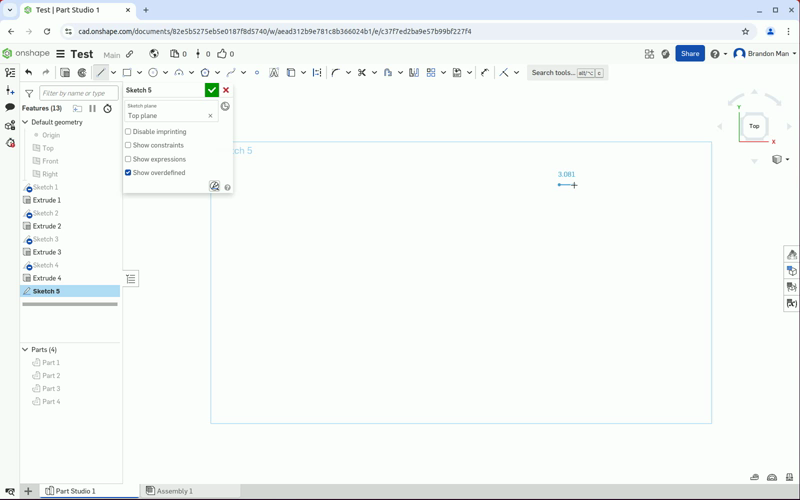
key_up(shift)
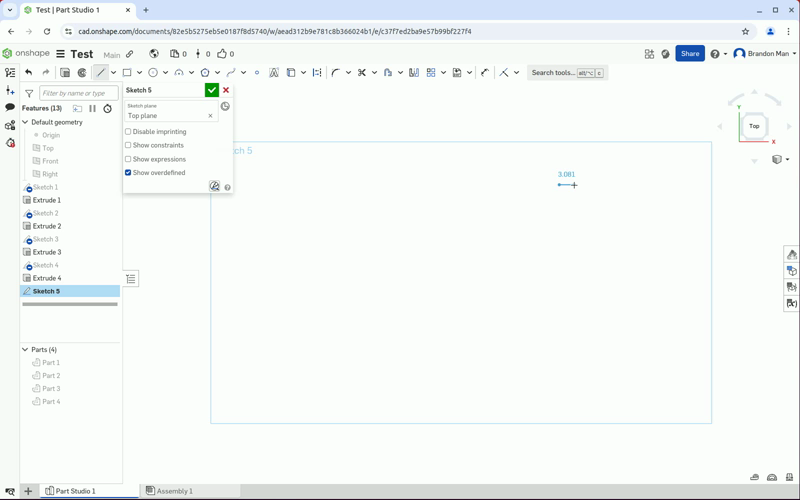
key_down(shift)
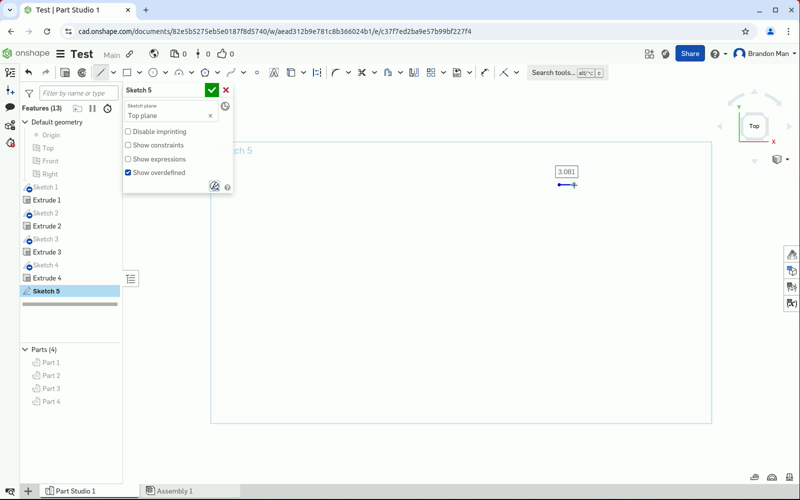
mouse_move(589, 184)
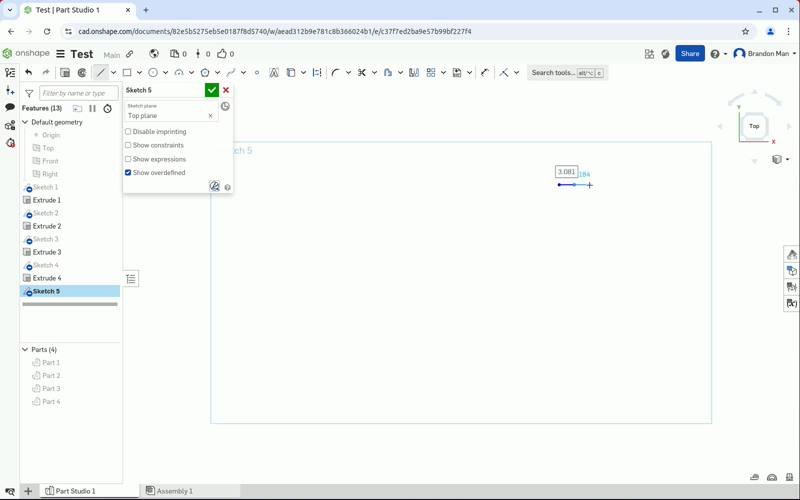
mouse_move(574, 169)
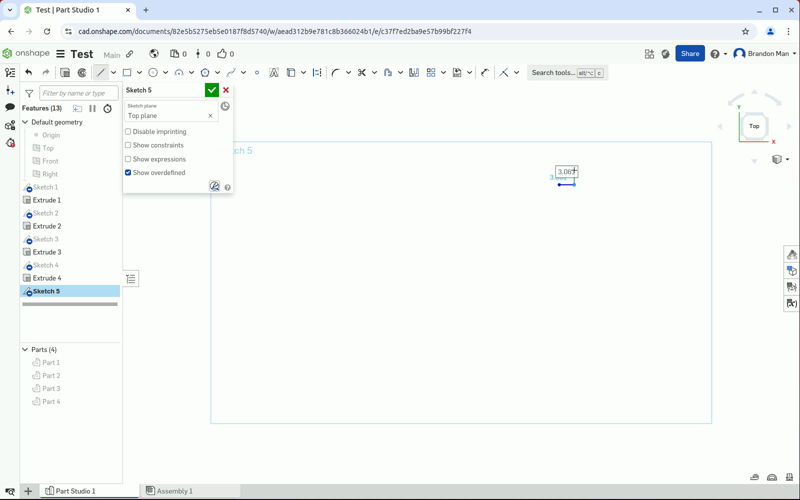
click(574, 169)
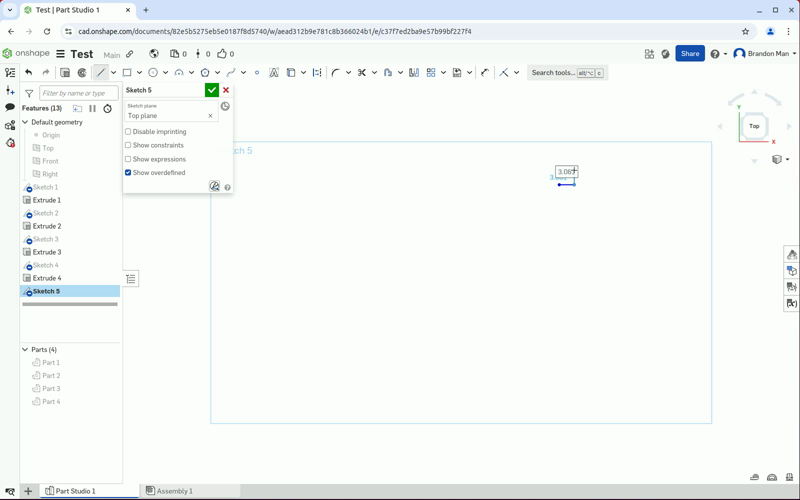
key_up(shift)
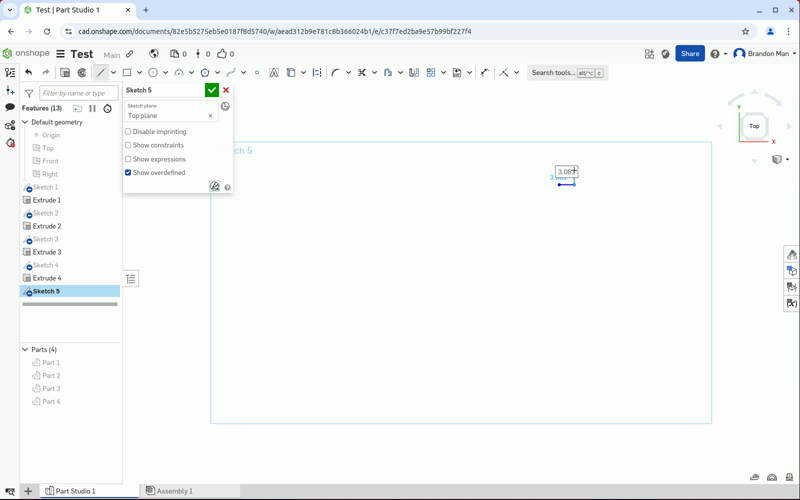
key_down(shift)
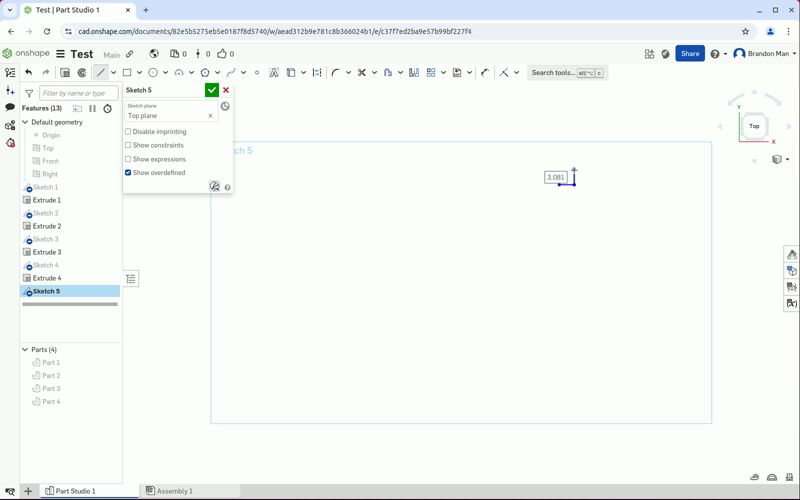
mouse_move(589, 169)
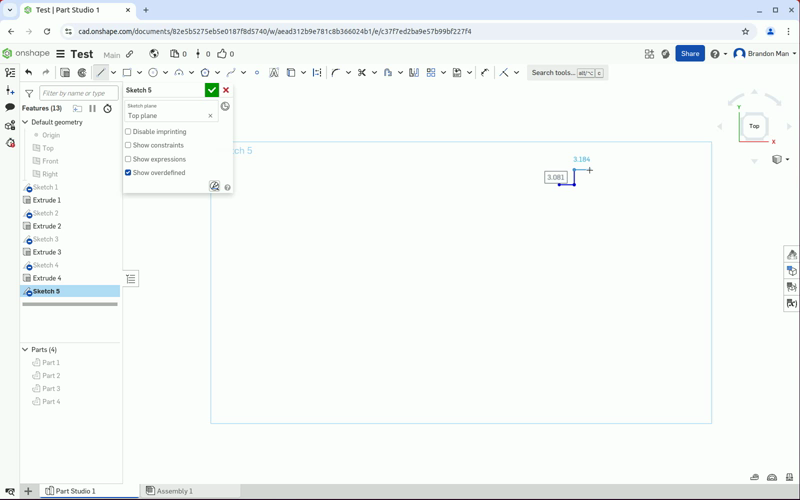
mouse_move(559, 169)
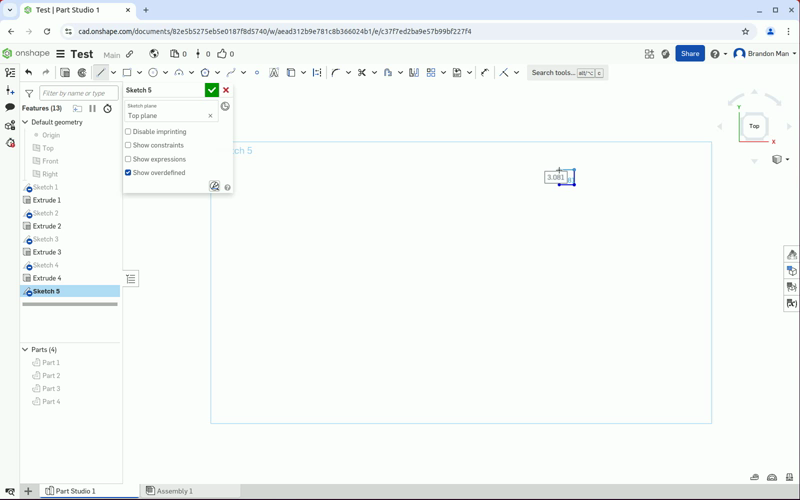
click(559, 169)
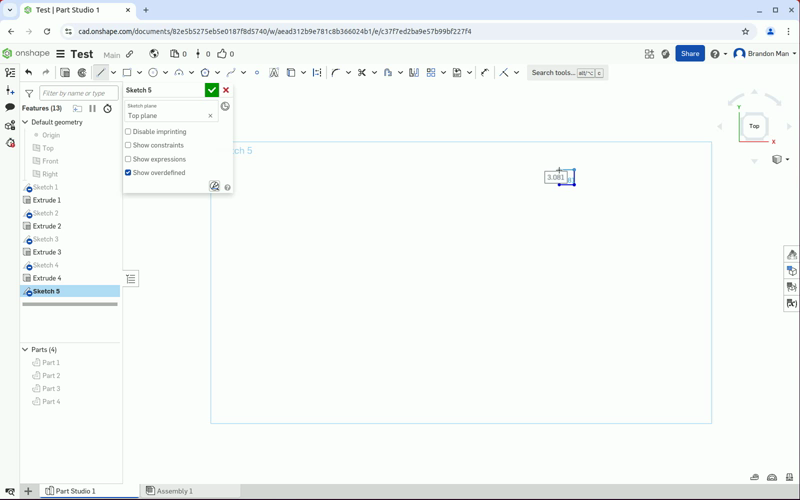
key_up(shift)
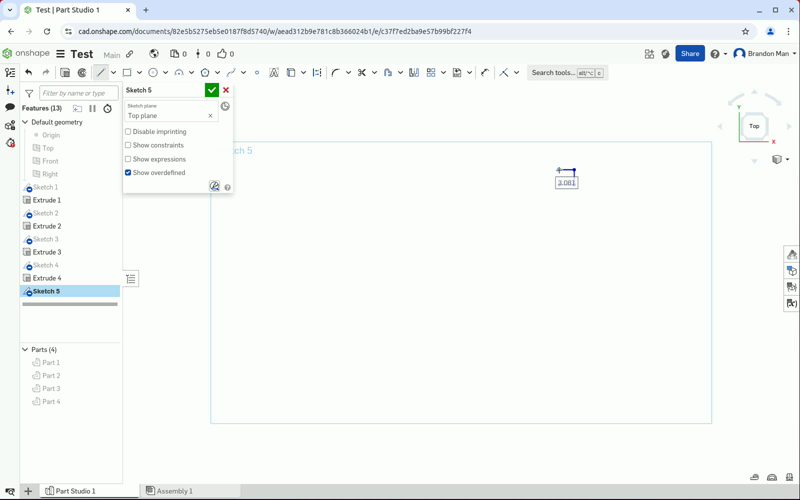
mouse_move(589, 169)
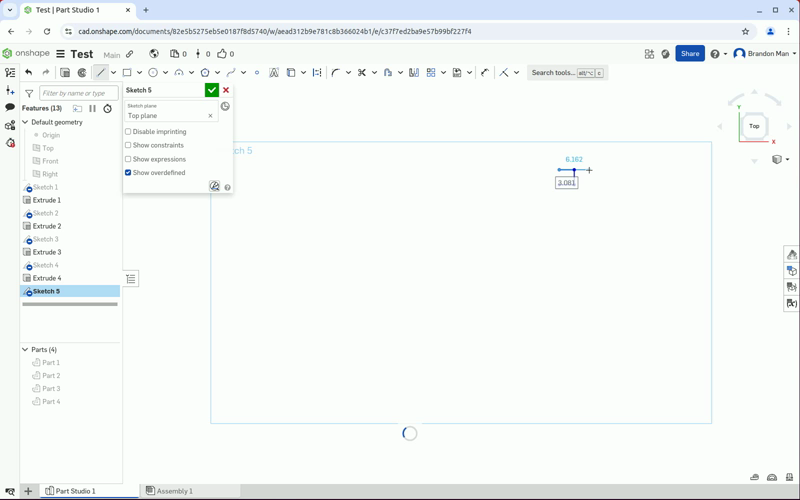
key_down(shift)
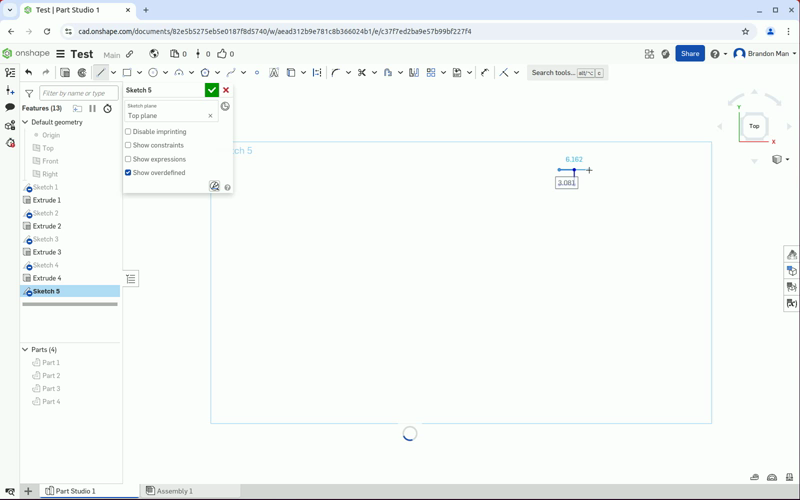
mouse_move(559, 184)
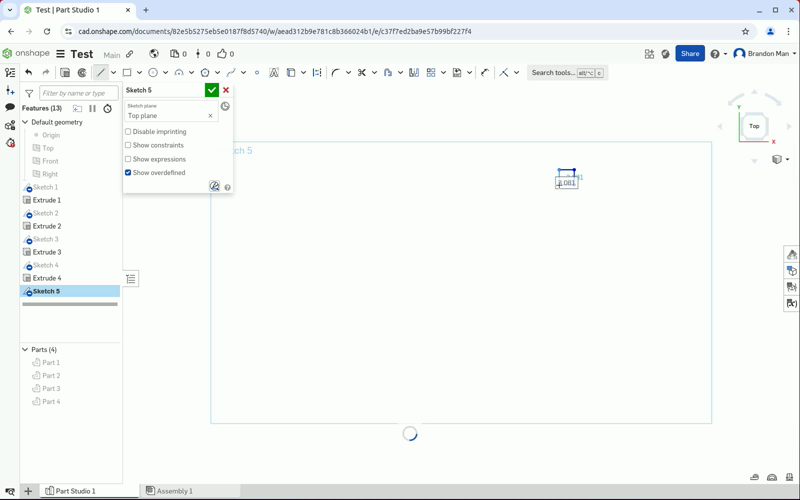
key_up(shift)
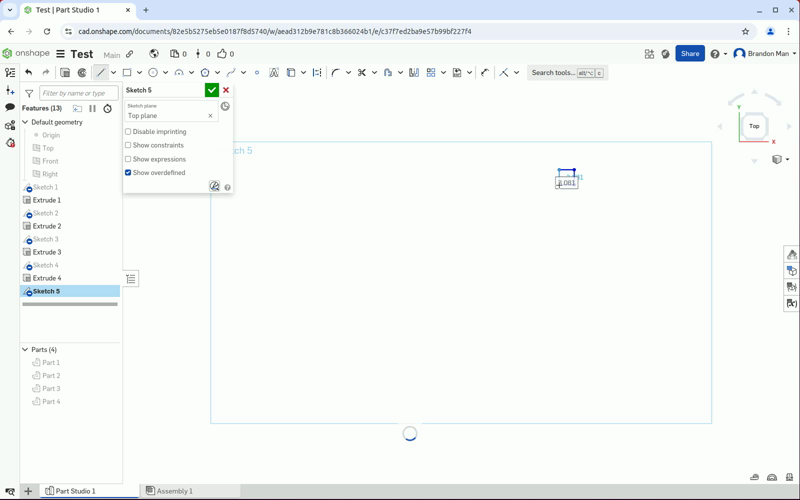
click(559, 184)
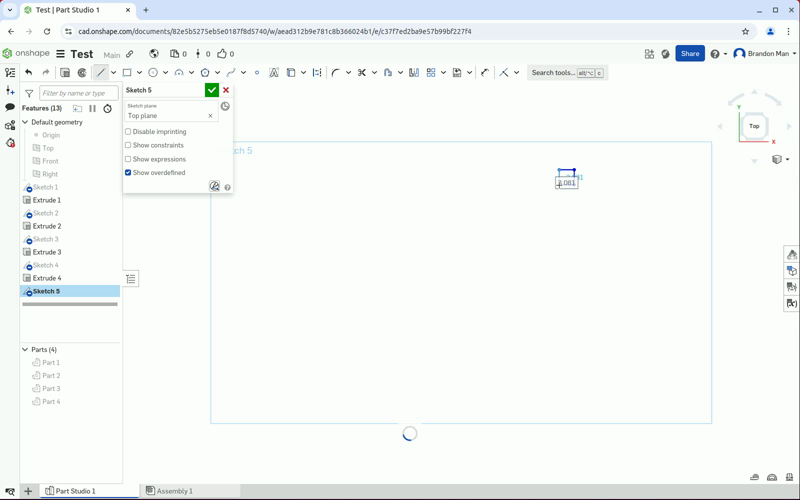
key(esc)
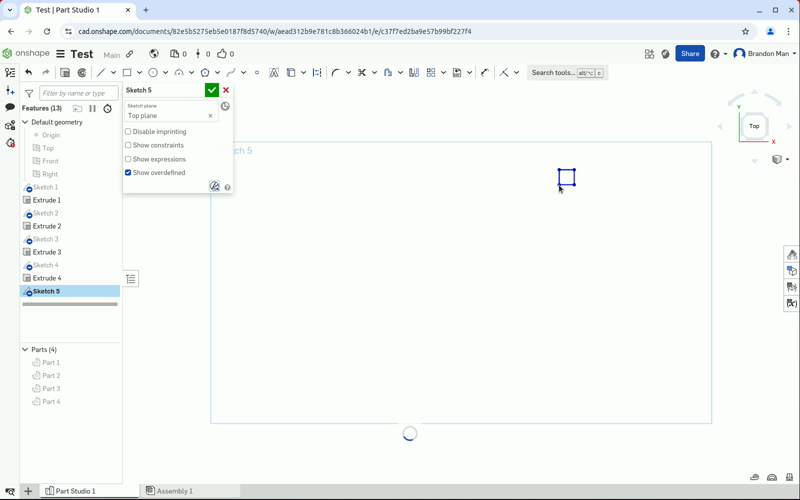
mouse_move(573, 172)
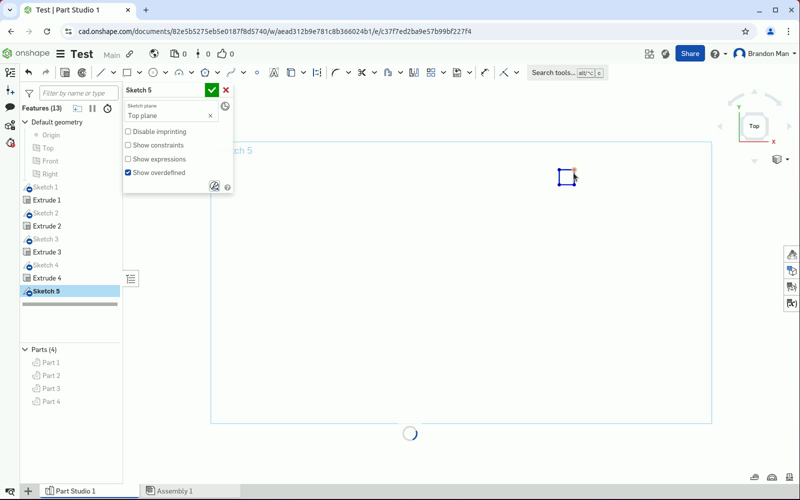
scroll(6)
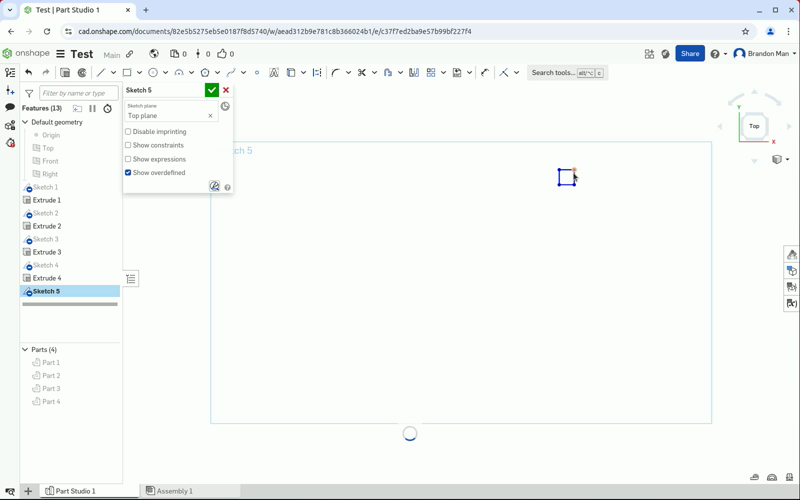
scroll(6)
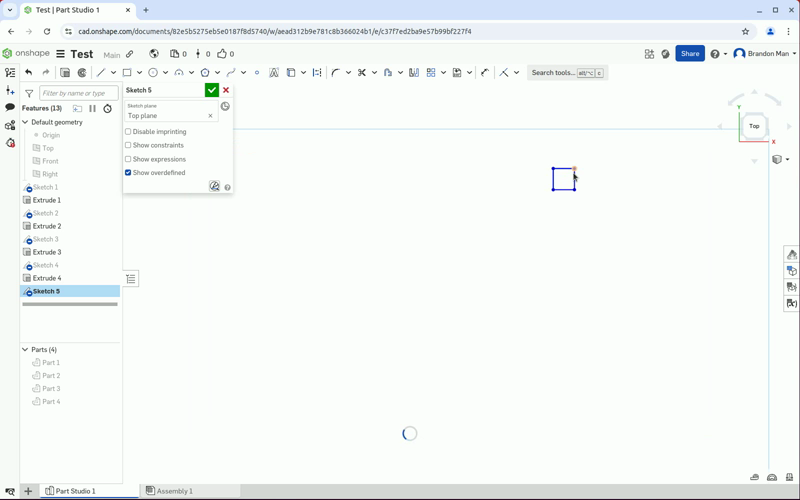
scroll(6)
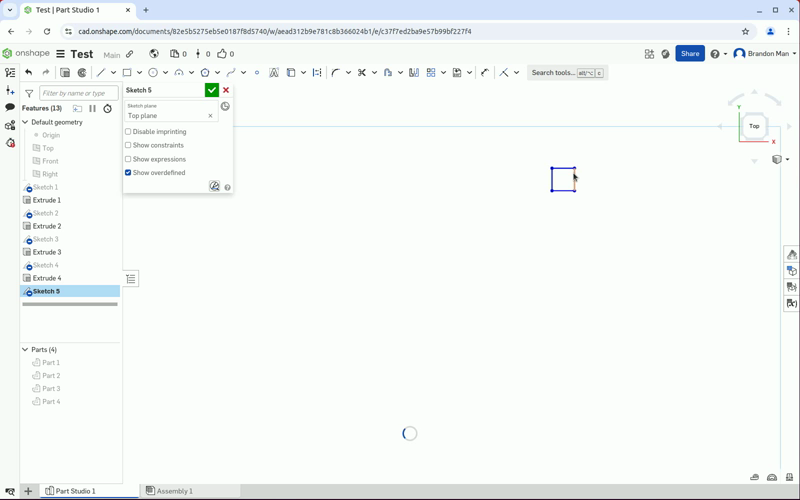
scroll(6)
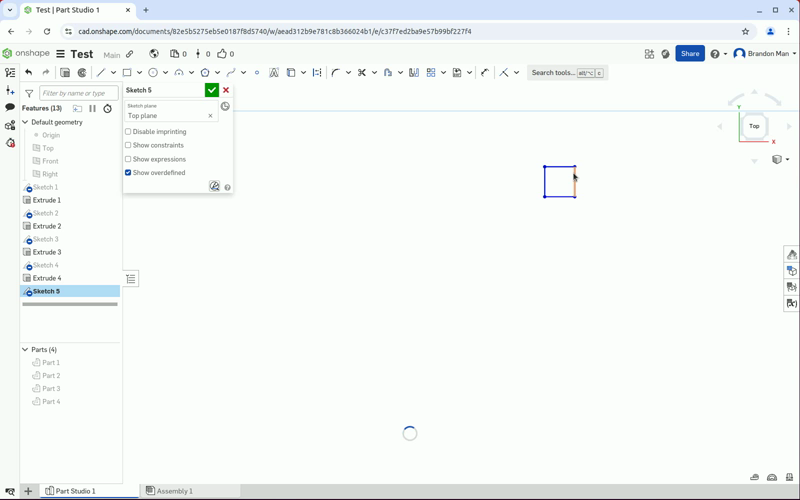
scroll(6)
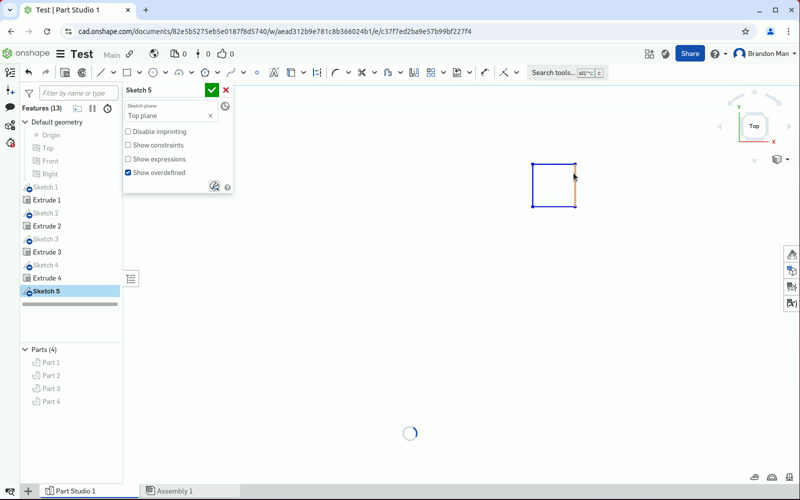
scroll(6)
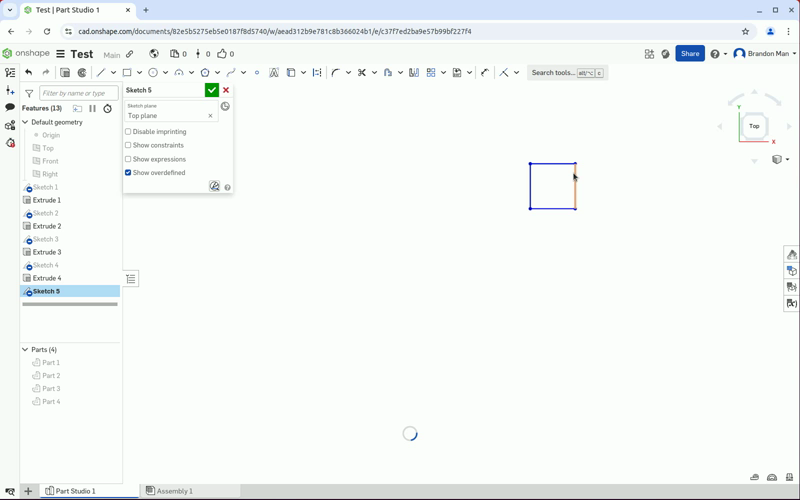
scroll(6)
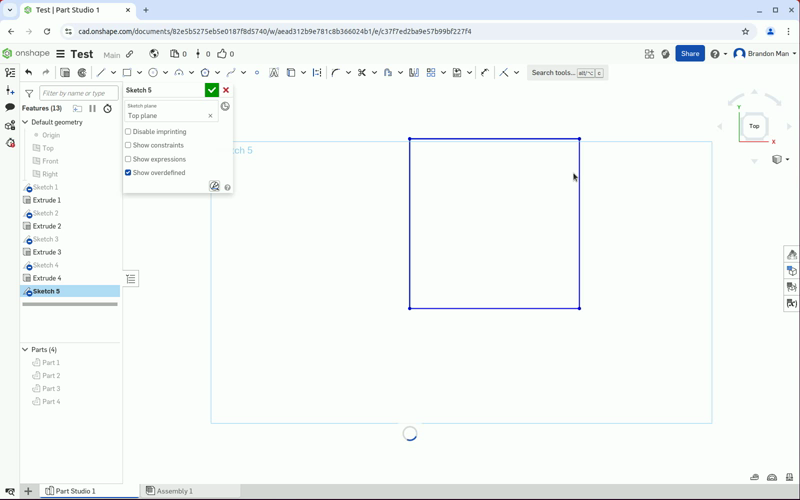
click(573, 172)
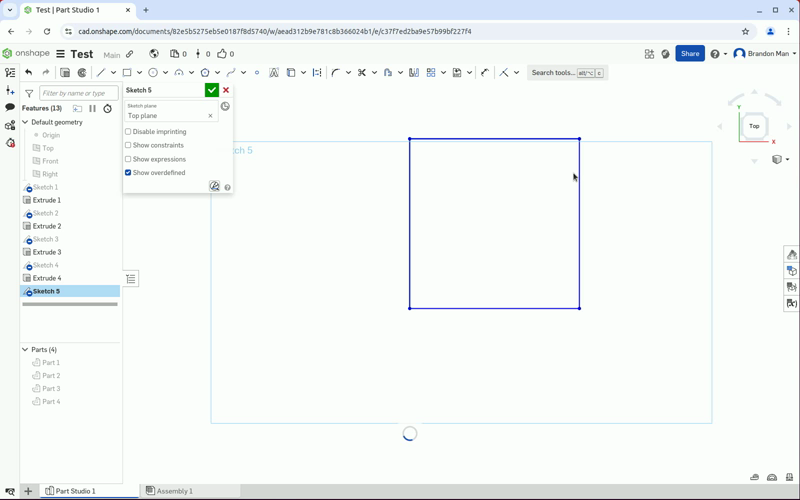
scroll(-6)
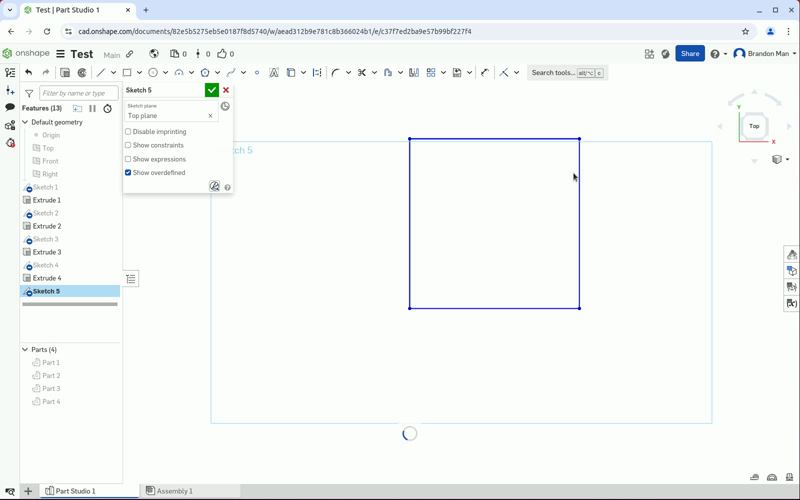
scroll(-6)
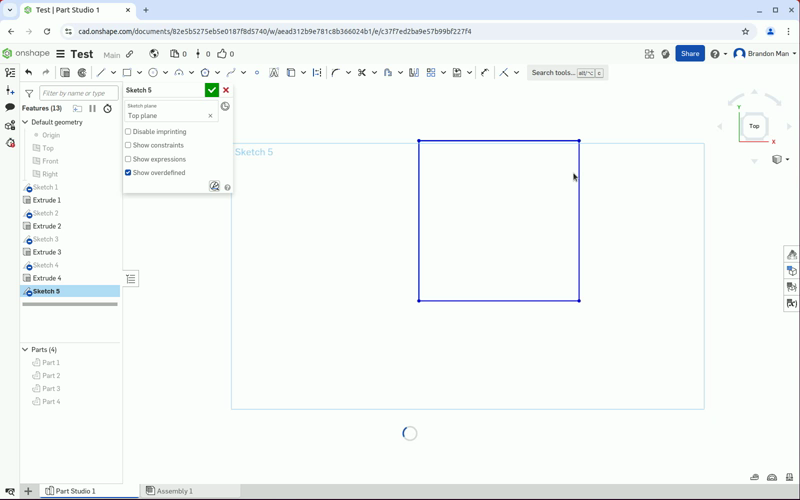
scroll(-6)
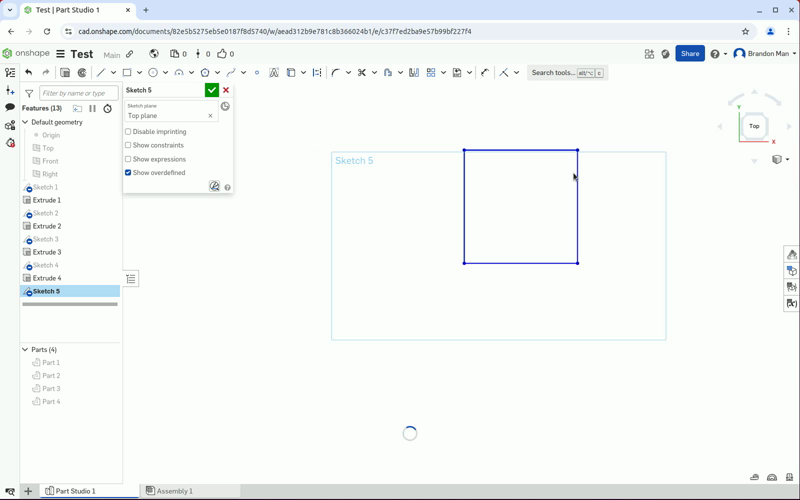
scroll(-6)
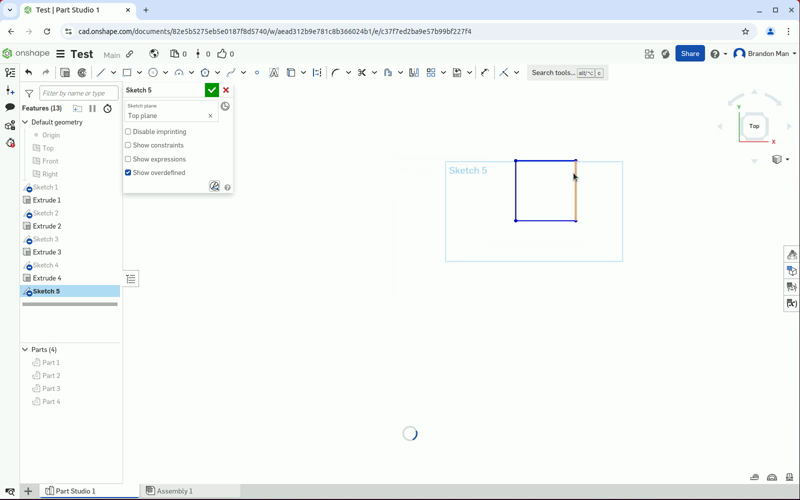
scroll(-6)
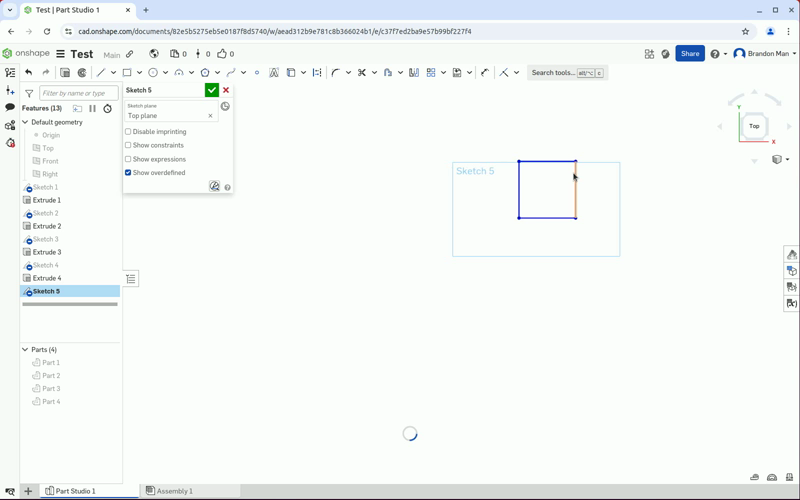
scroll(-6)
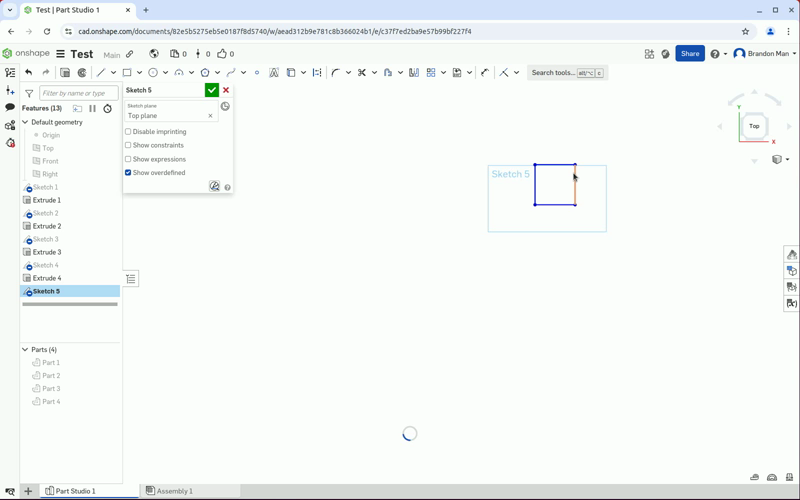
scroll(-6)
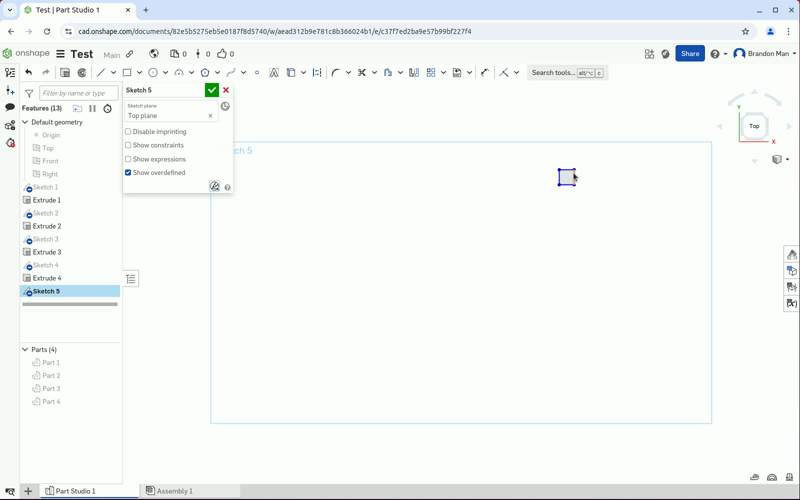
mouse_move(73, 352)
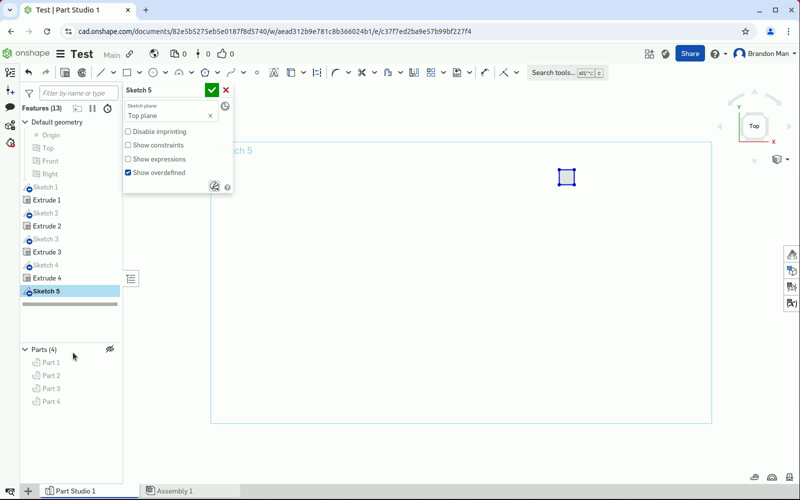
key(shift+y)
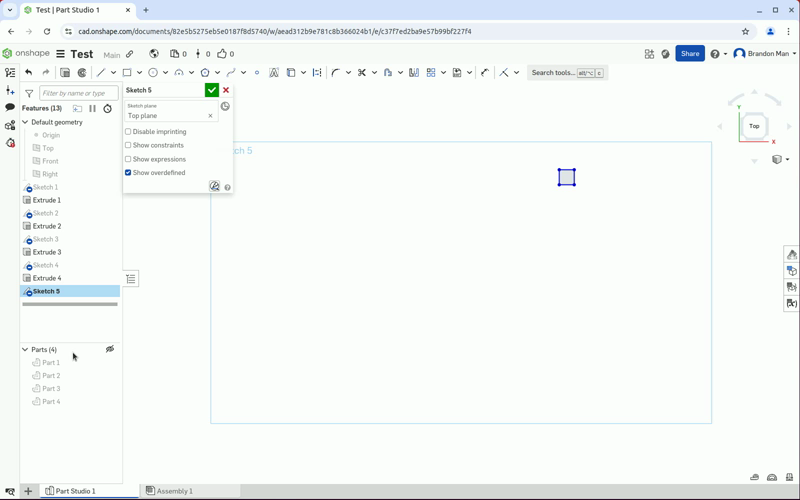
key(shift+e)
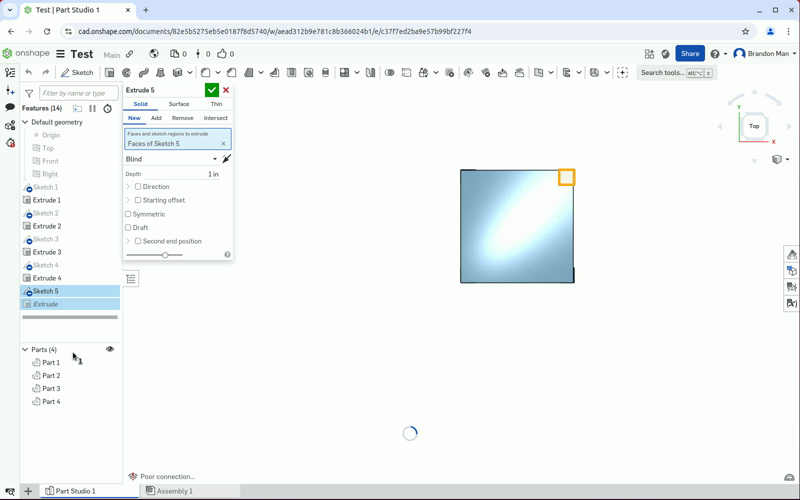
mouse_move(143, 106)
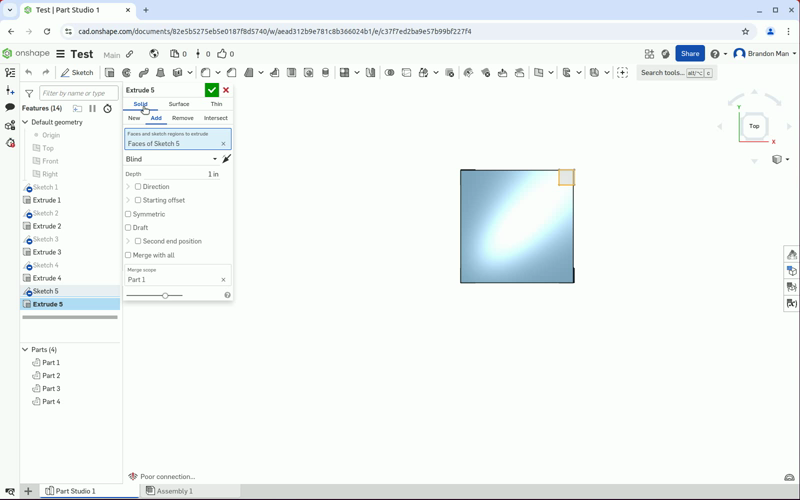
click(143, 106)
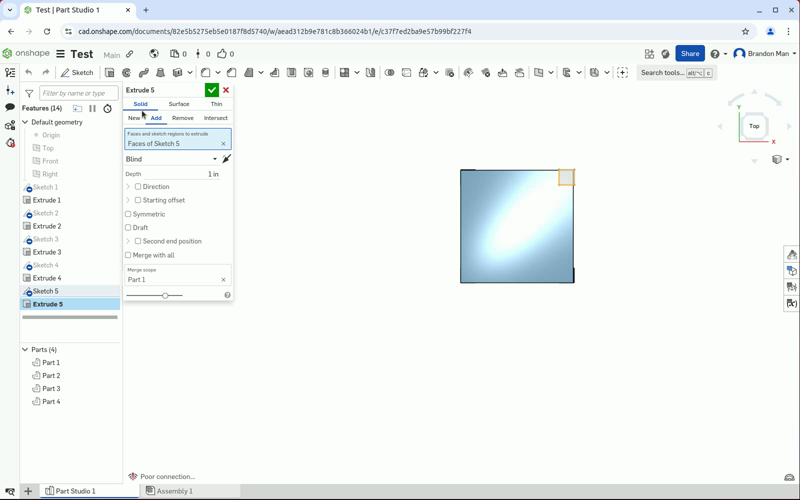
mouse_move(137, 120)
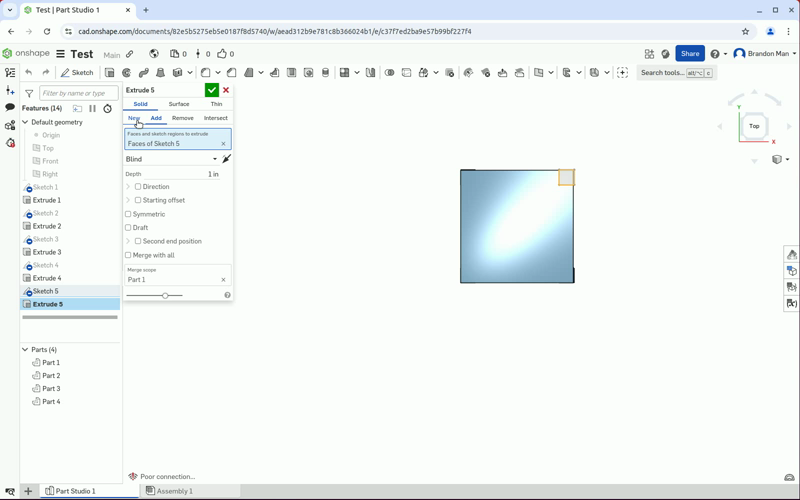
click(137, 120)
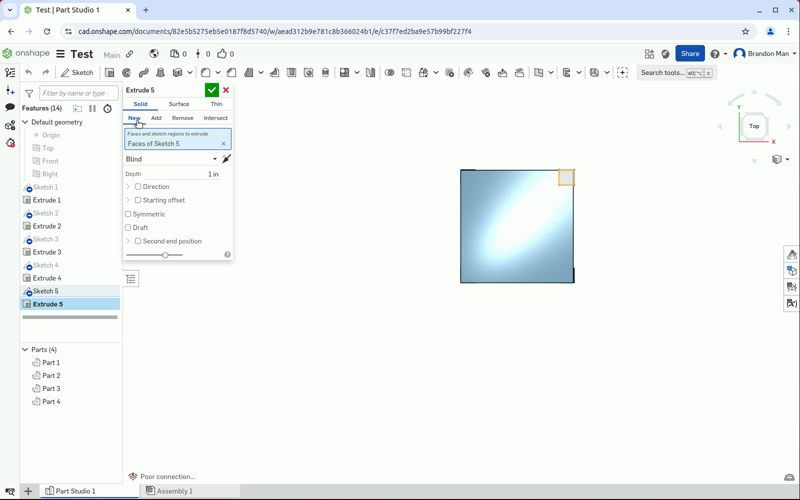
key(tab, 4)
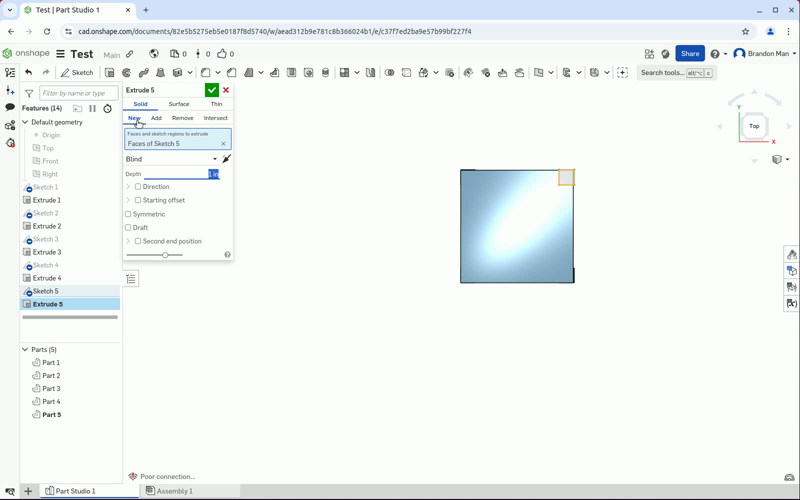
text(-20.22)
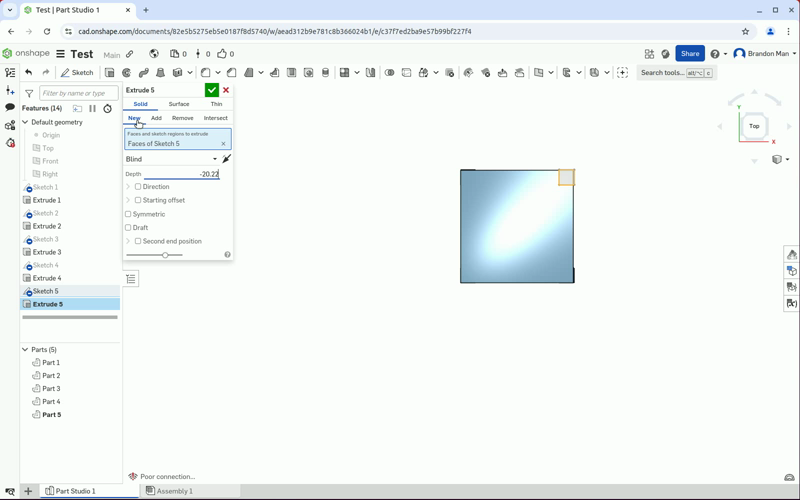
key(enter)
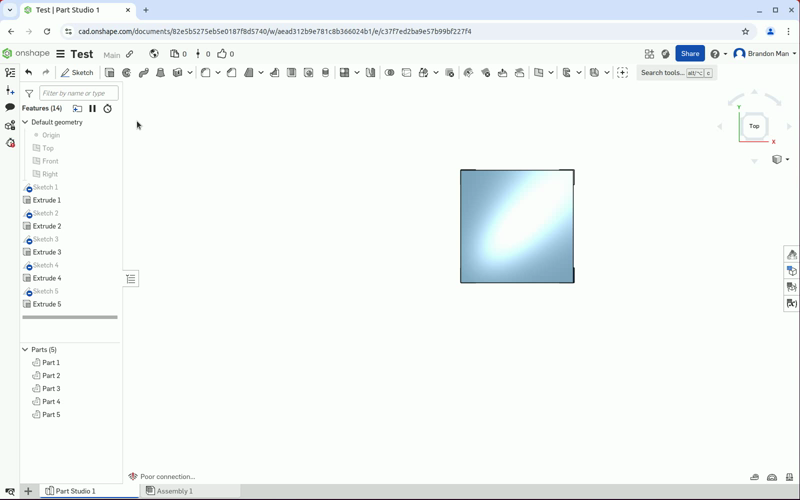
key(shift+h)
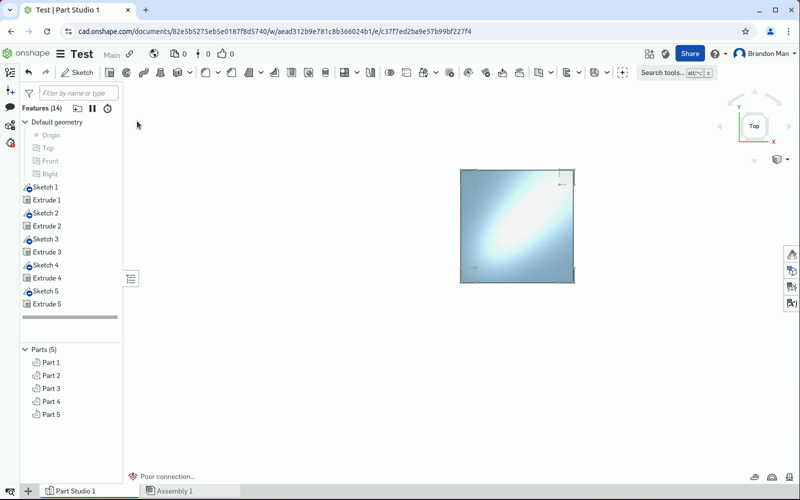
key(shift+h)
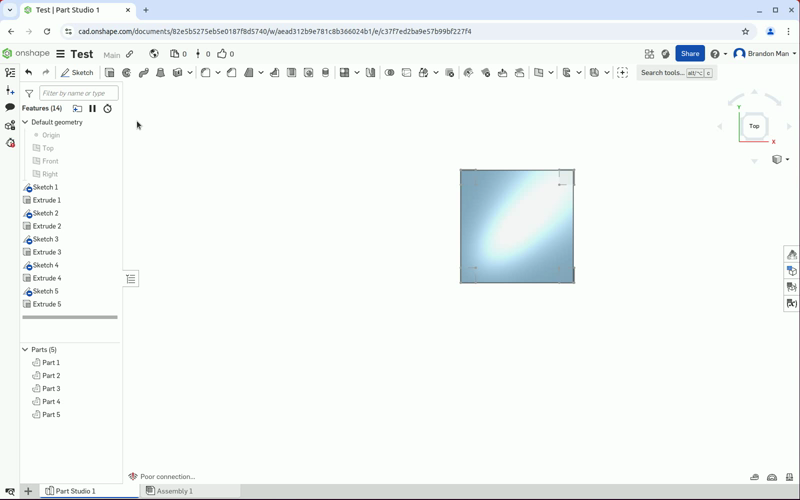
key(shift+7)
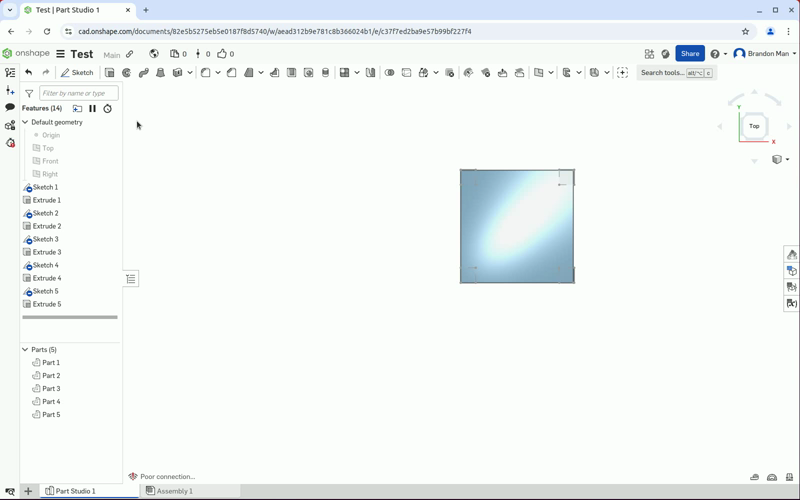
key(up, 3)
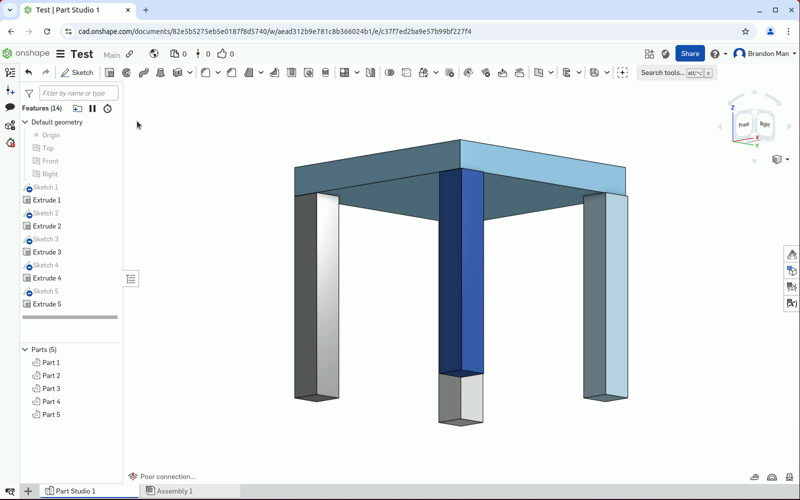
key(left, 3)
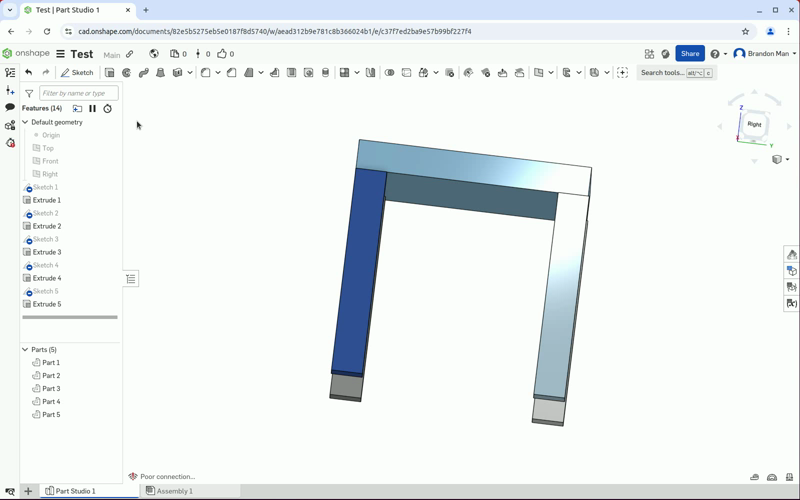
key(right, 3)
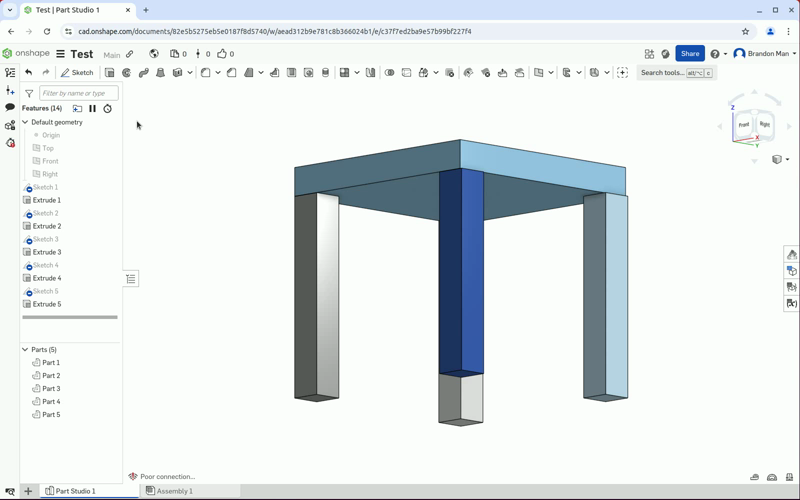
key(down, 3)
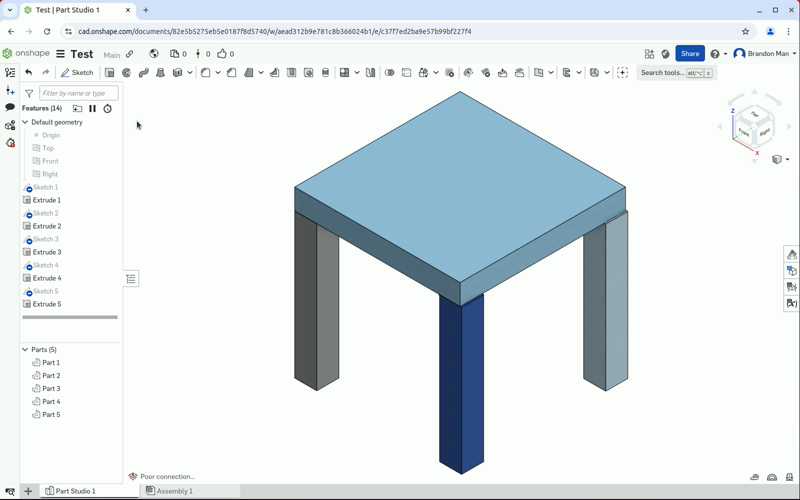
mouse_move(73, 189)
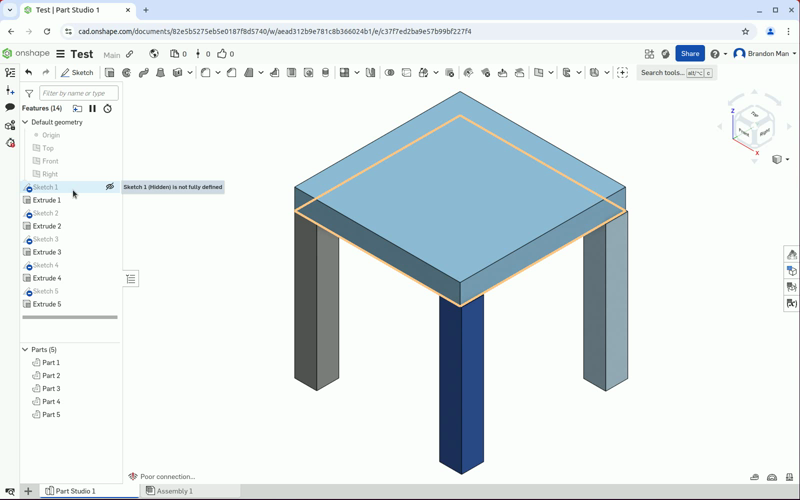
click(73, 189)